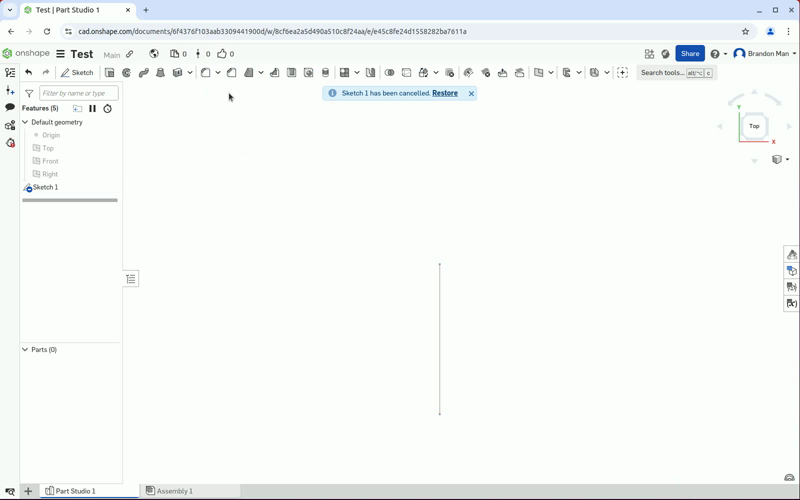
key(shift+h)
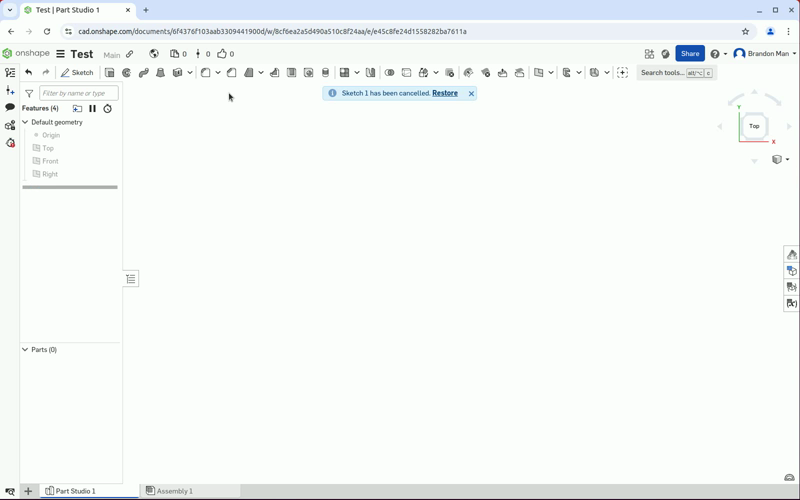
key(shift+s)
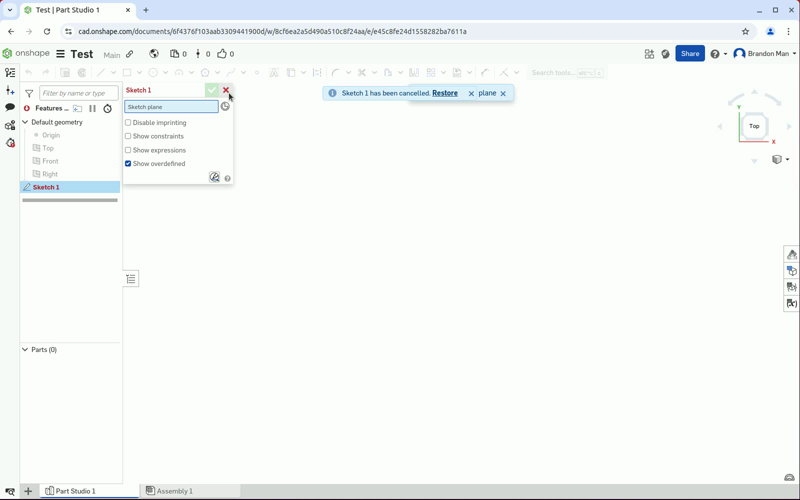
mouse_move(73, 150)
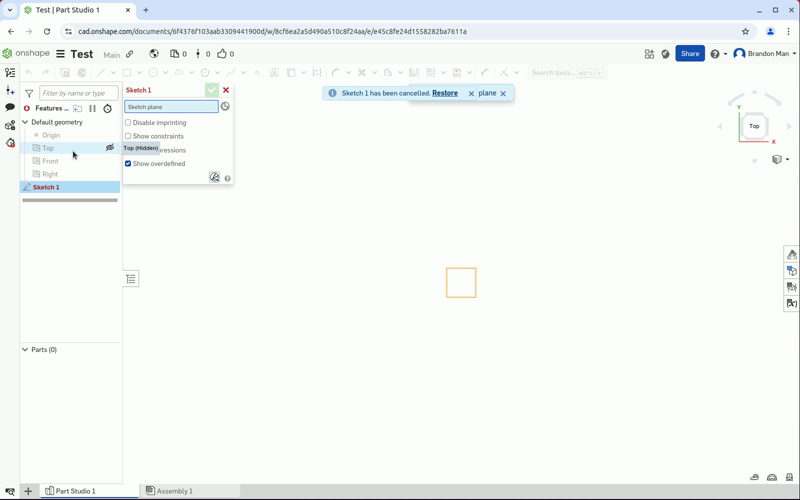
click(73, 150)
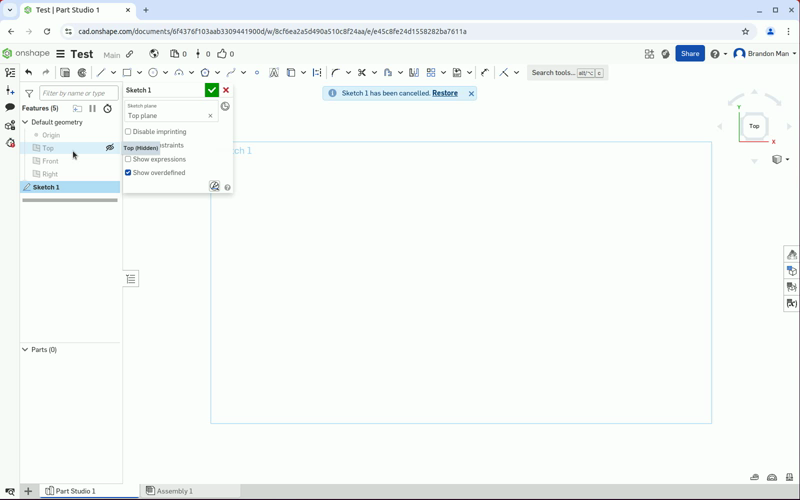
mouse_move(73, 352)
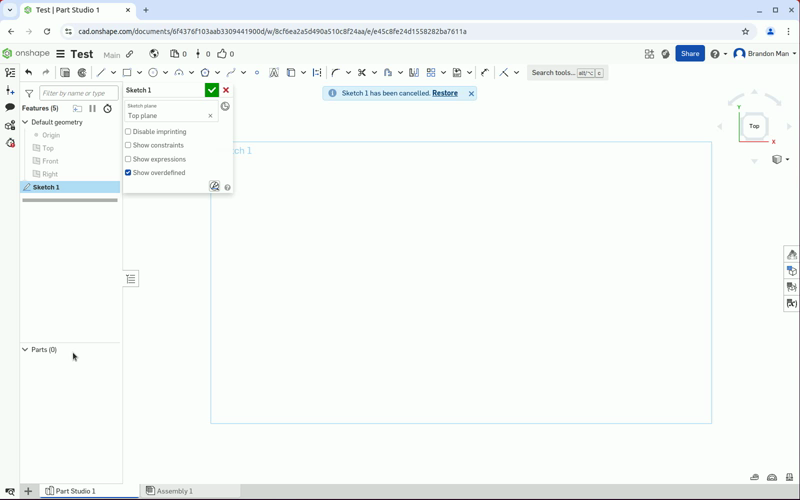
key(y)
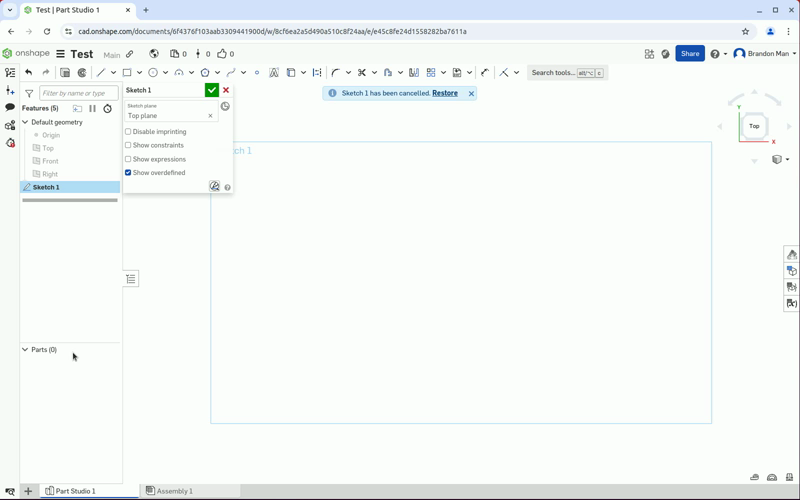
key(l)
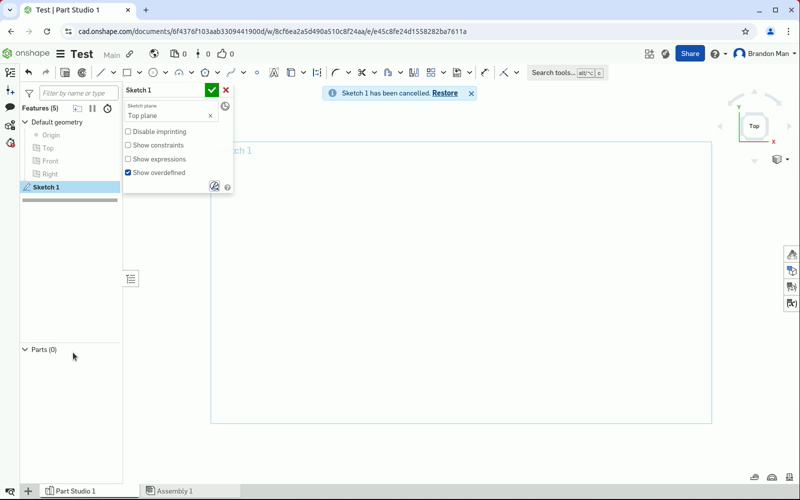
key_down(shift)
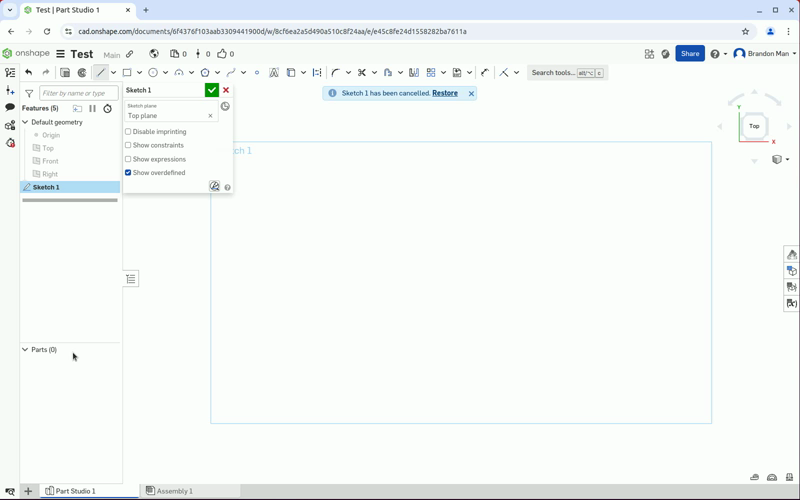
mouse_move(357, 389)
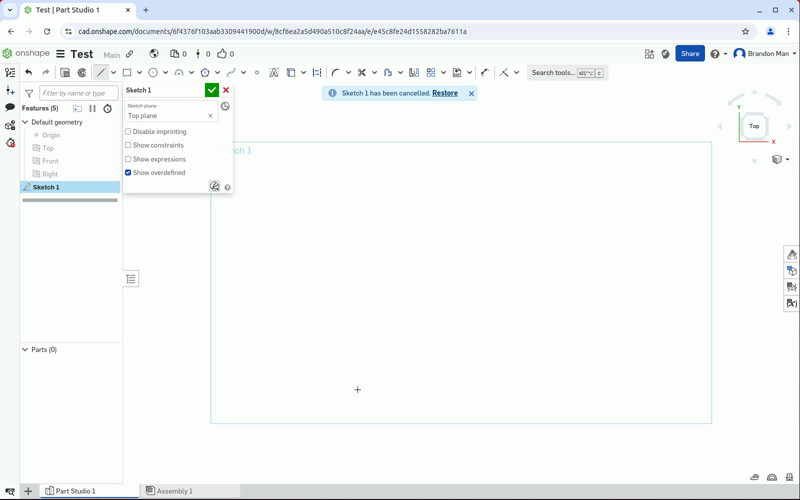
click(357, 389)
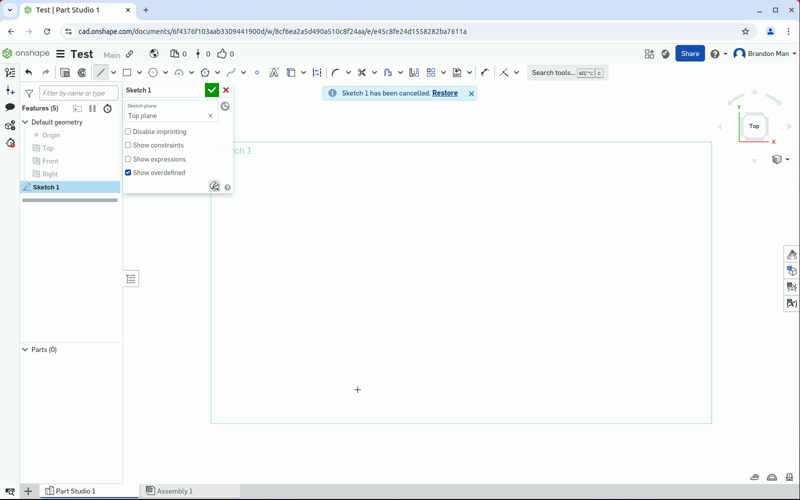
key_up(shift)
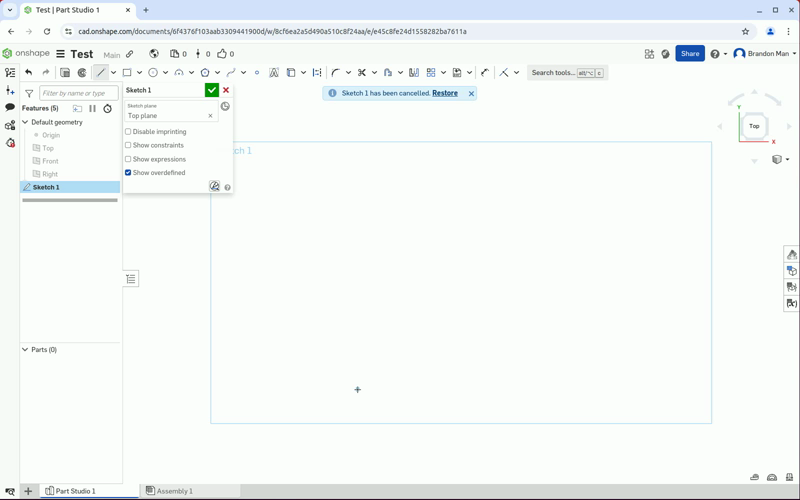
key_down(shift)
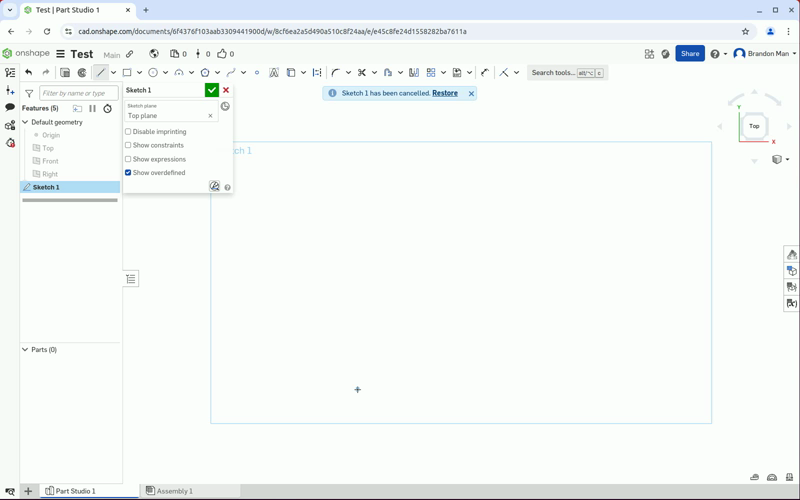
mouse_move(564, 389)
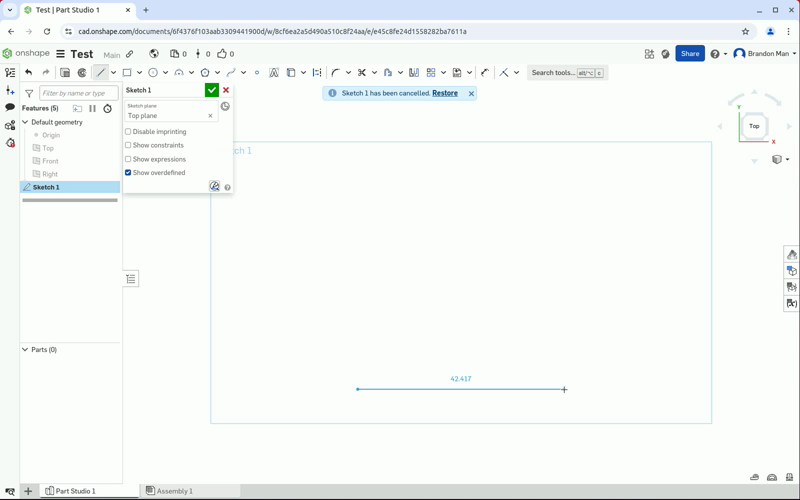
click(564, 389)
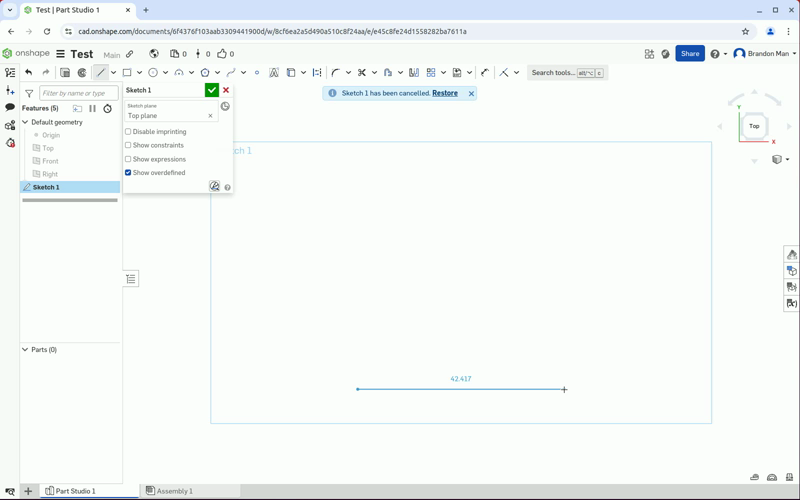
key_up(shift)
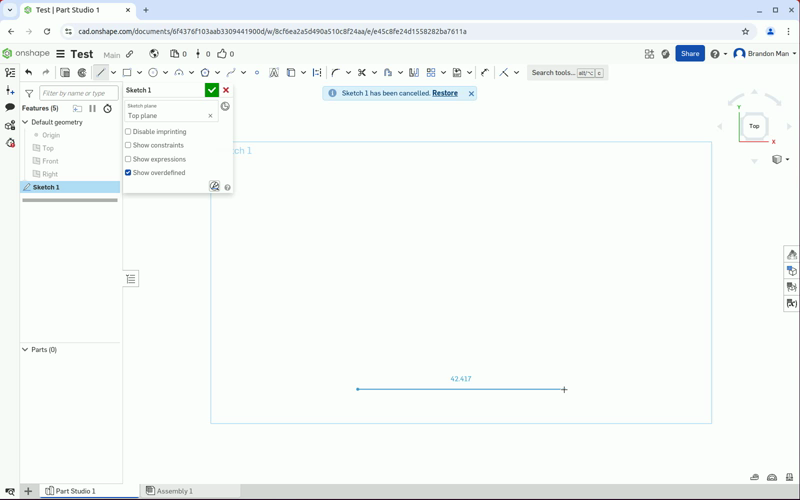
key_down(shift)
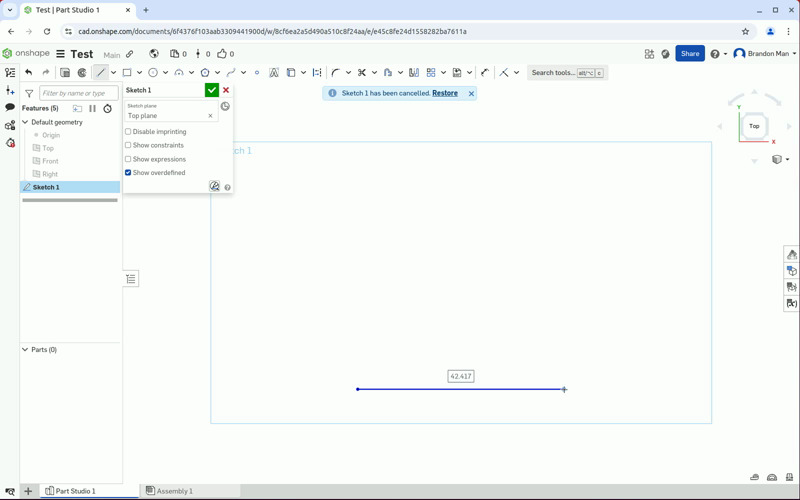
mouse_move(564, 178)
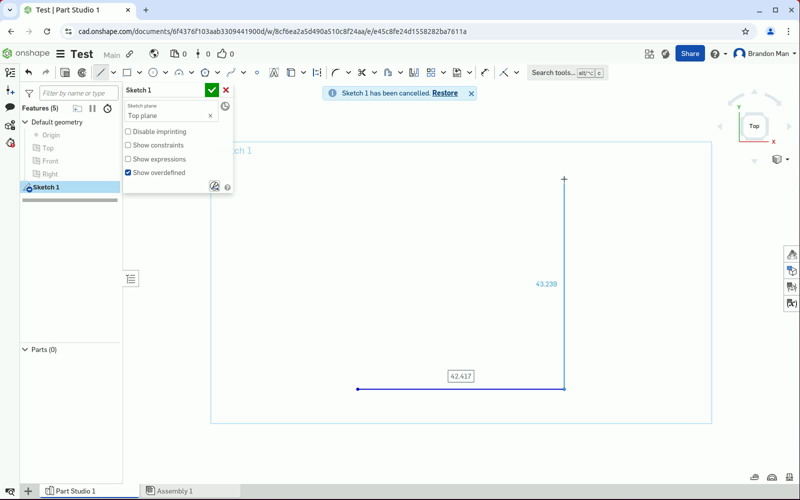
click(564, 178)
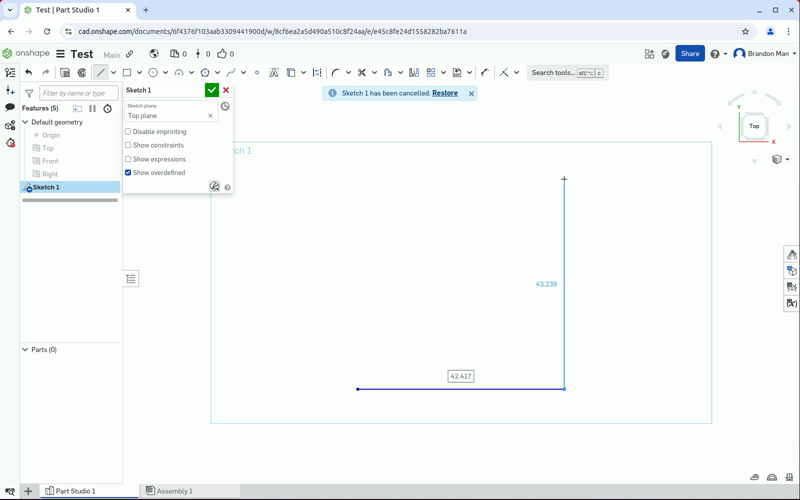
key_up(shift)
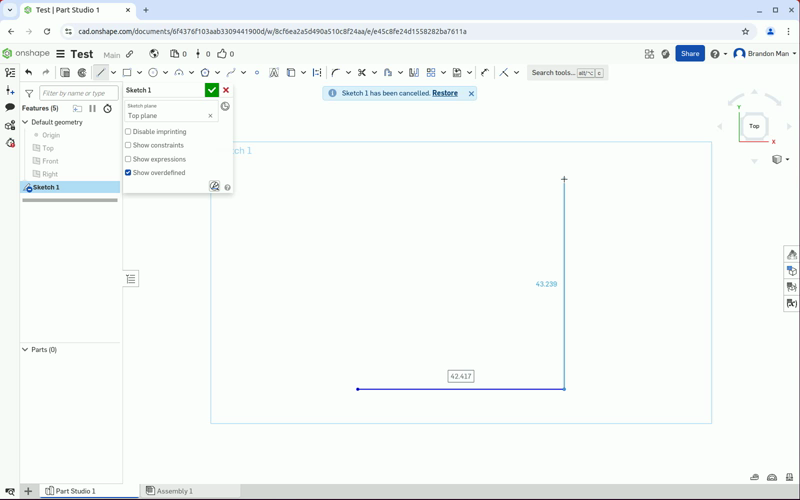
key_down(shift)
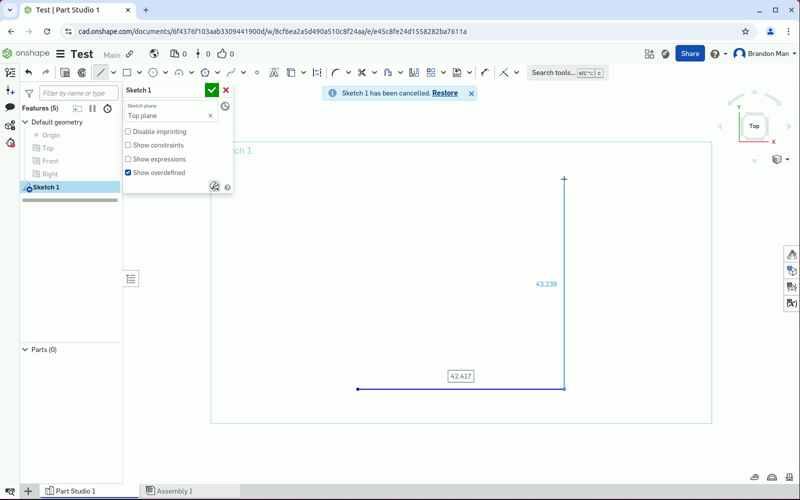
mouse_move(357, 178)
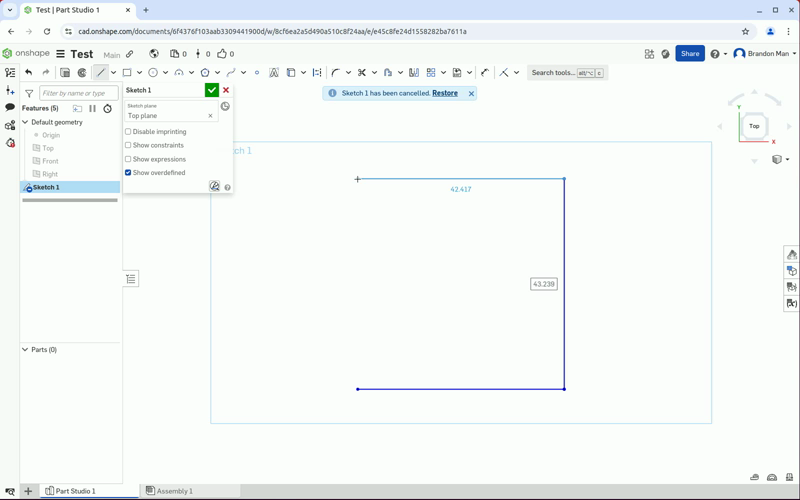
click(357, 178)
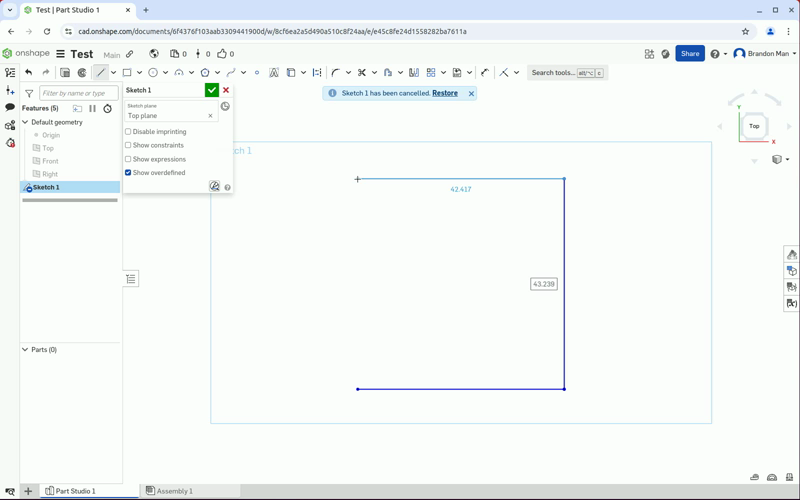
key_up(shift)
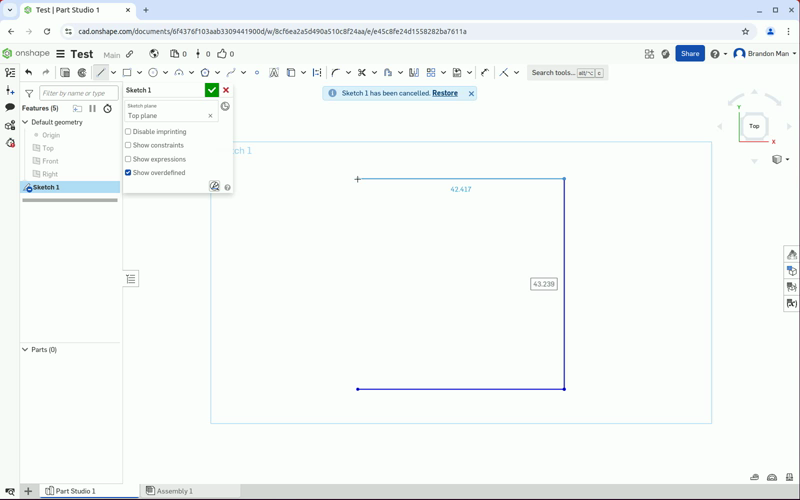
key_down(shift)
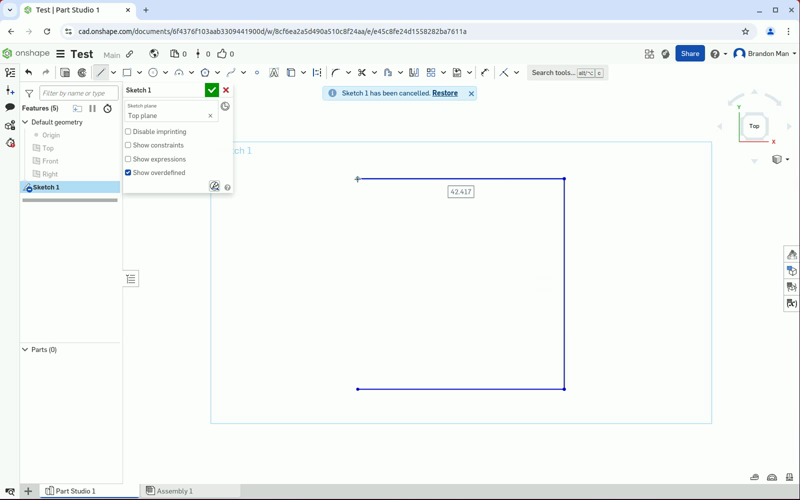
mouse_move(357, 389)
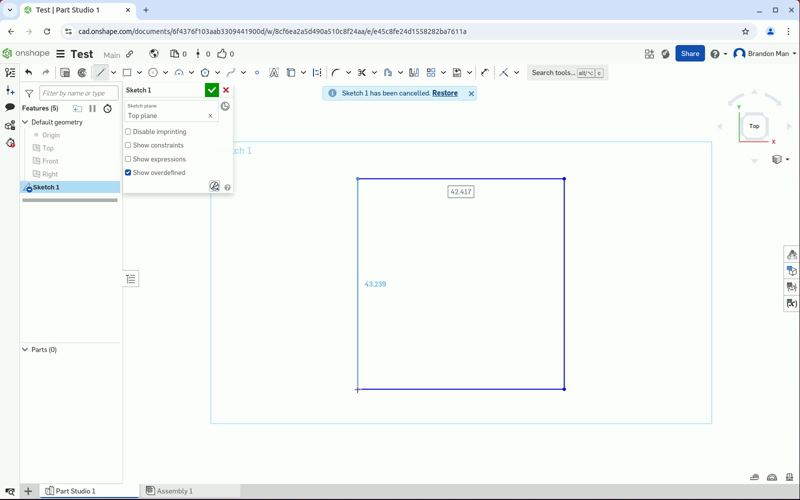
key_up(shift)
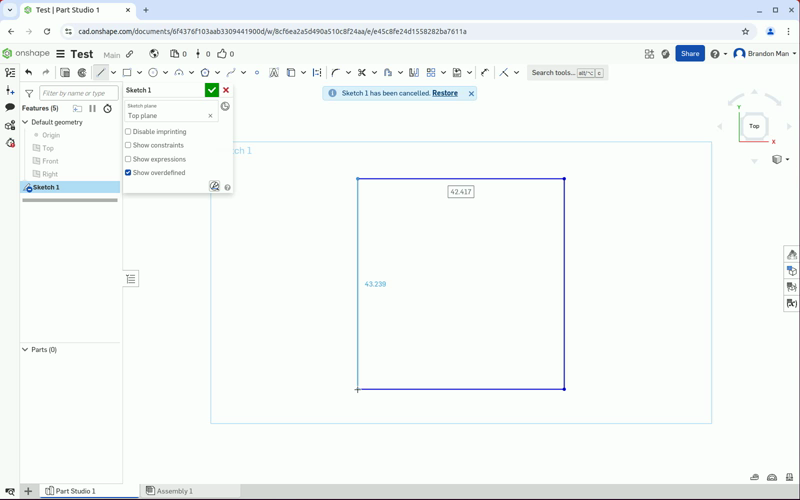
click(357, 389)
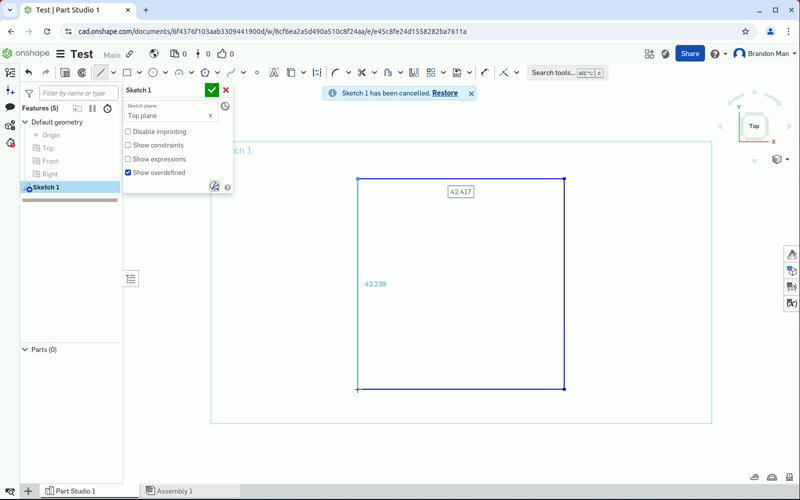
key(esc)
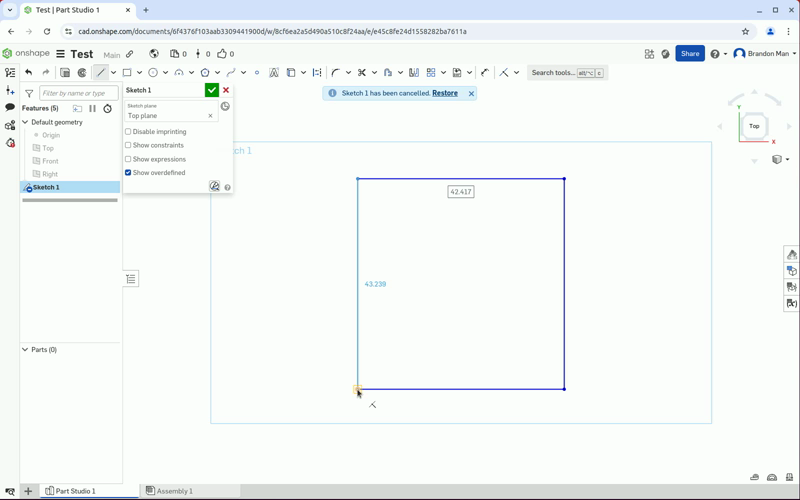
mouse_move(497, 299)
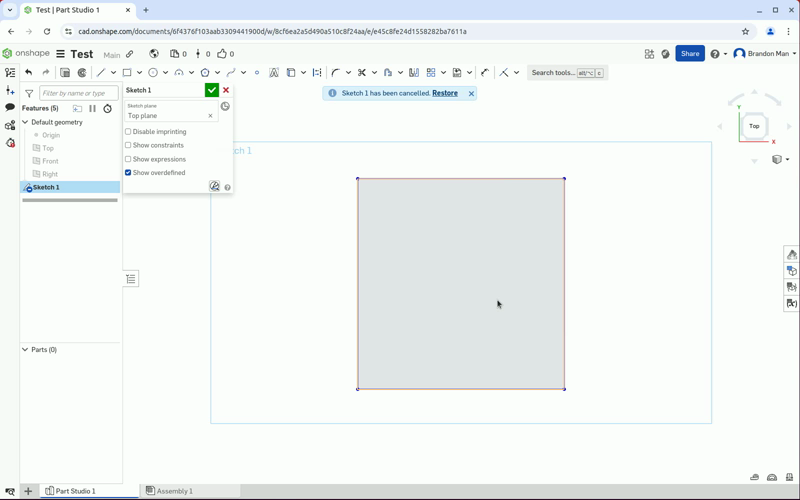
click(497, 299)
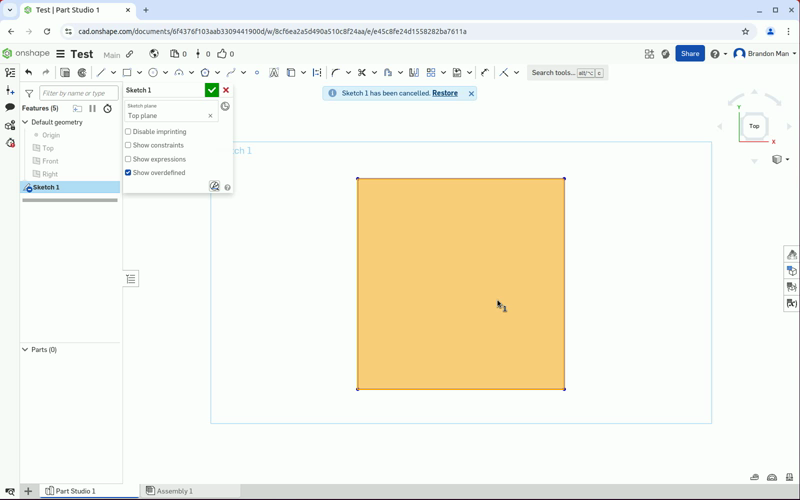
mouse_move(73, 352)
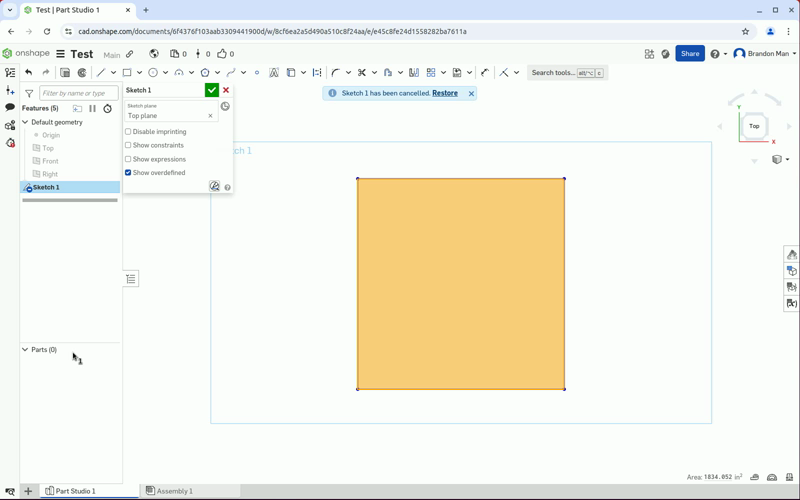
key(shift+y)
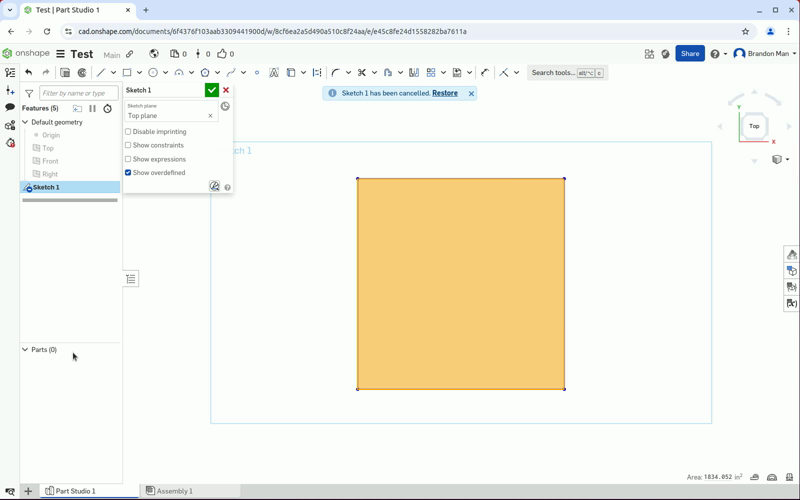
key(shift+e)
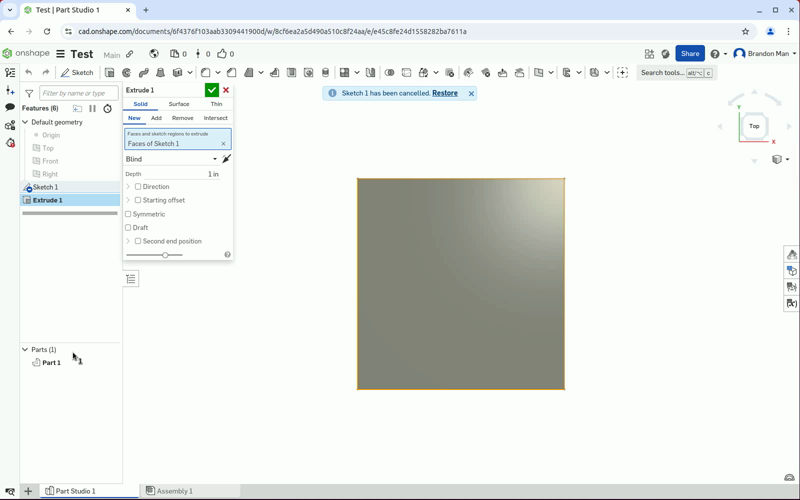
mouse_move(143, 106)
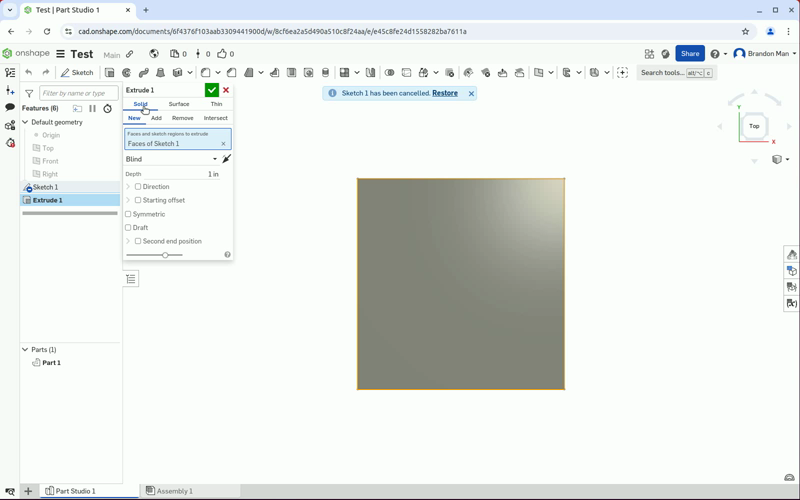
click(143, 106)
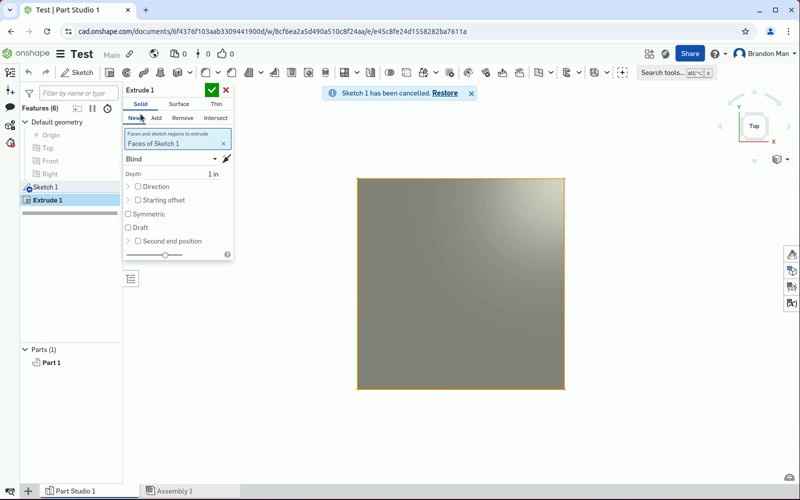
mouse_move(137, 120)
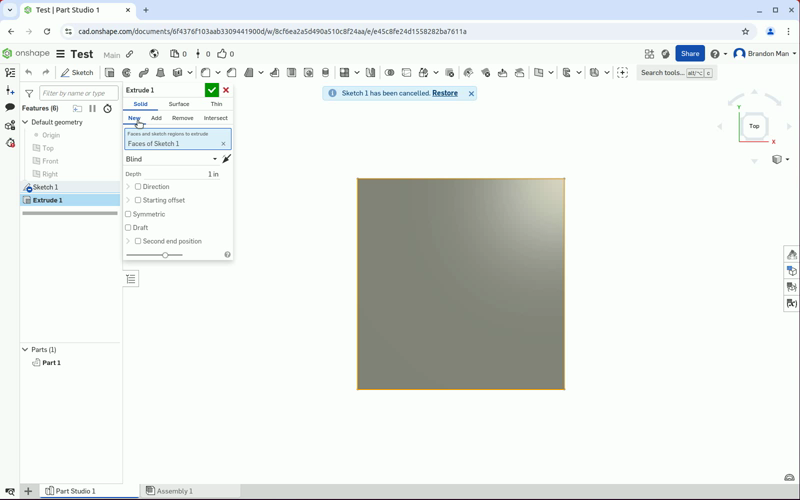
click(137, 120)
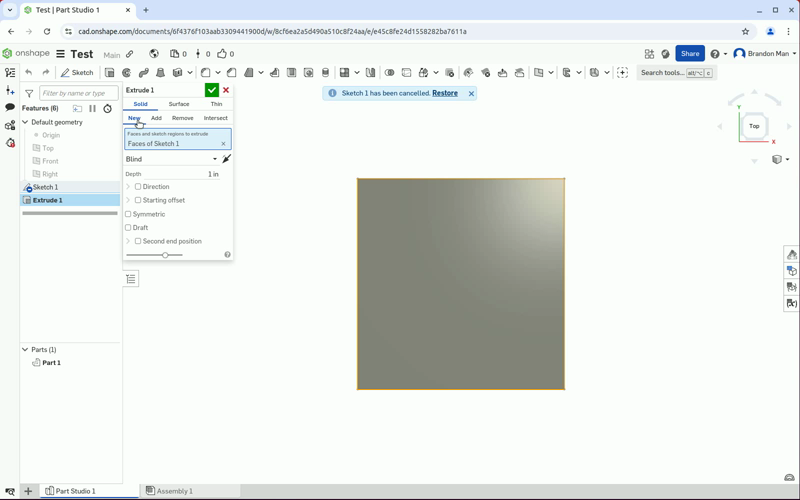
key(tab, 4)
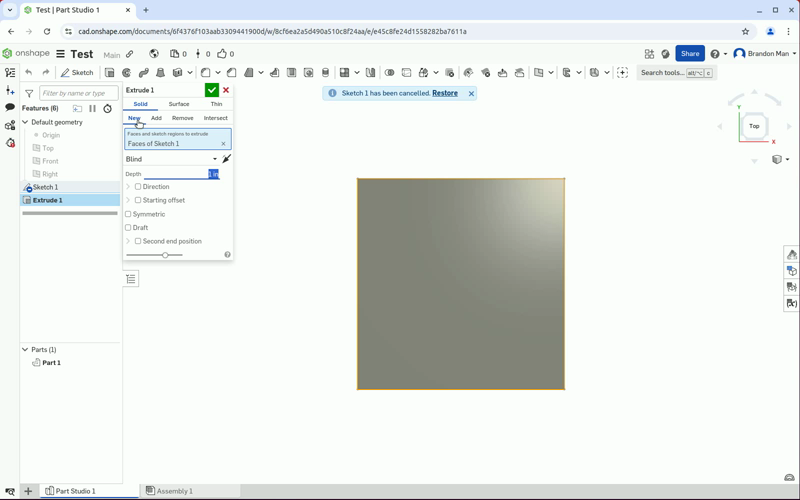
text(0.481)
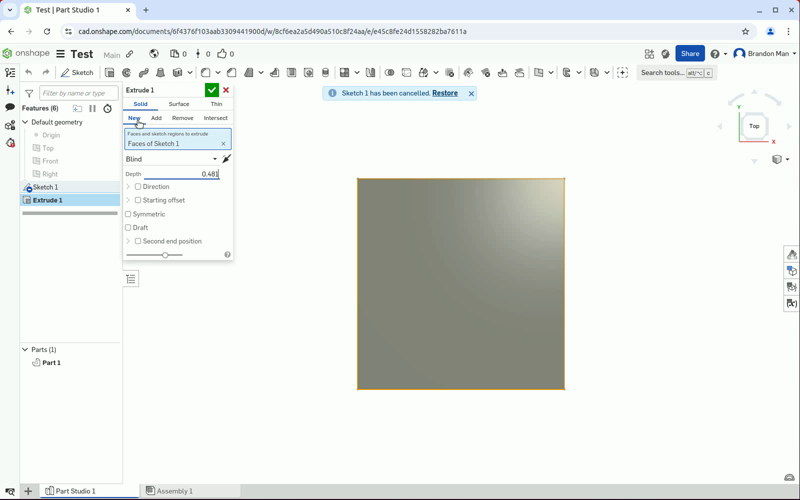
key(enter)
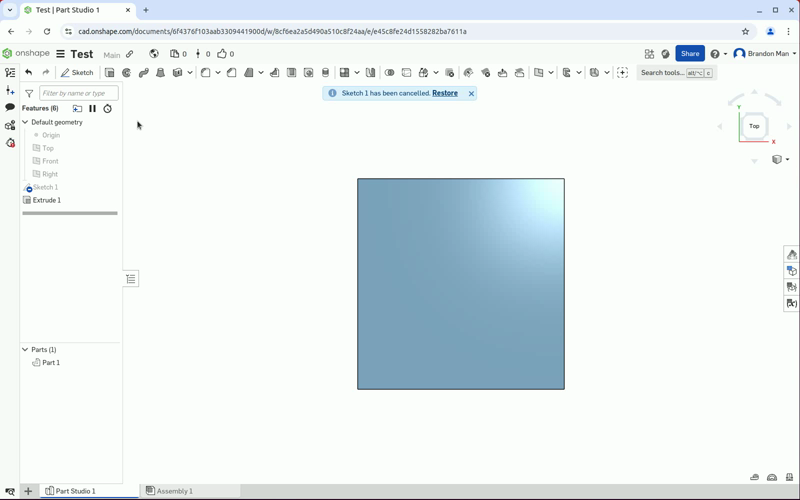
key(shift+h)
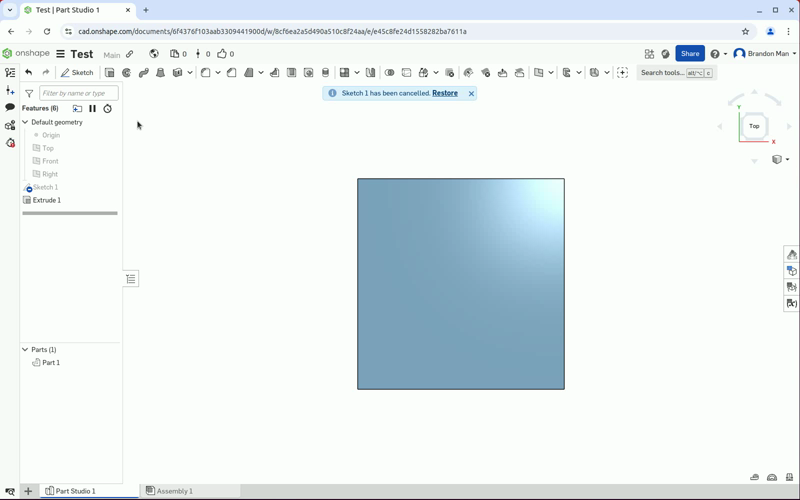
key(shift+h)
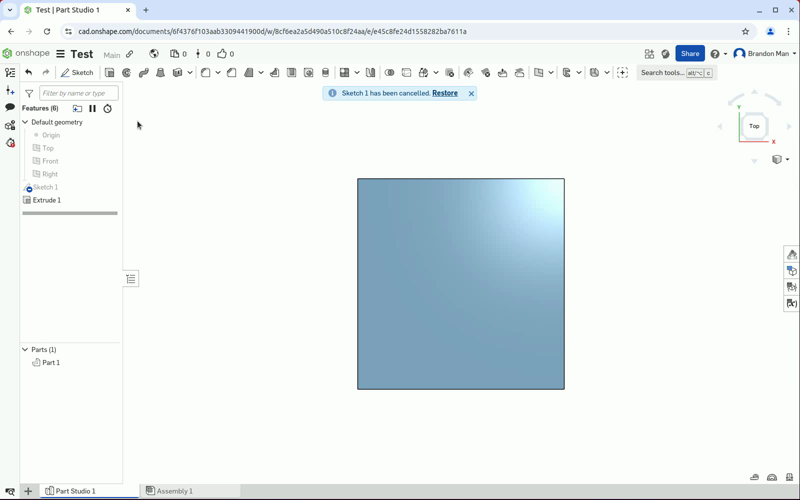
mouse_move(73, 189)
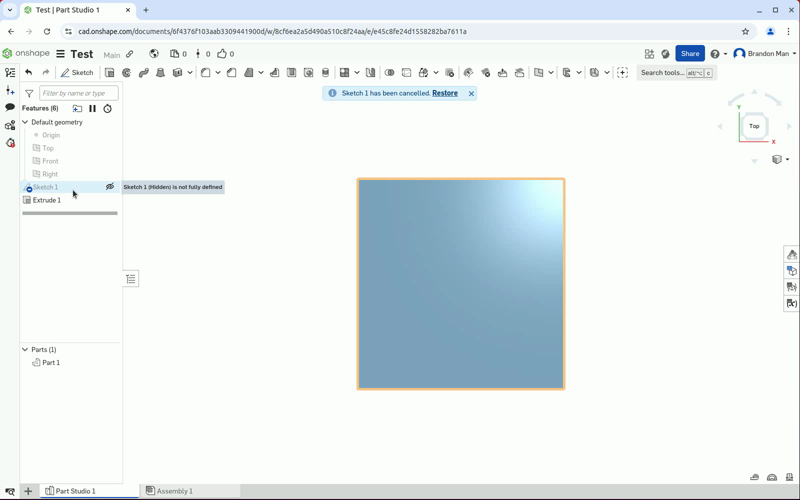
click(73, 189)
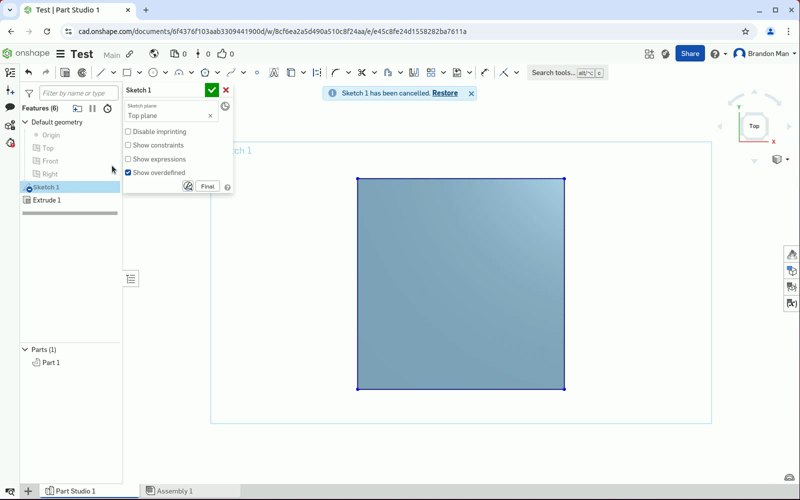
mouse_move(229, 92)
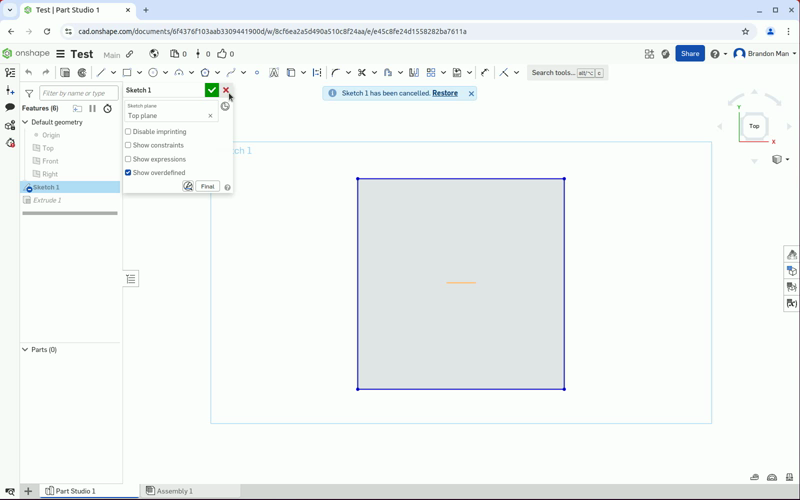
click(229, 92)
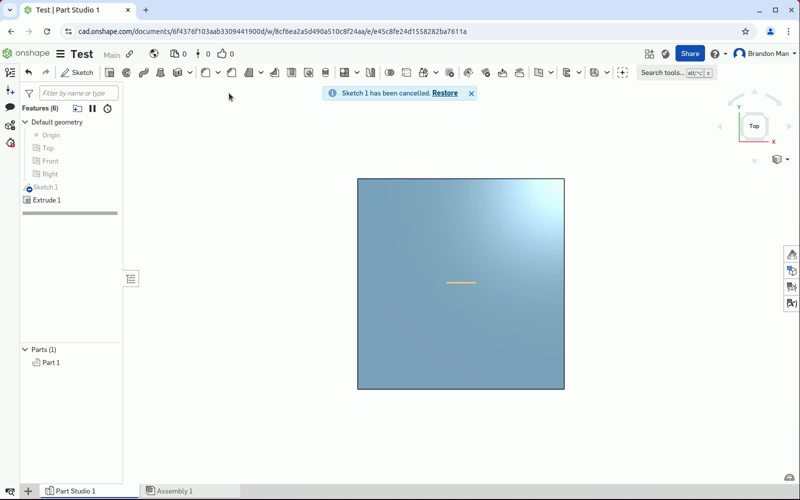
mouse_move(541, 75)
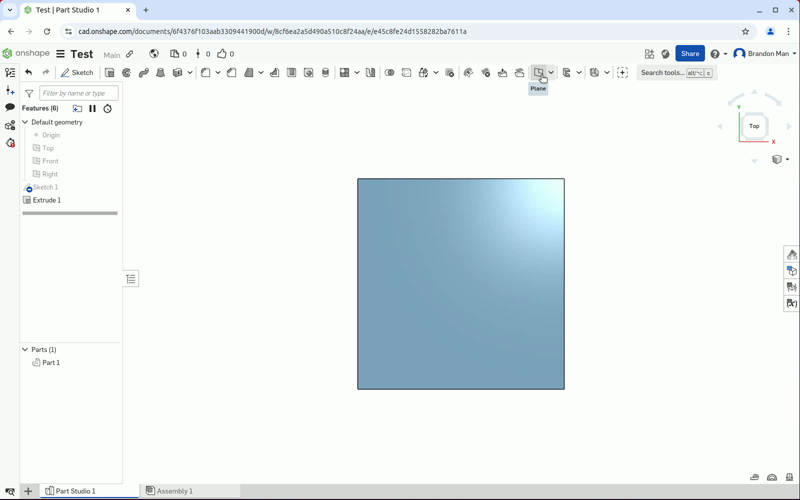
click(541, 75)
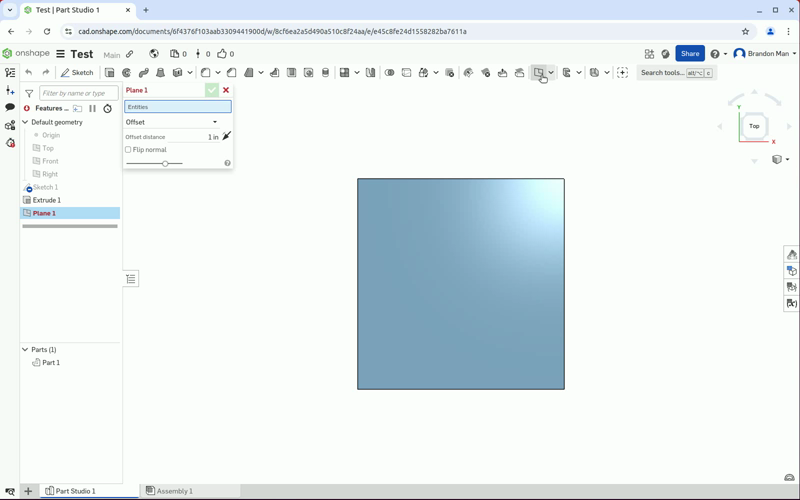
mouse_move(73, 150)
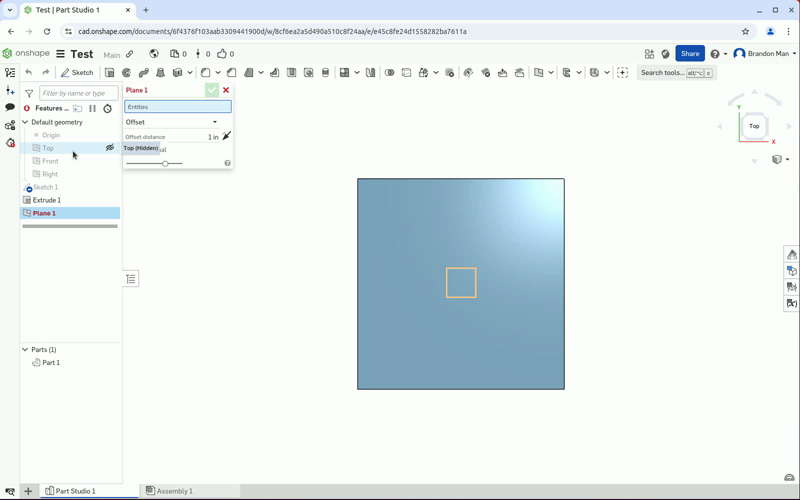
click(73, 150)
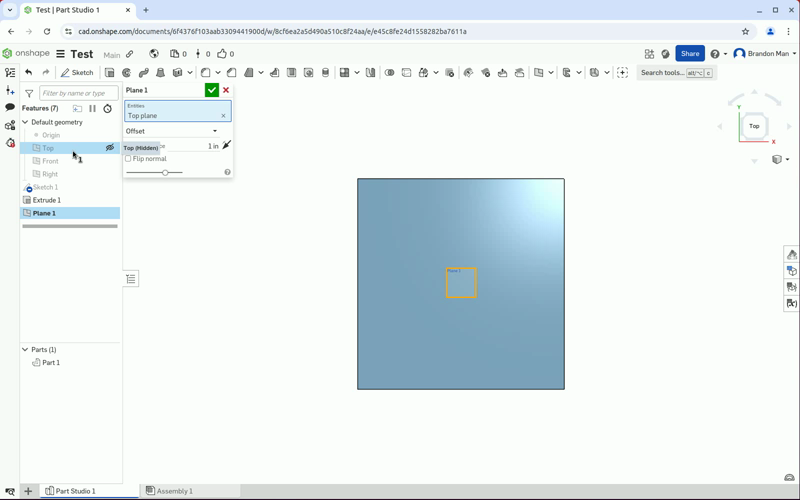
key(tab, 2)
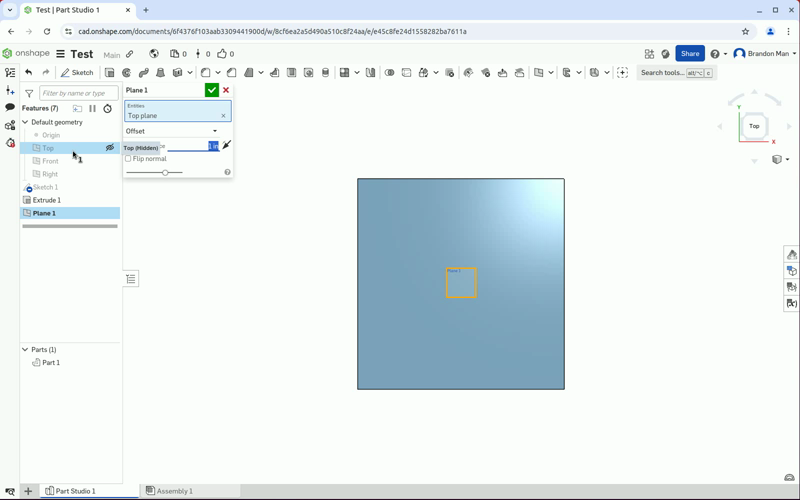
text(0.493)
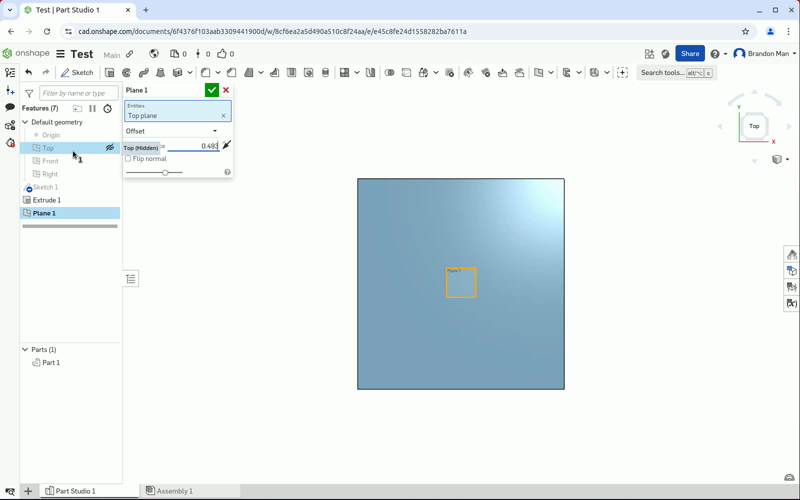
key(enter, 2)
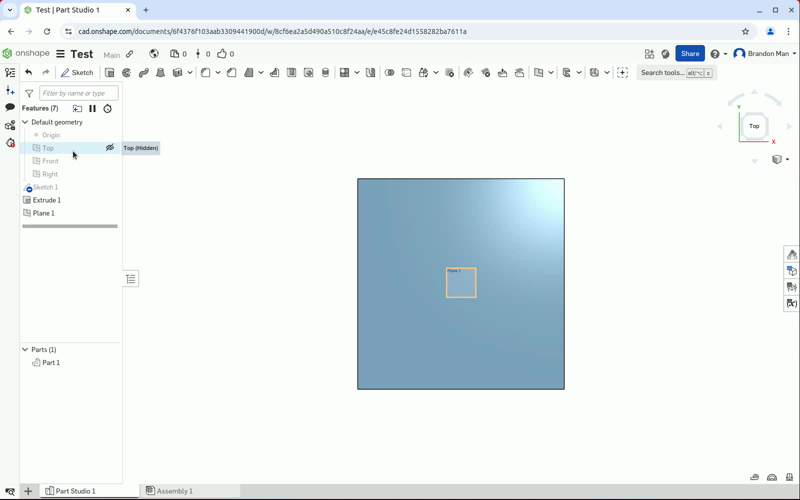
key(shift+s)
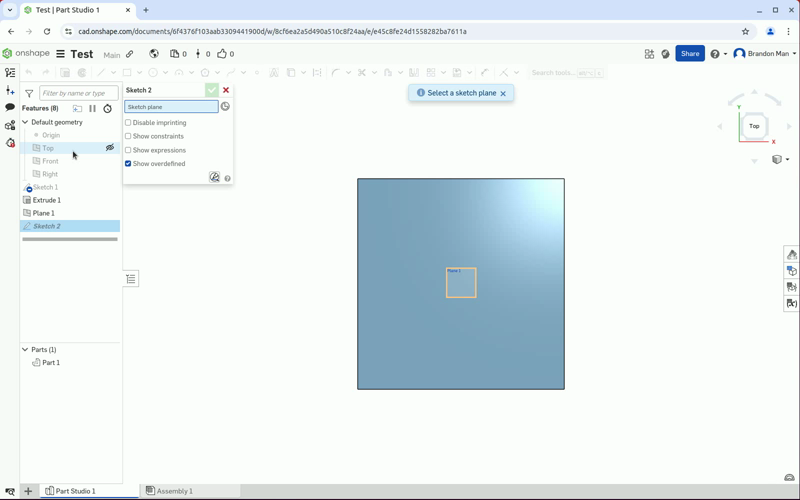
mouse_move(73, 215)
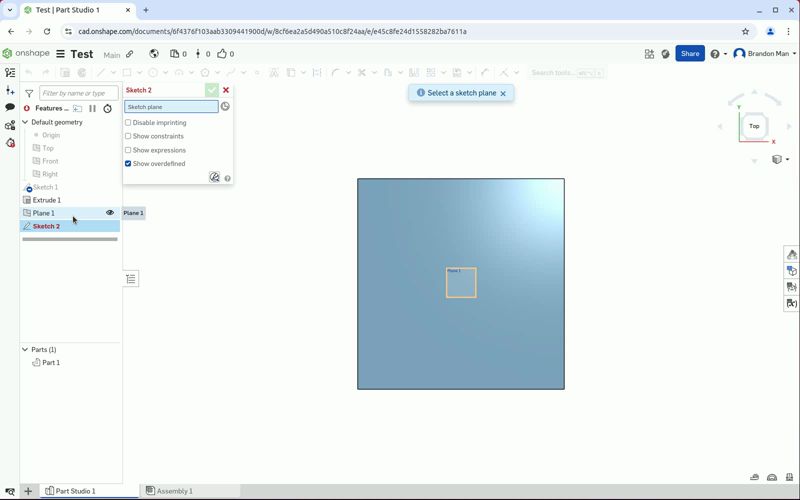
click(73, 215)
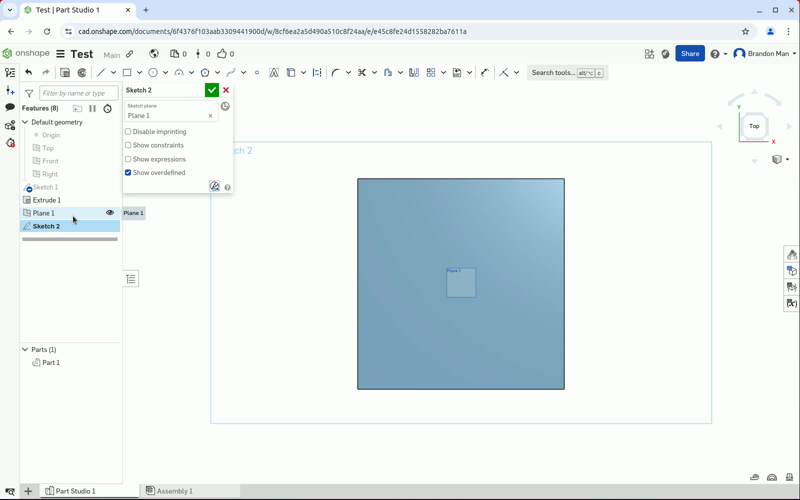
mouse_move(73, 352)
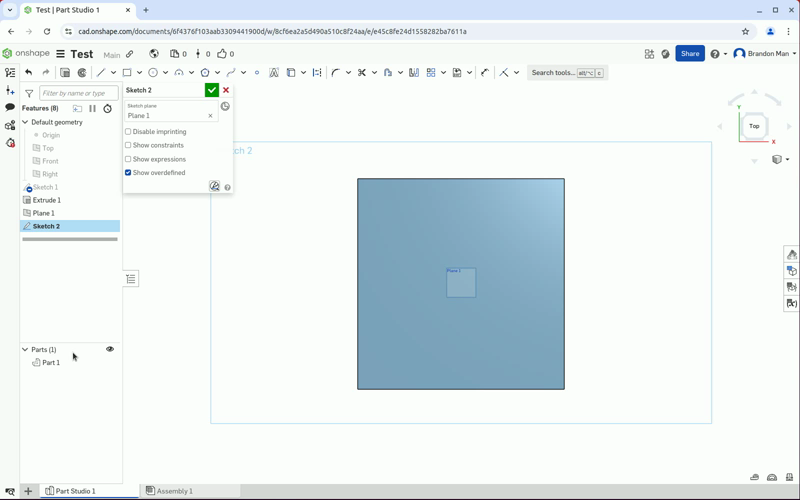
key(y)
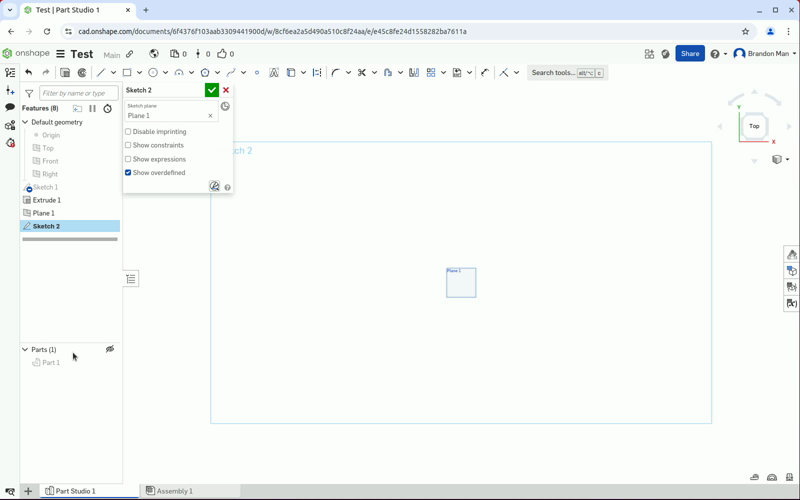
key(l)
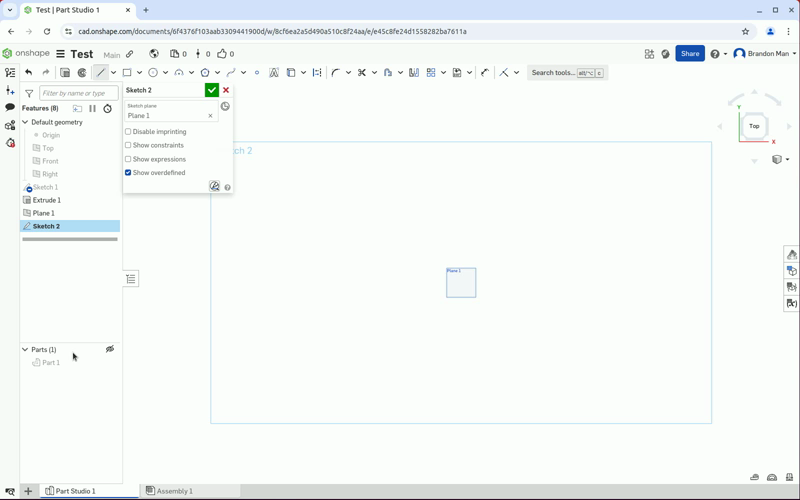
key_down(shift)
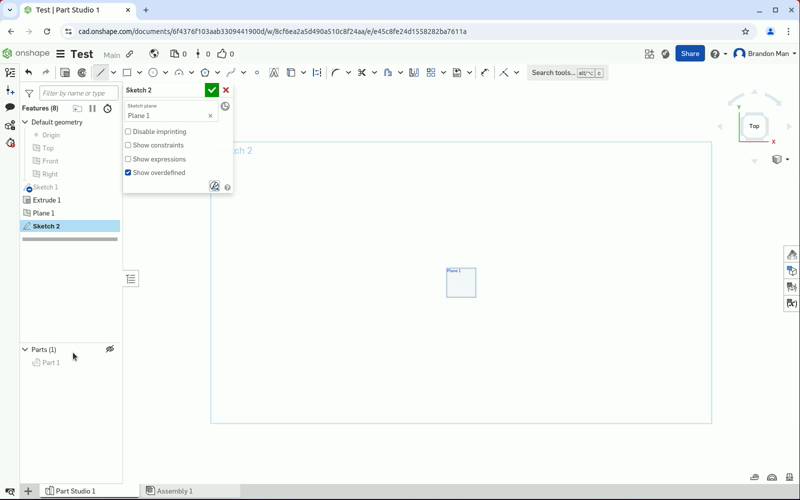
mouse_move(357, 389)
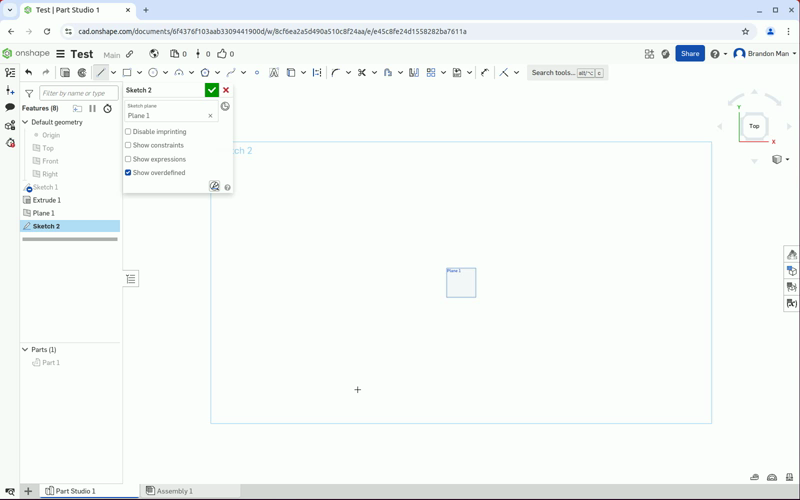
click(357, 389)
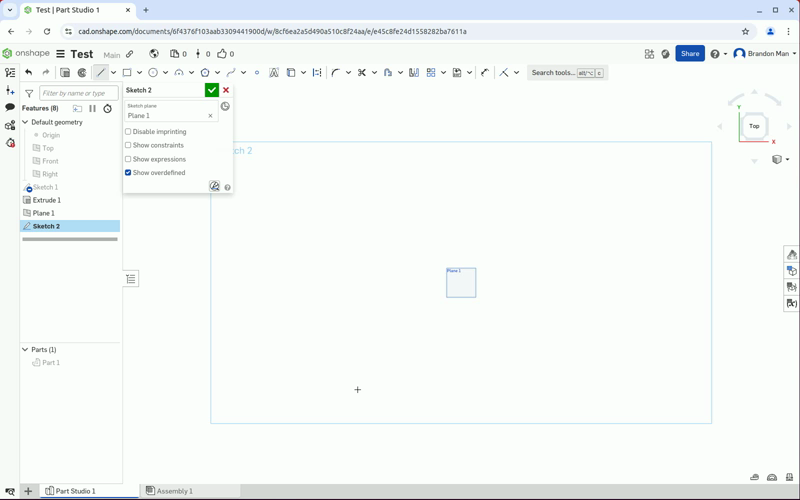
key_up(shift)
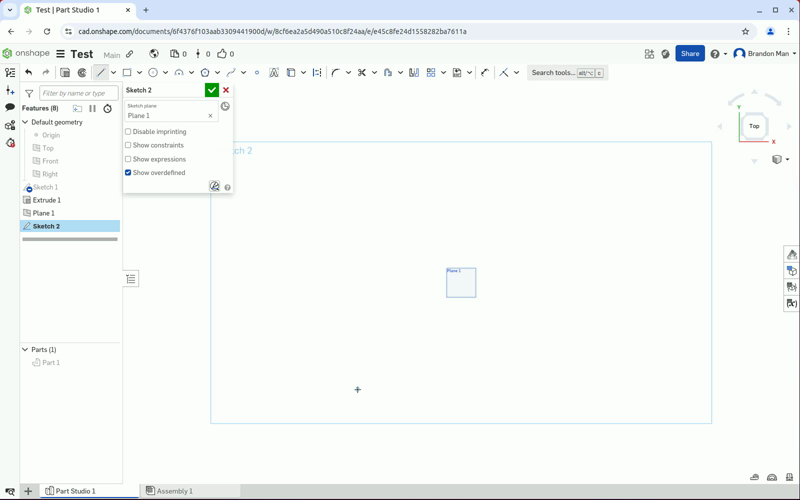
key_down(shift)
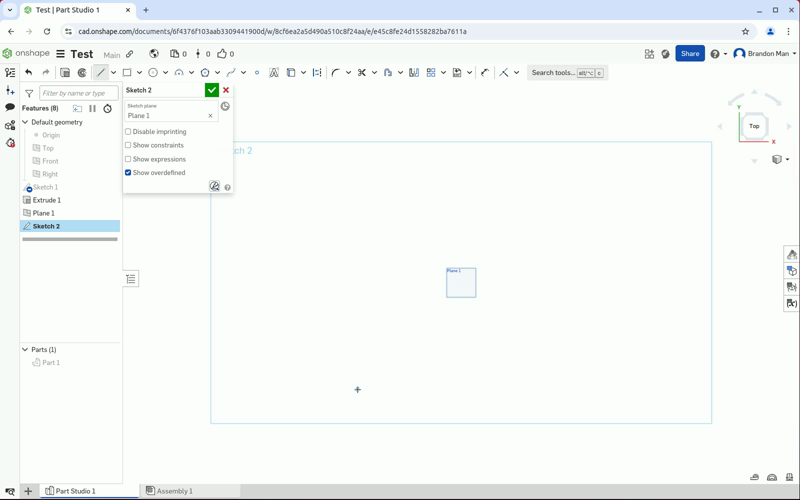
mouse_move(564, 389)
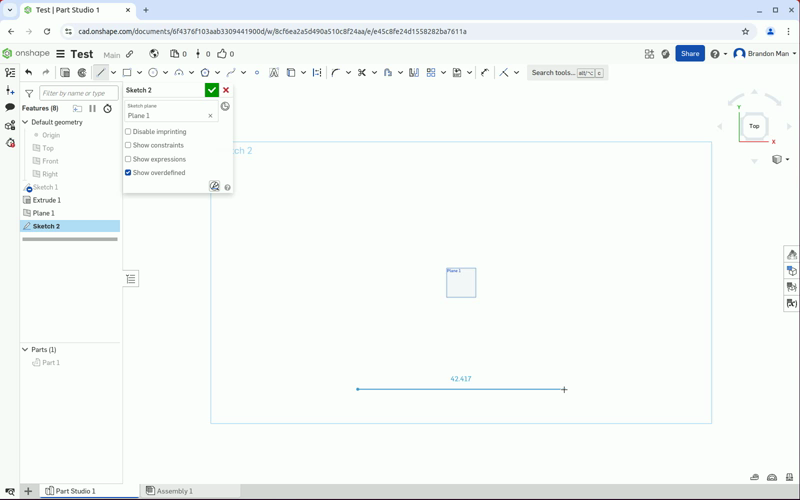
click(564, 389)
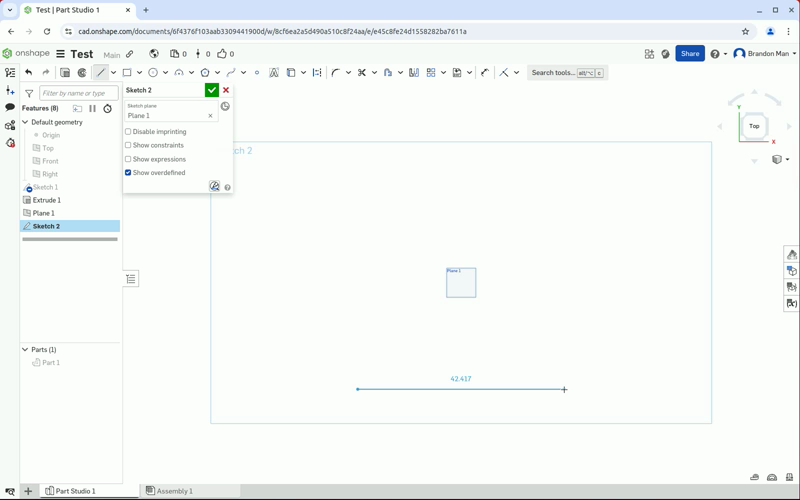
key_up(shift)
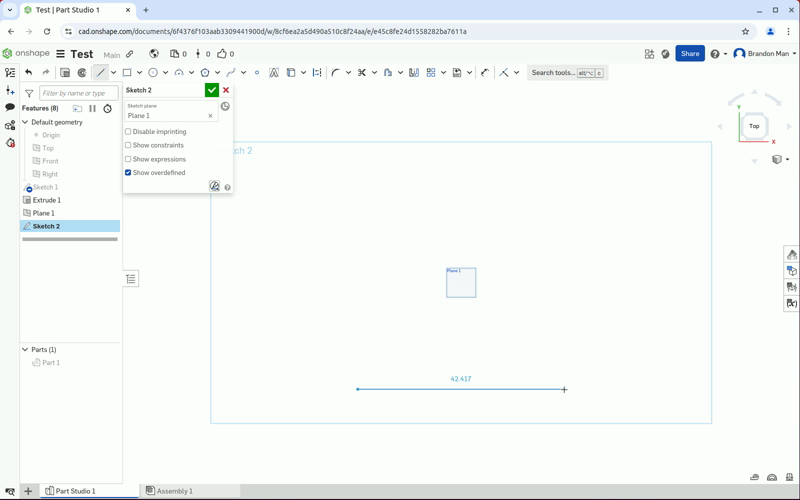
key_down(shift)
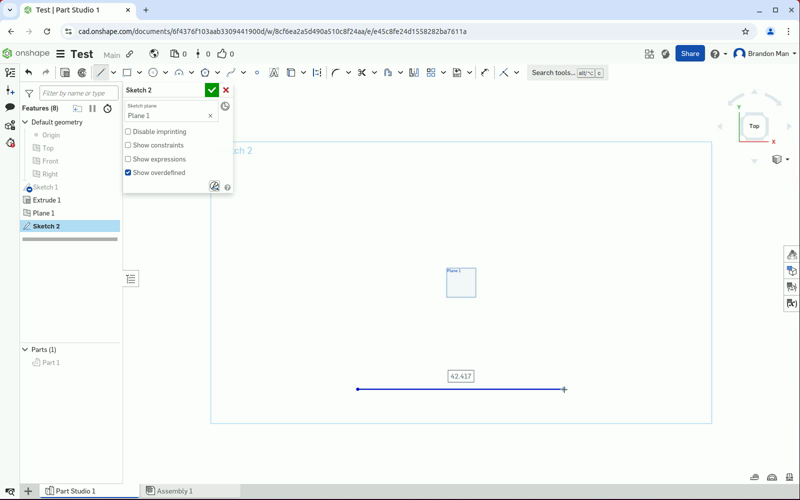
mouse_move(564, 178)
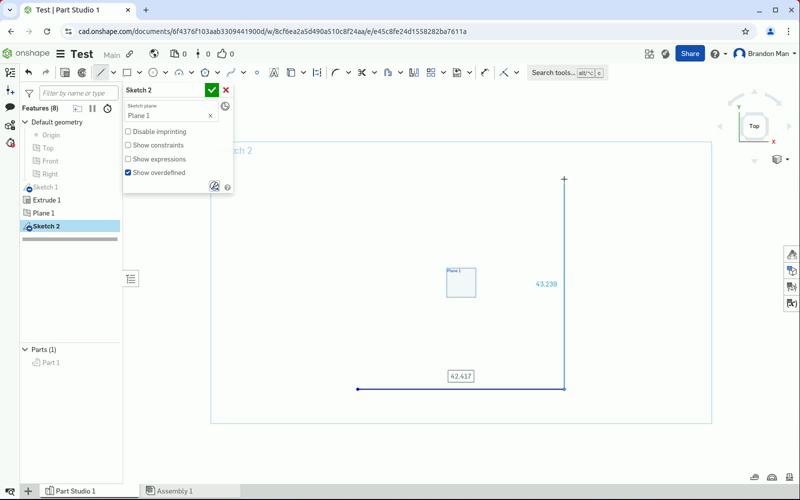
click(564, 178)
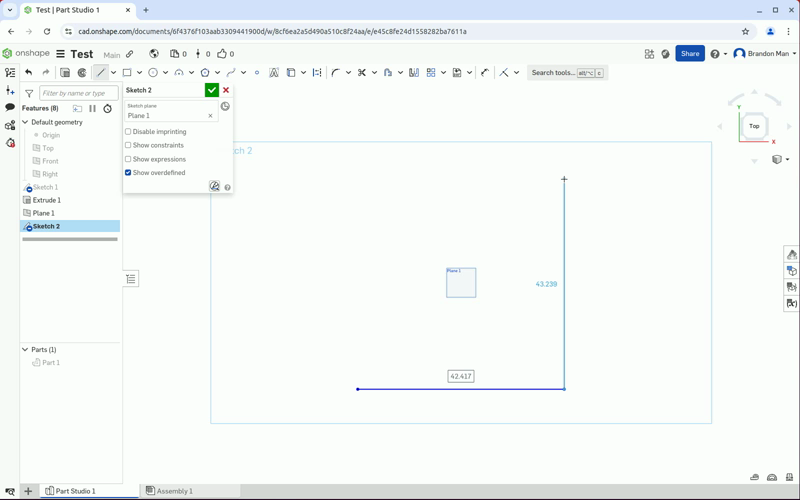
key_up(shift)
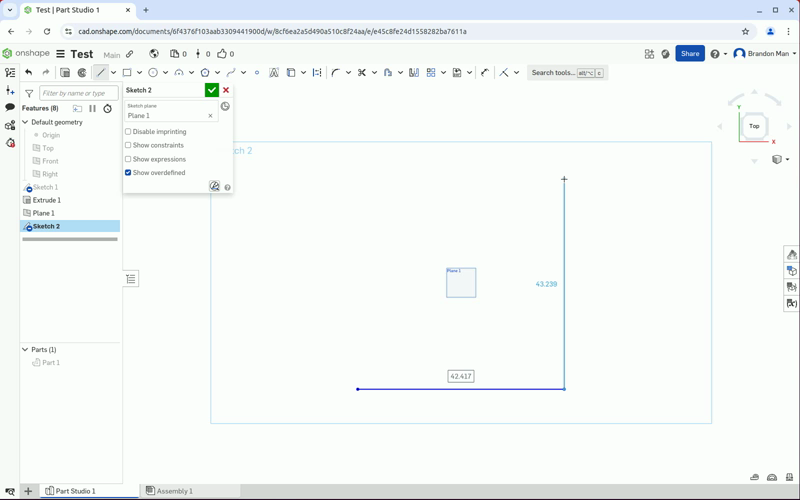
key_down(shift)
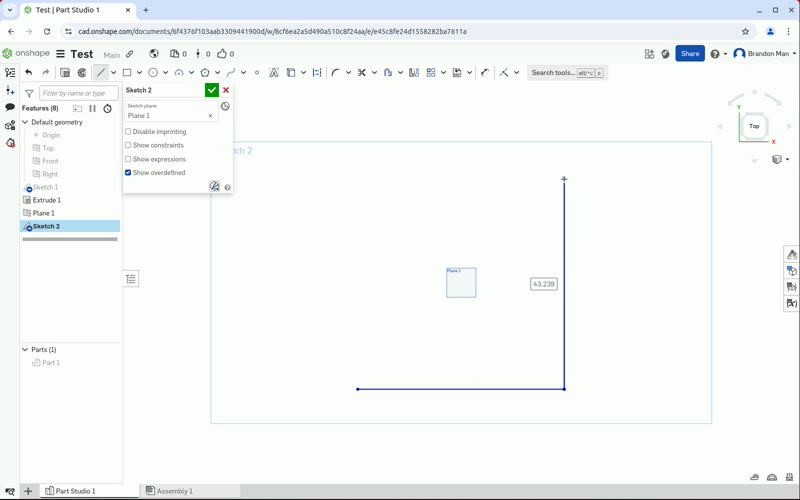
mouse_move(357, 178)
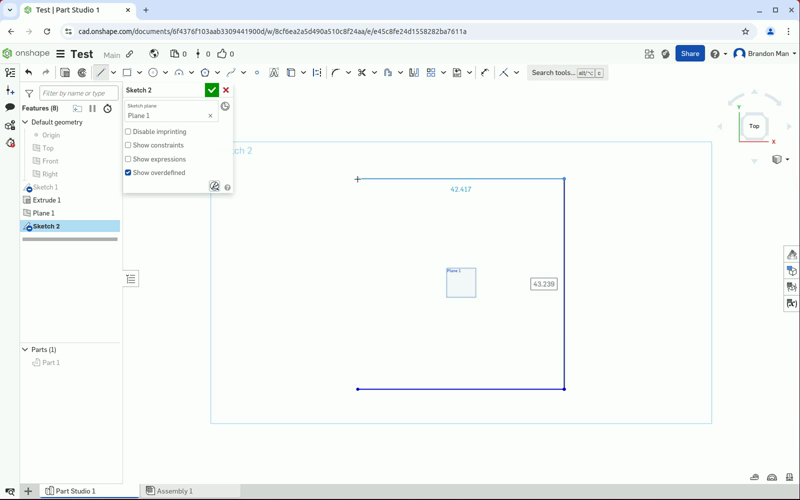
click(357, 178)
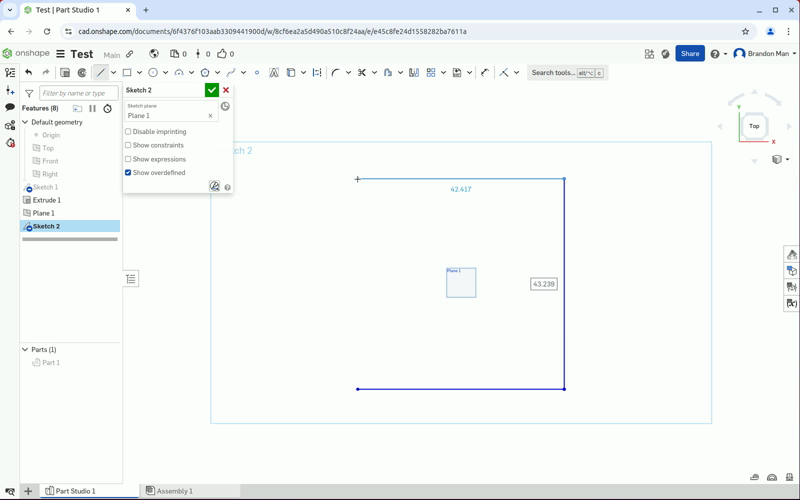
key_up(shift)
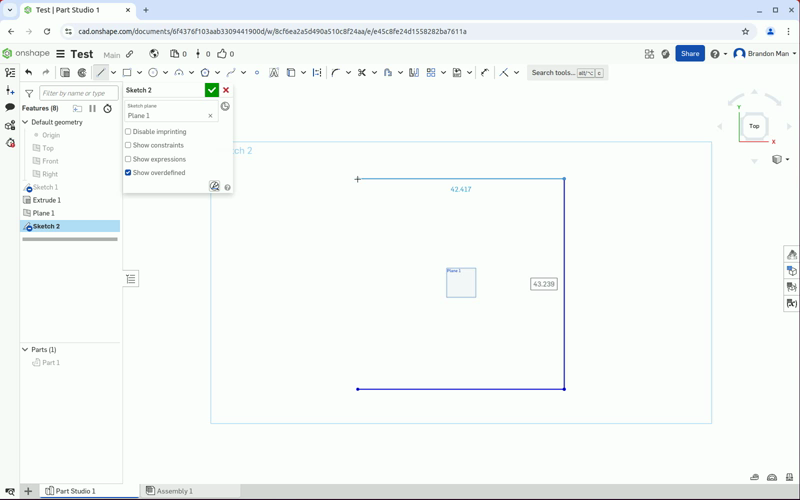
key_down(shift)
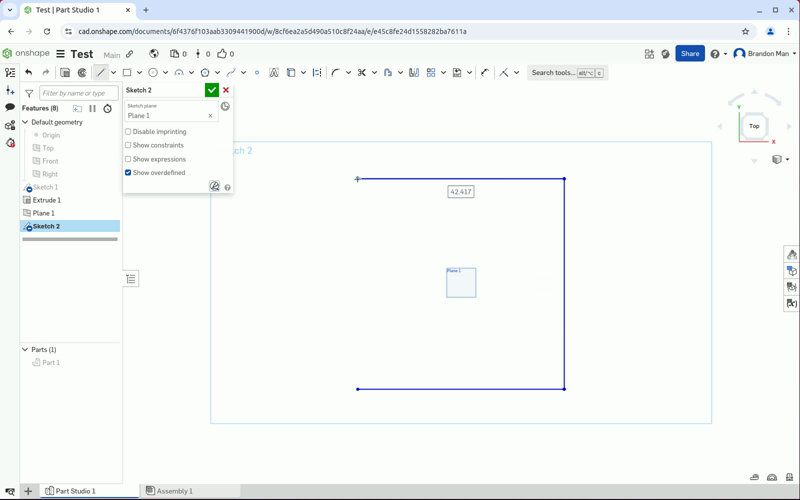
mouse_move(357, 389)
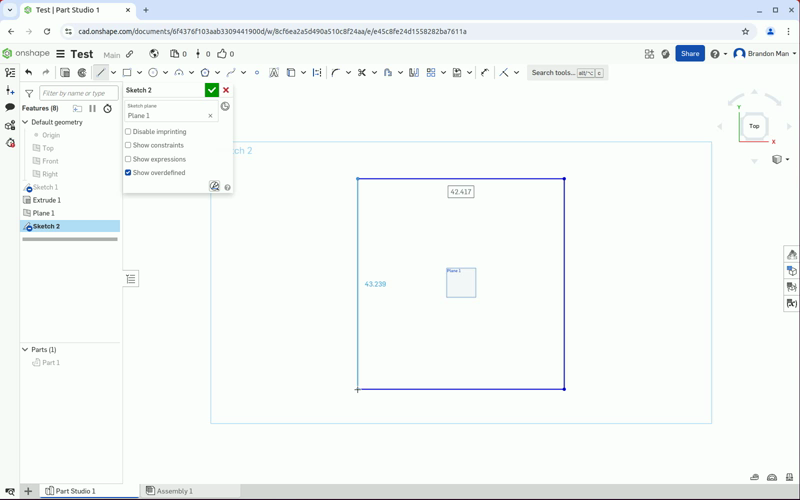
key_up(shift)
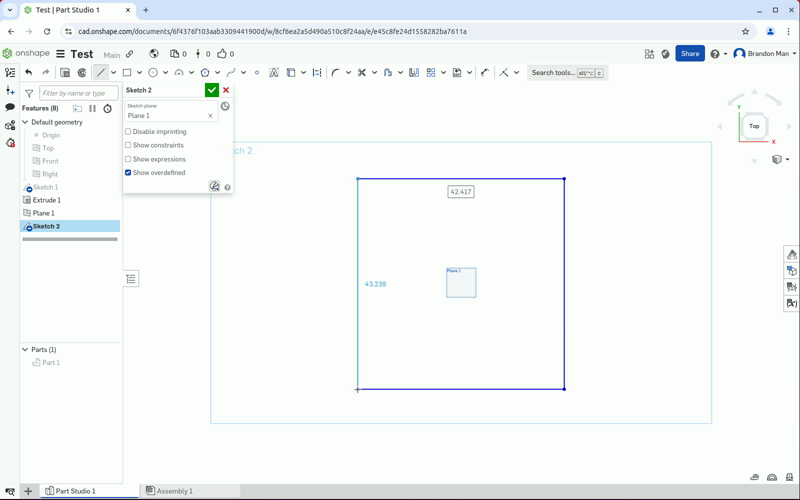
click(357, 389)
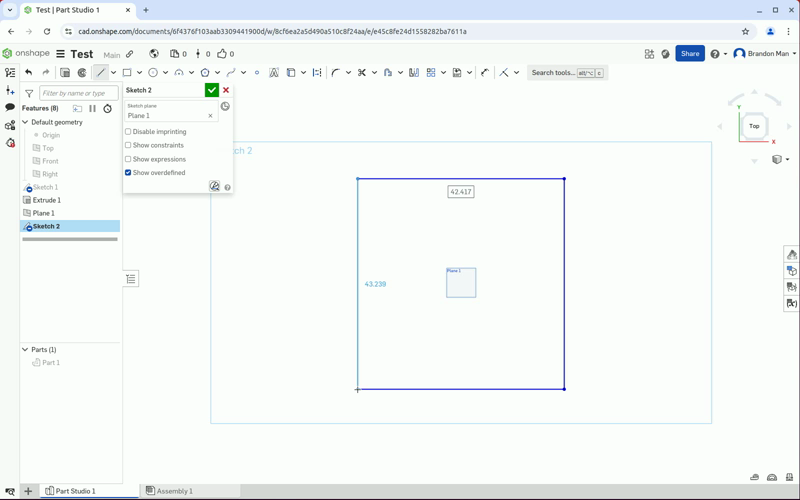
key(esc)
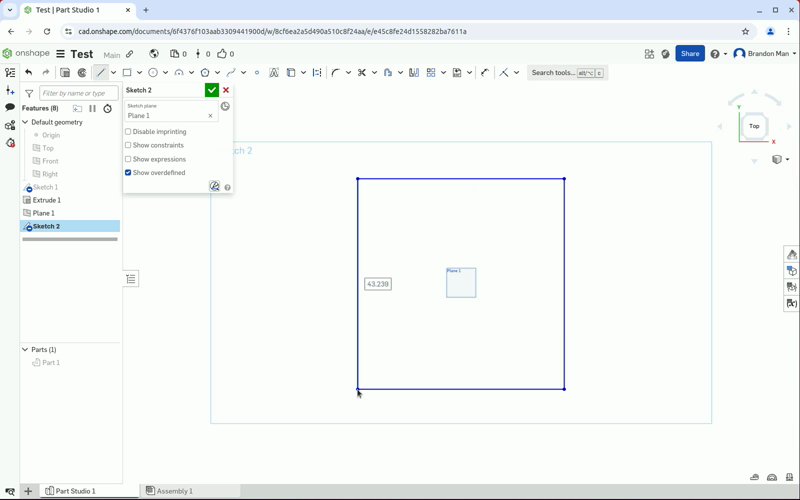
key(l)
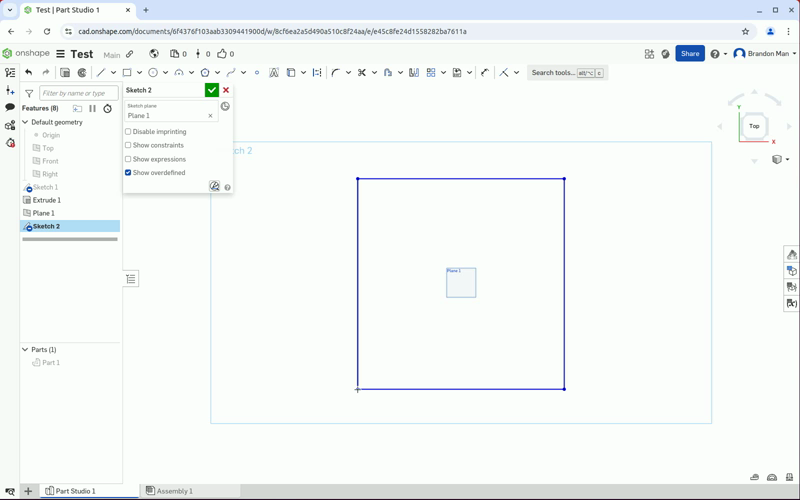
key_down(shift)
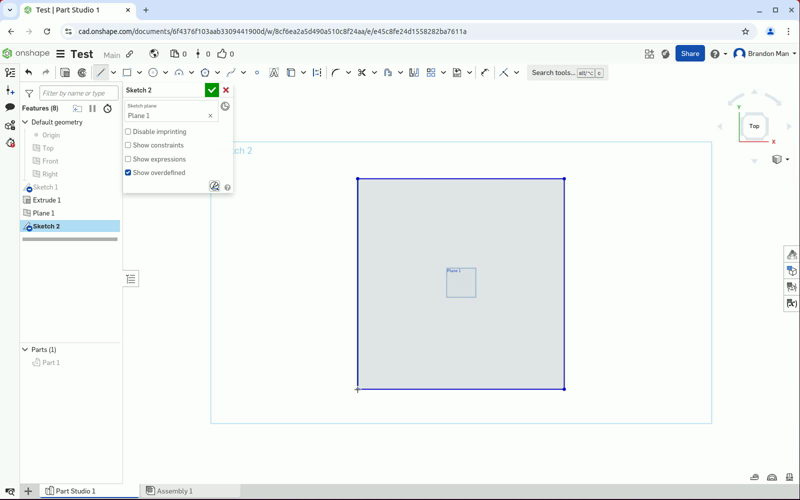
mouse_move(359, 387)
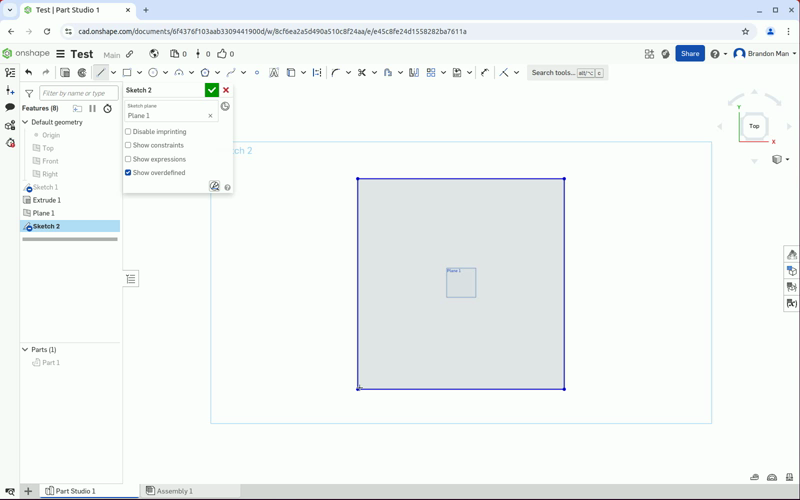
scroll(6)
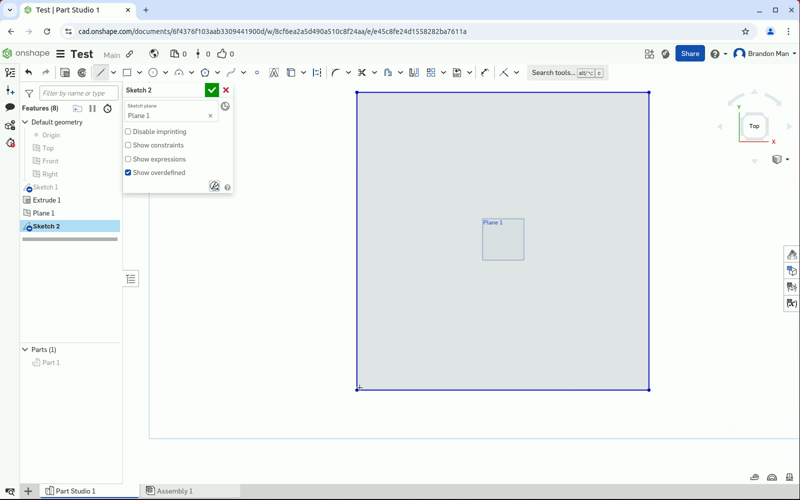
scroll(6)
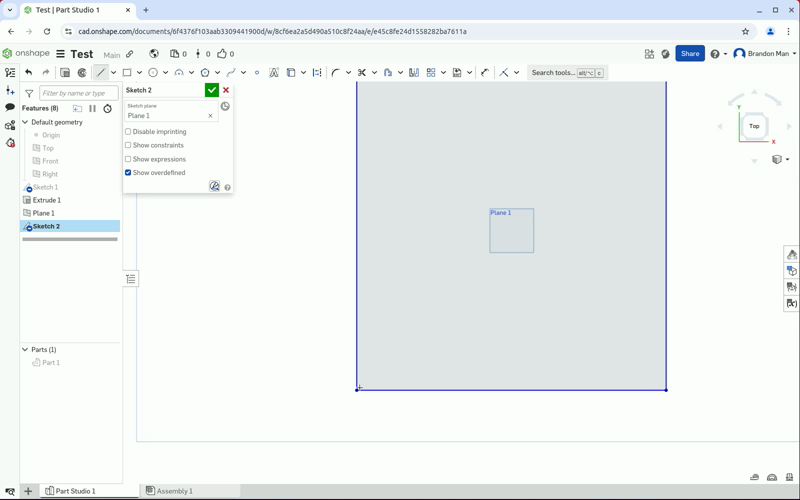
scroll(6)
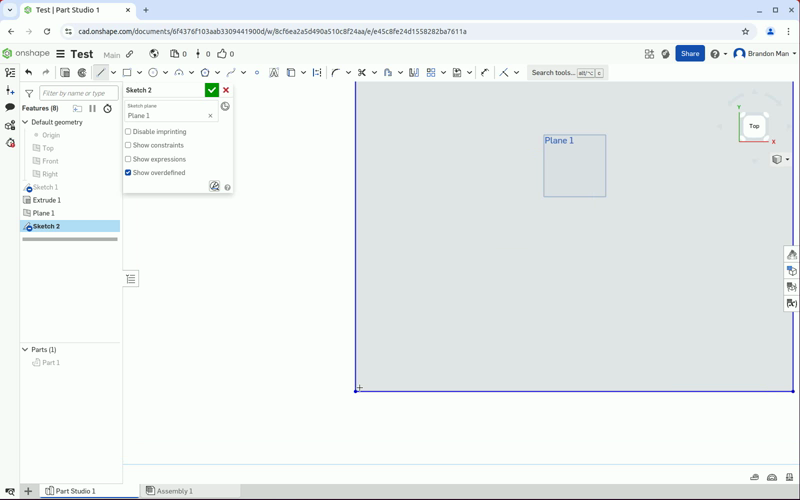
scroll(6)
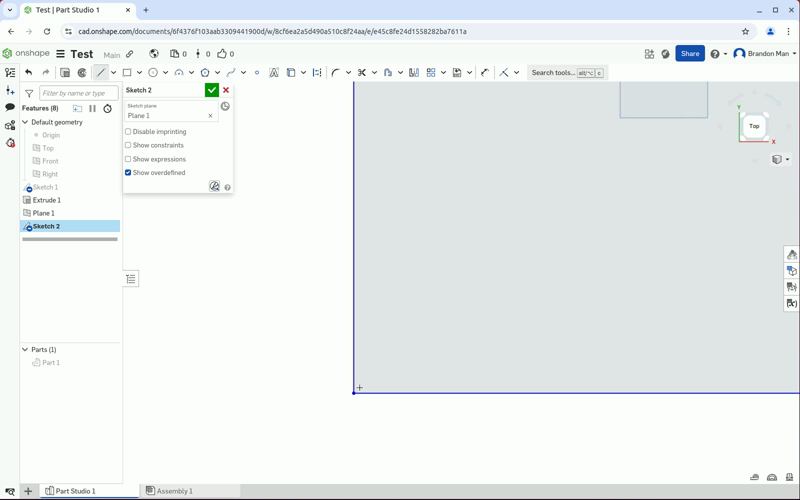
scroll(6)
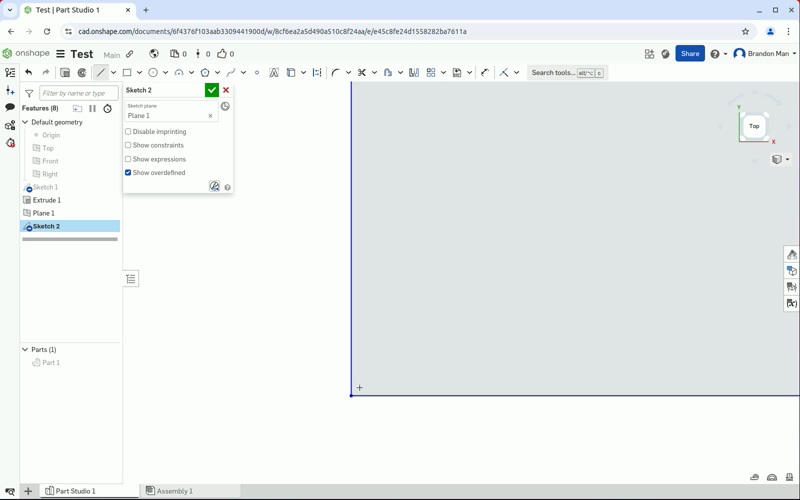
scroll(6)
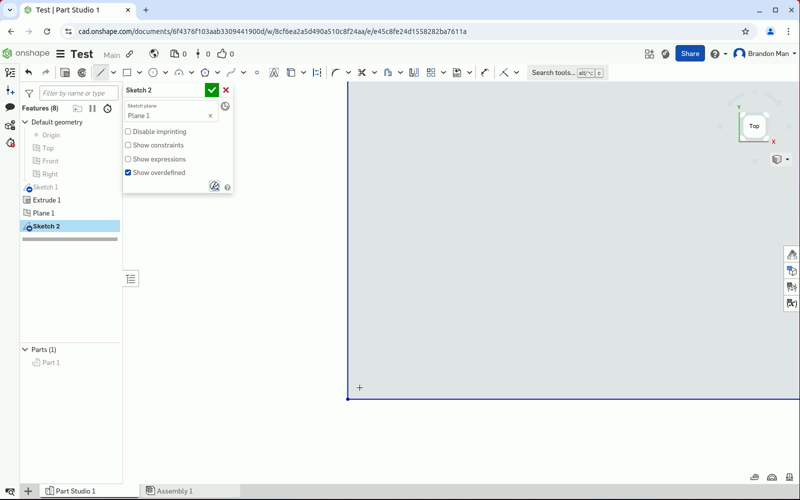
scroll(6)
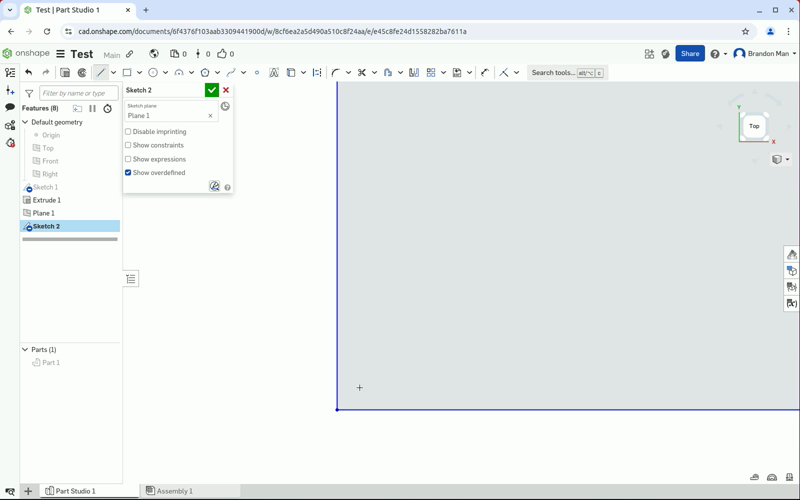
click(359, 387)
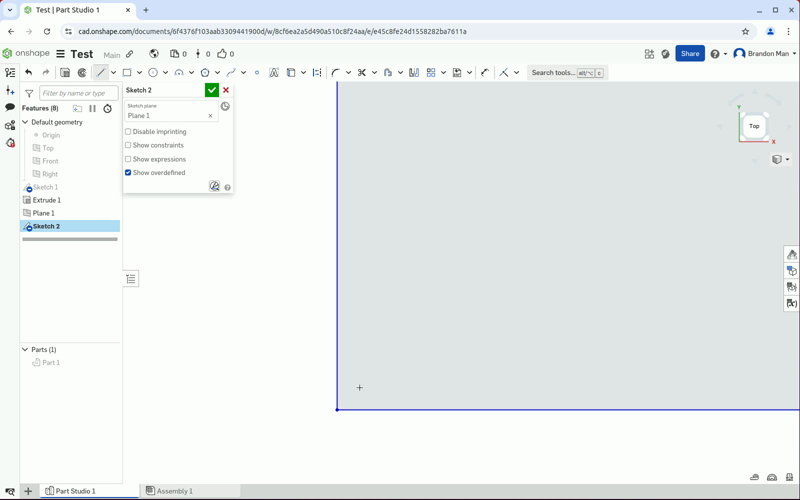
scroll(-6)
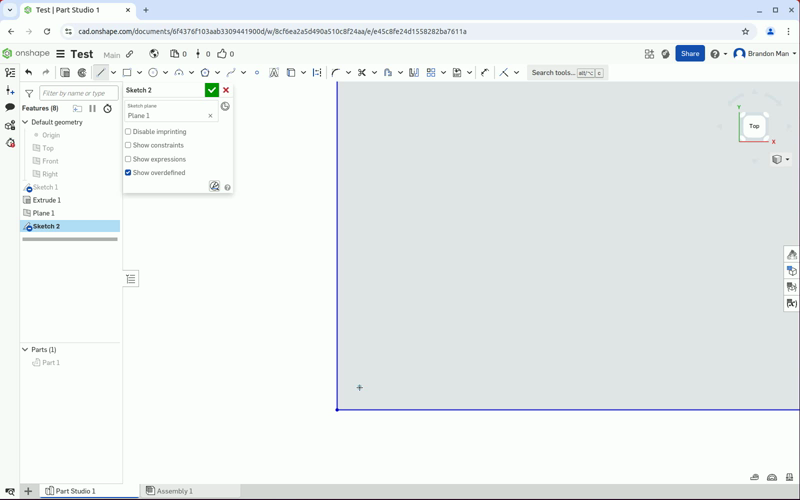
scroll(-6)
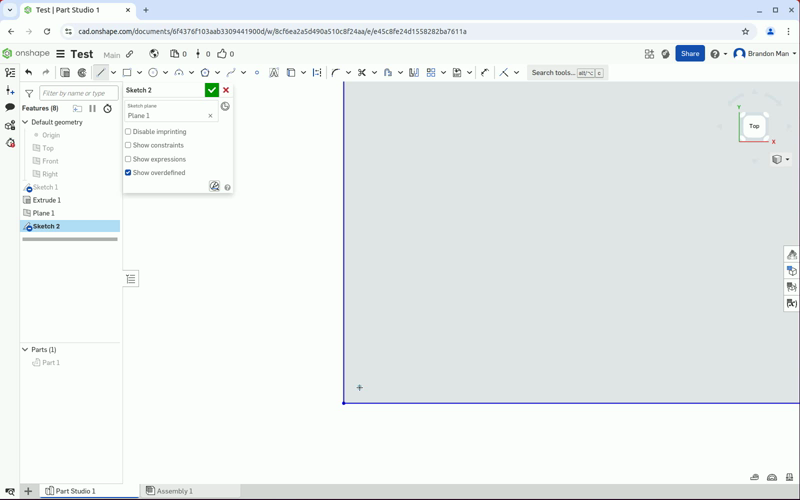
scroll(-6)
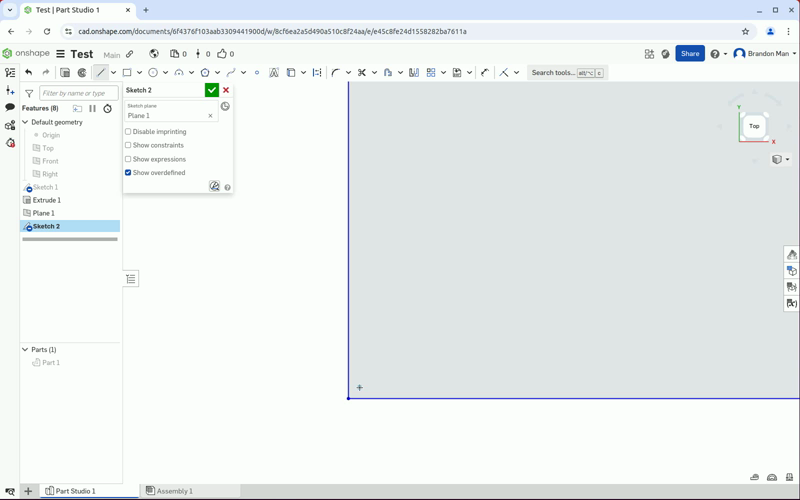
scroll(-6)
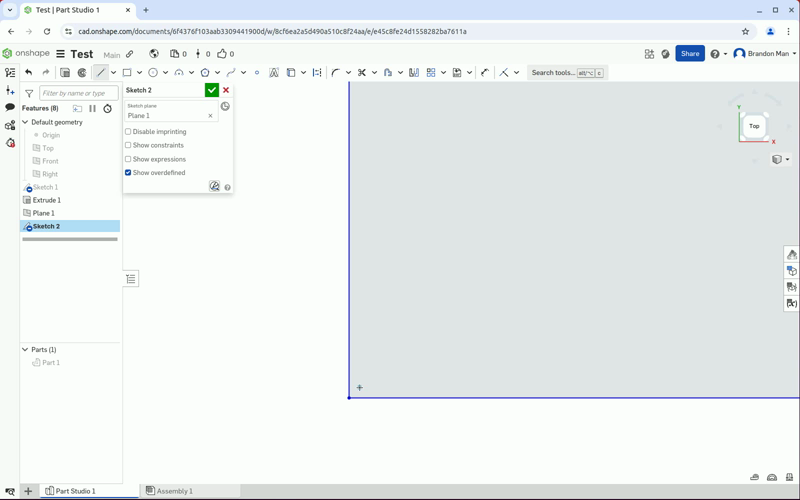
scroll(-6)
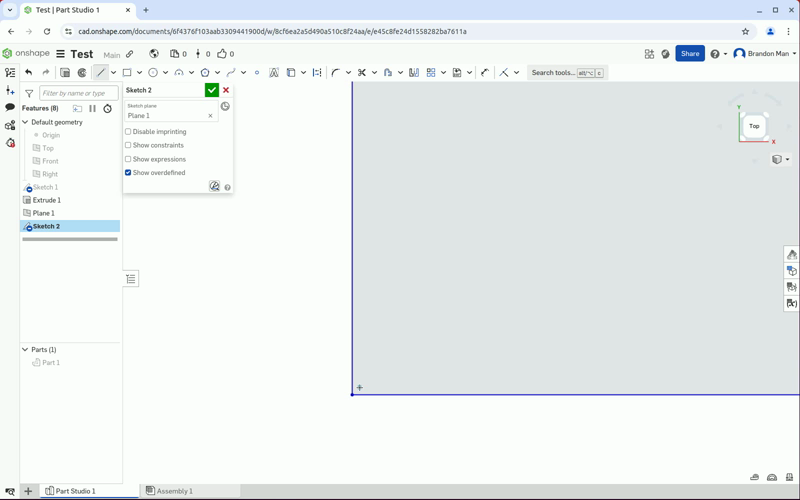
scroll(-6)
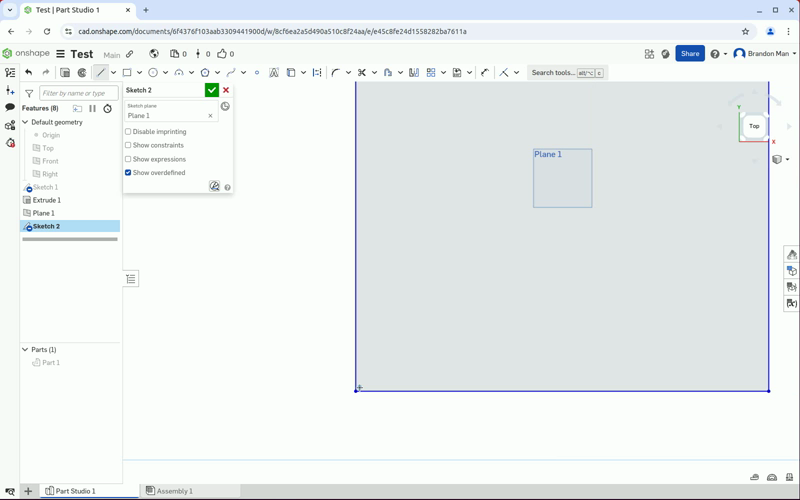
scroll(-6)
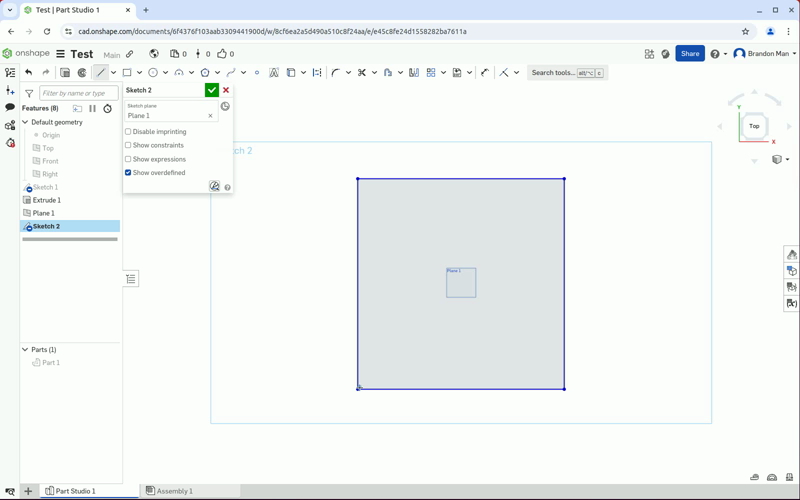
key_up(shift)
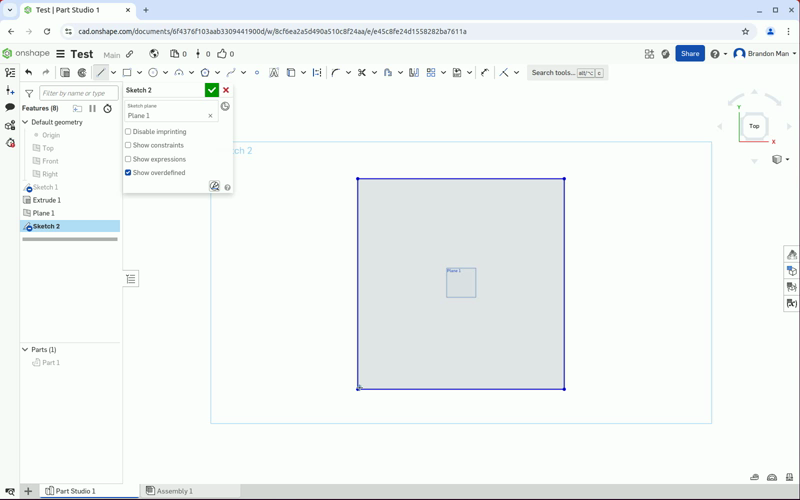
key_down(shift)
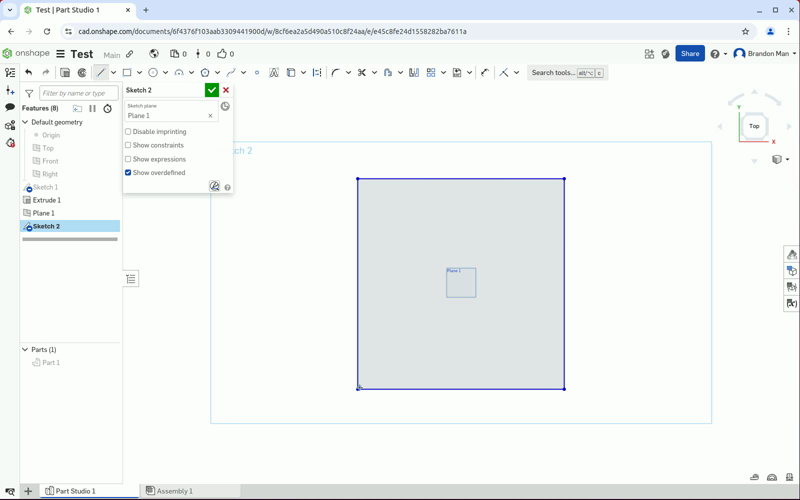
mouse_move(561, 387)
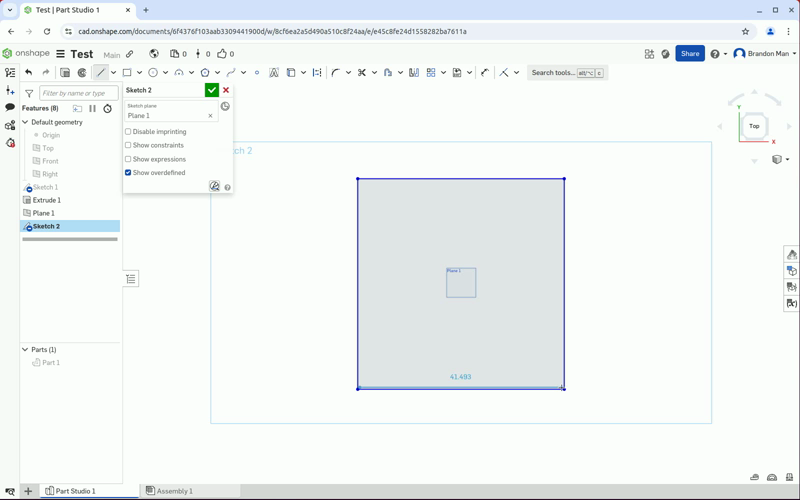
scroll(6)
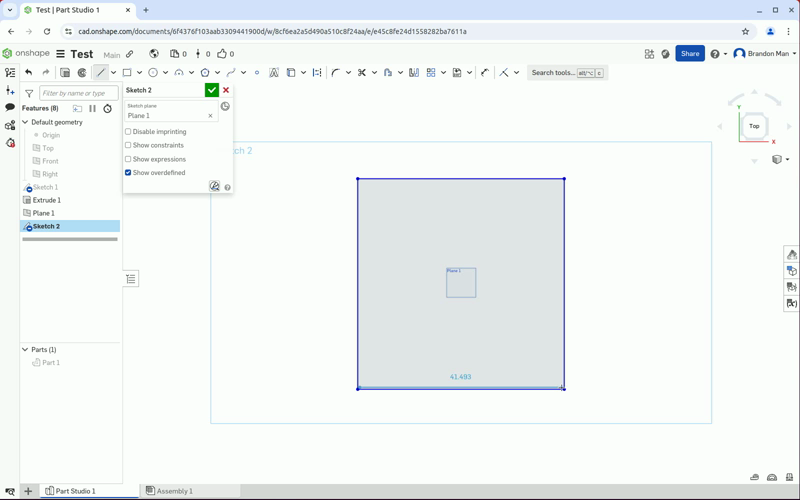
scroll(6)
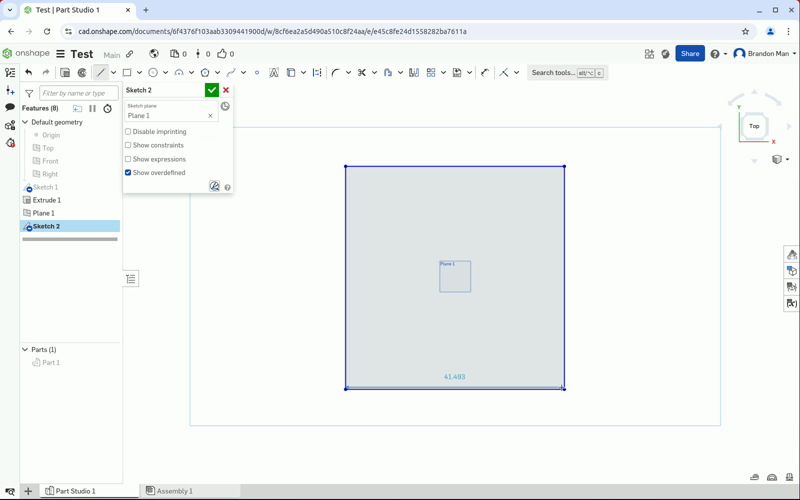
scroll(6)
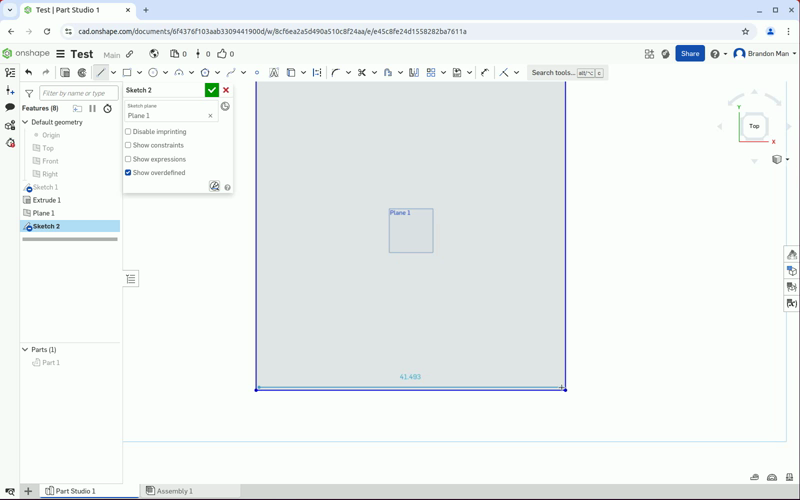
scroll(6)
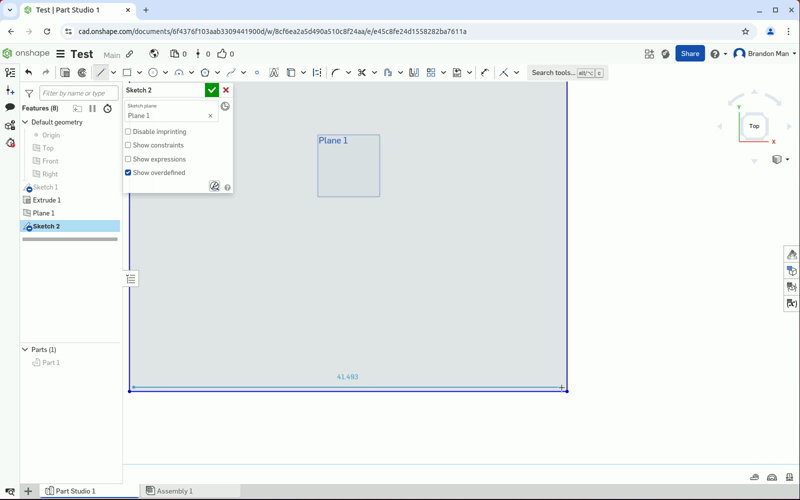
scroll(6)
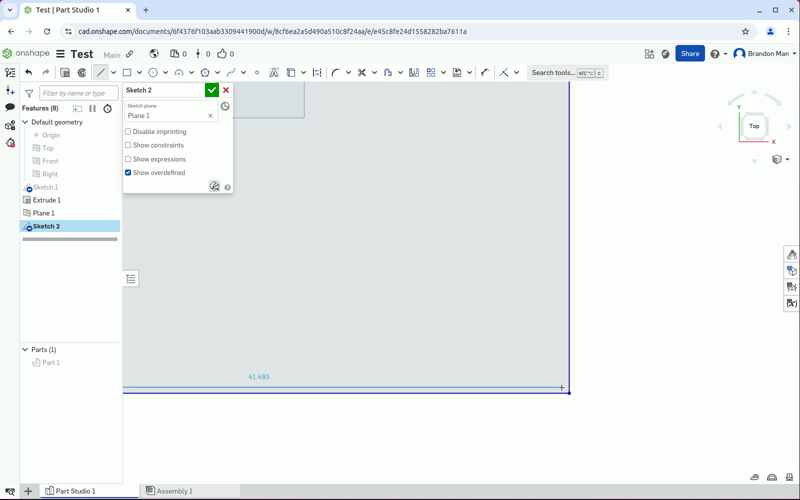
scroll(6)
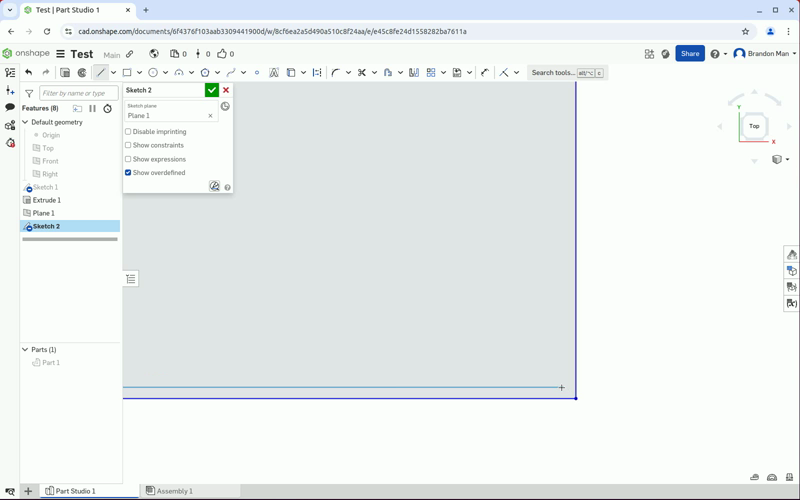
scroll(6)
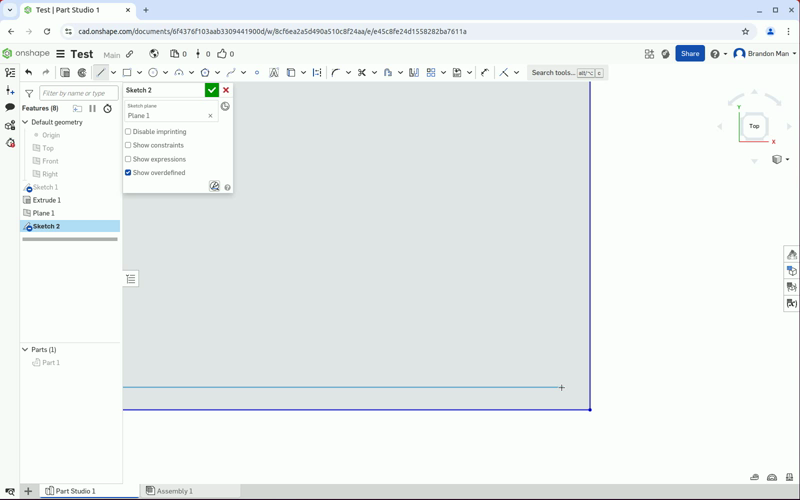
click(561, 387)
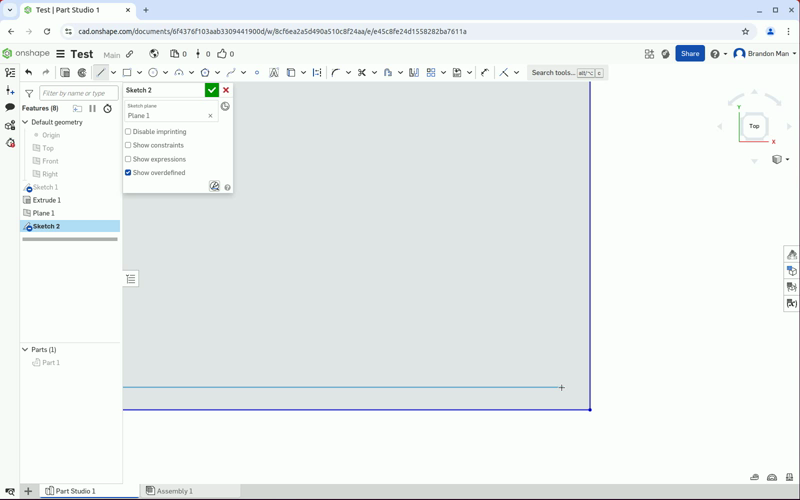
scroll(-6)
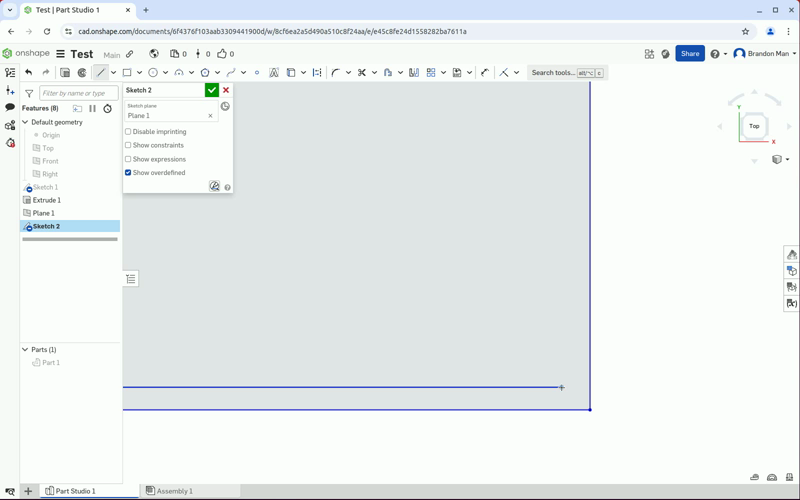
scroll(-6)
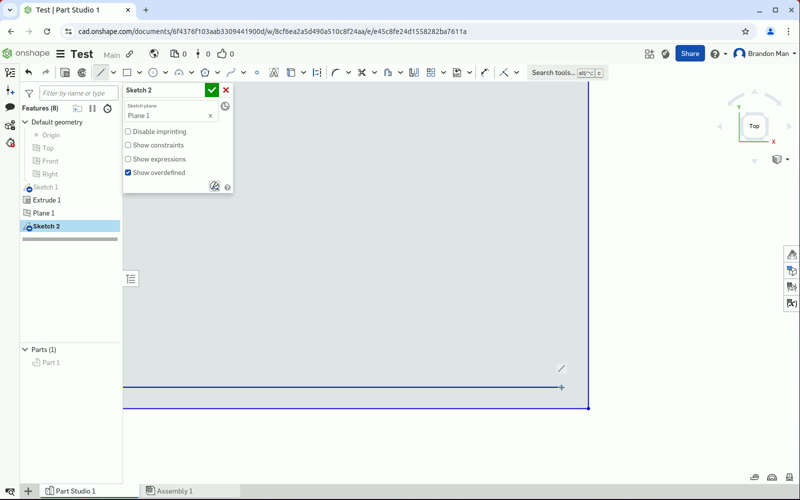
scroll(-6)
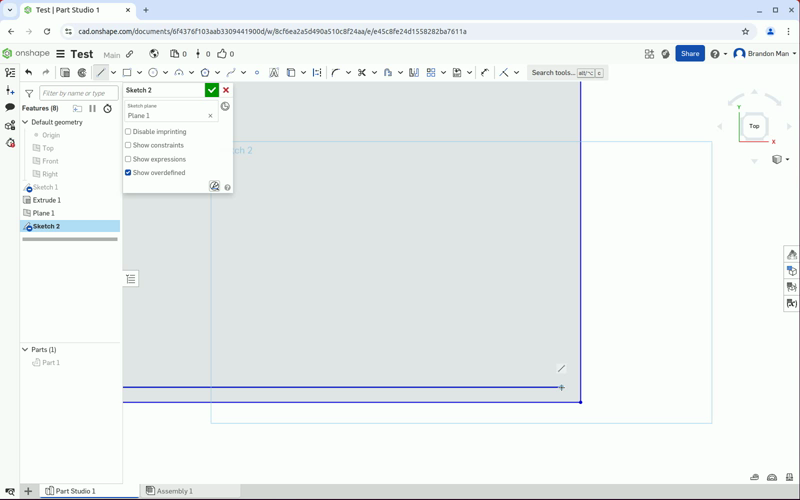
scroll(-6)
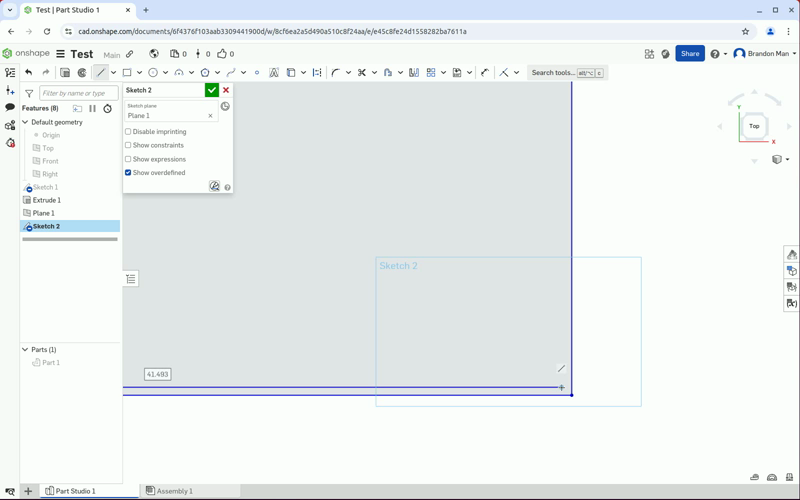
scroll(-6)
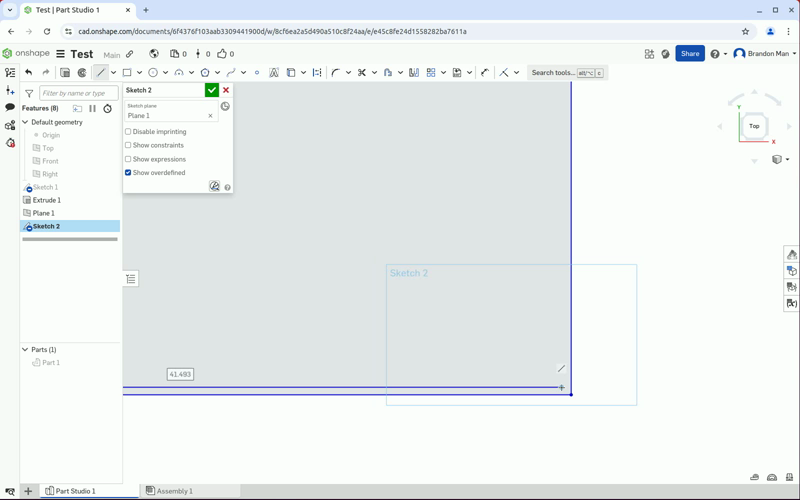
scroll(-6)
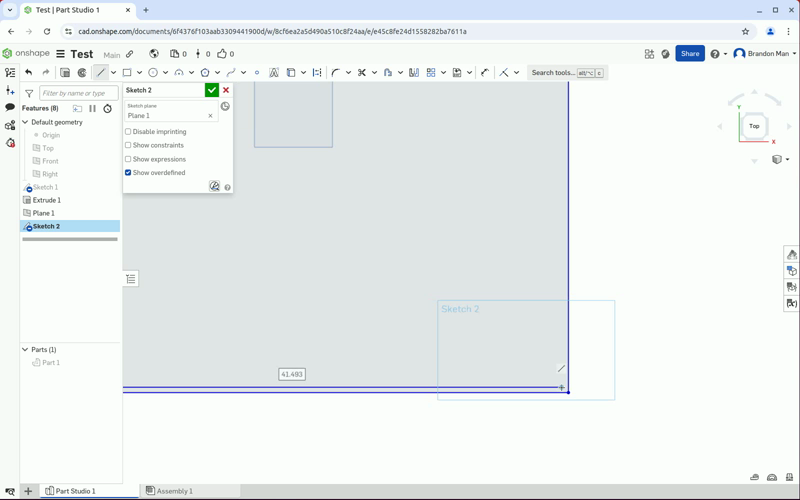
scroll(-6)
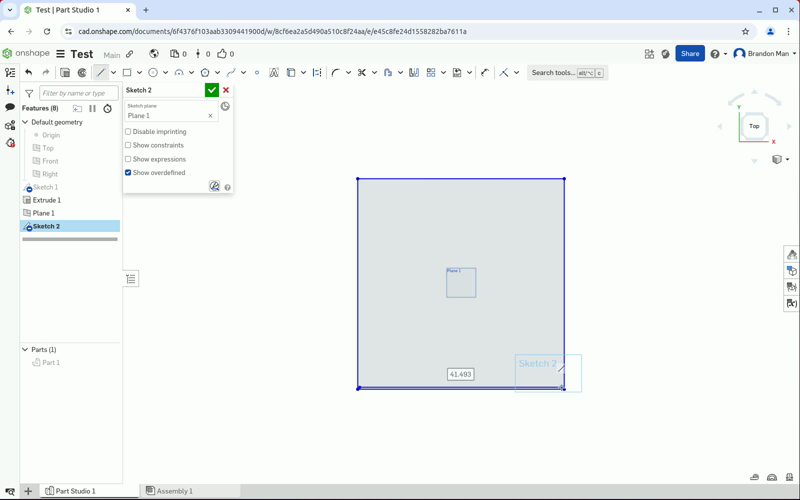
key_up(shift)
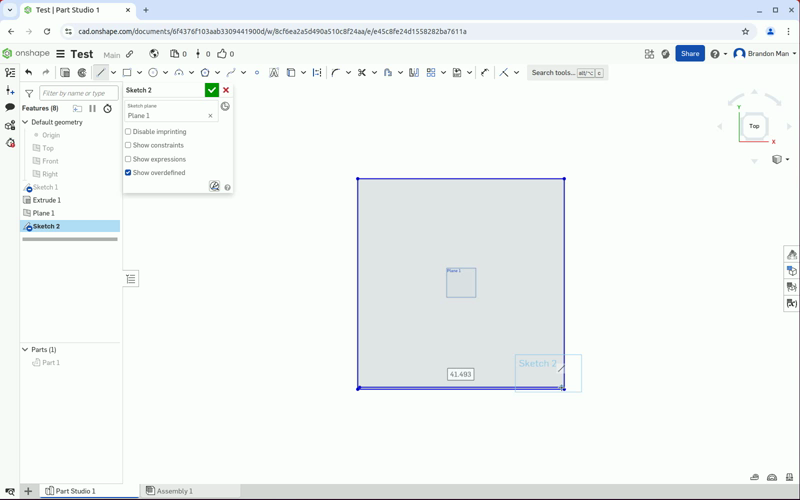
key_down(shift)
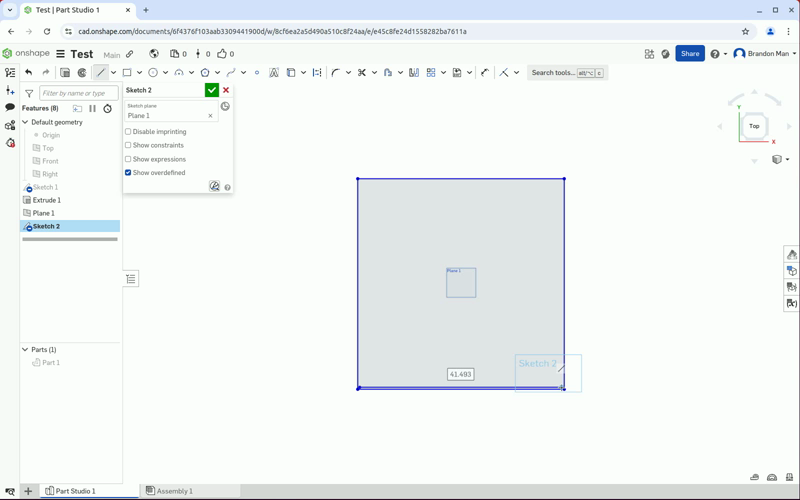
mouse_move(561, 180)
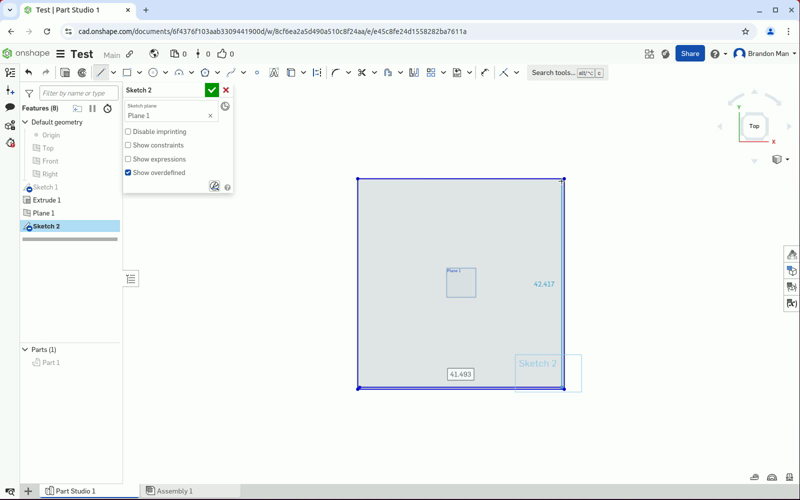
scroll(6)
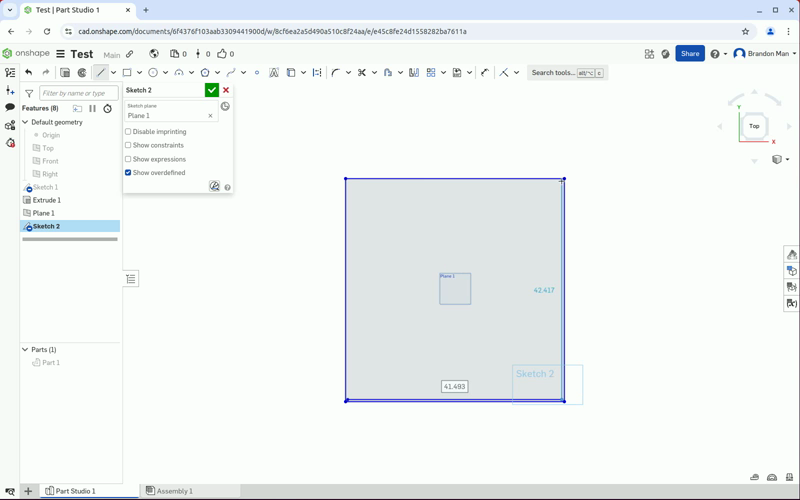
scroll(6)
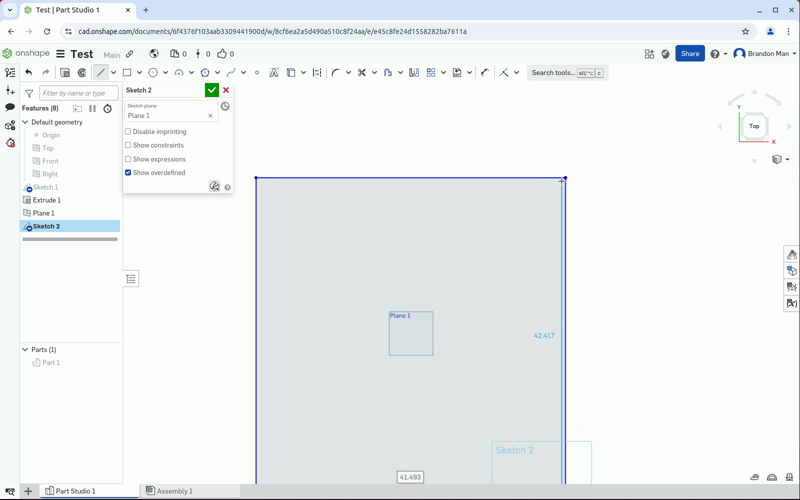
scroll(6)
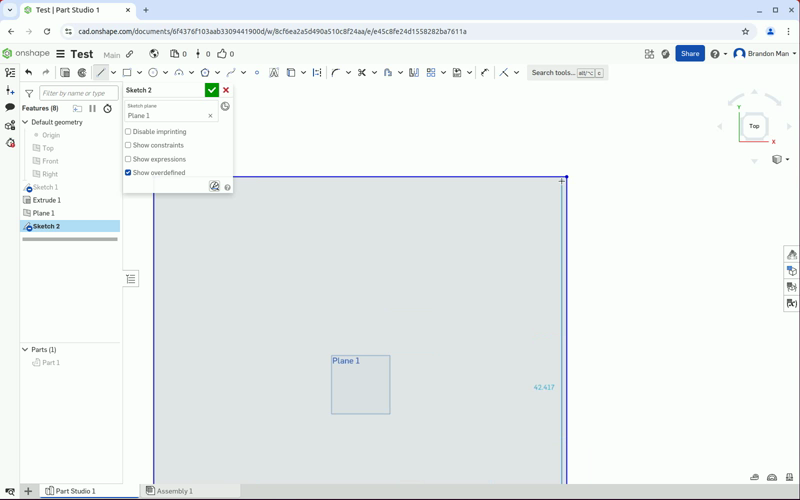
scroll(6)
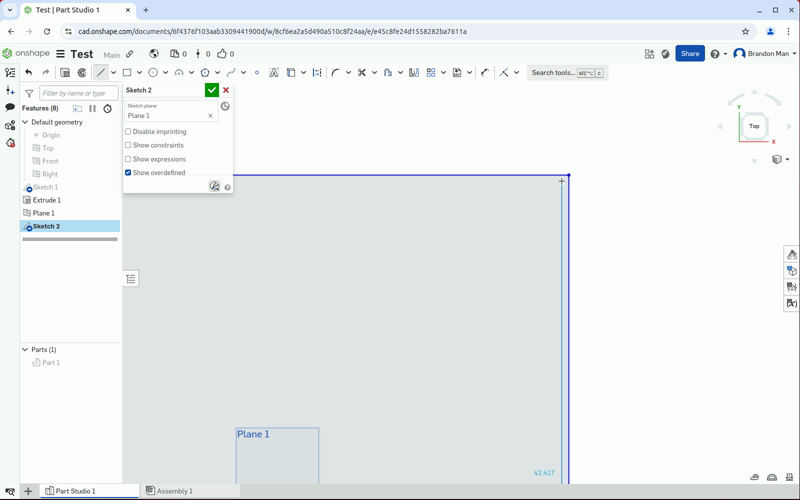
scroll(6)
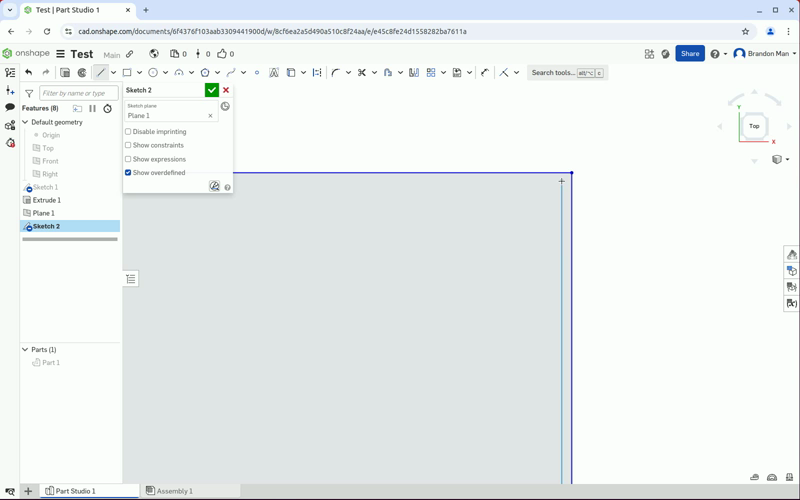
scroll(6)
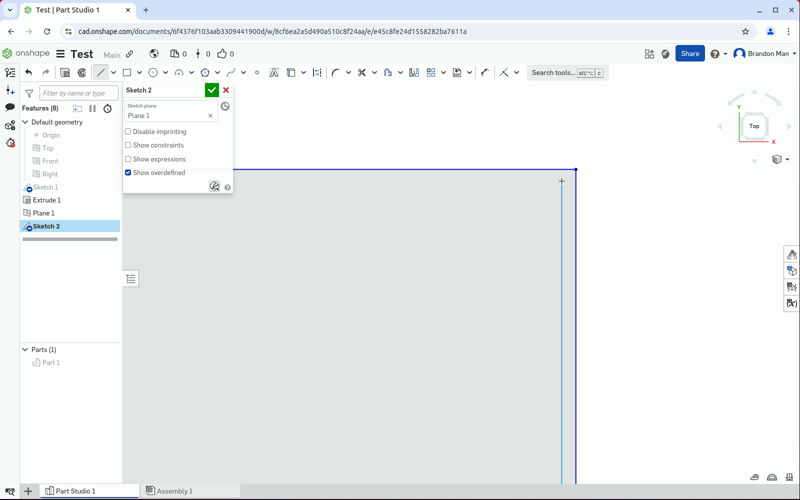
scroll(6)
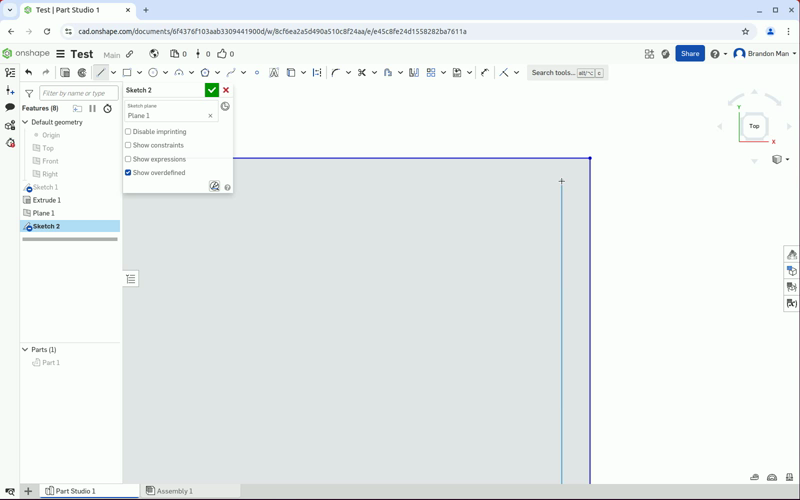
click(561, 180)
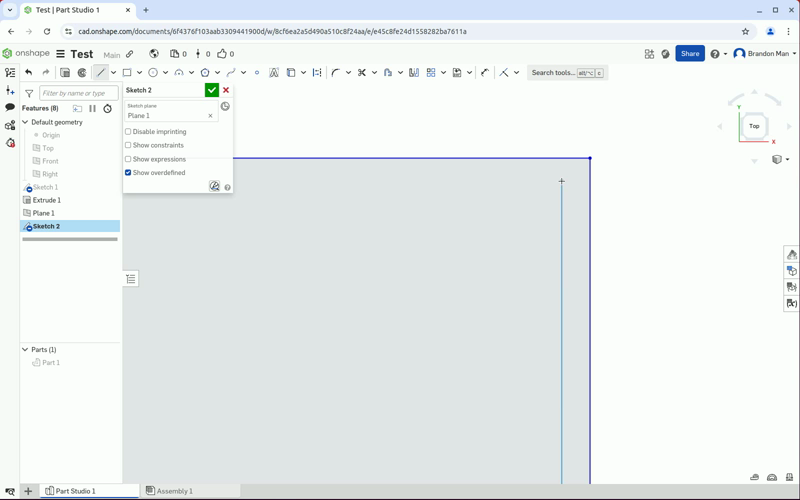
scroll(-6)
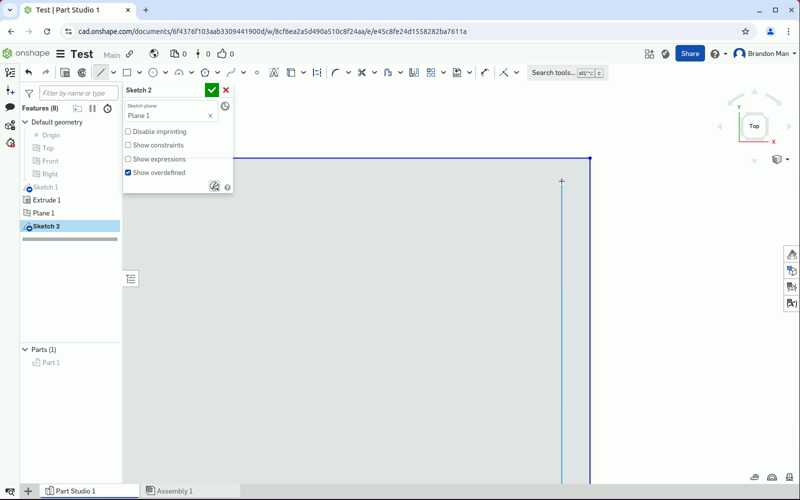
scroll(-6)
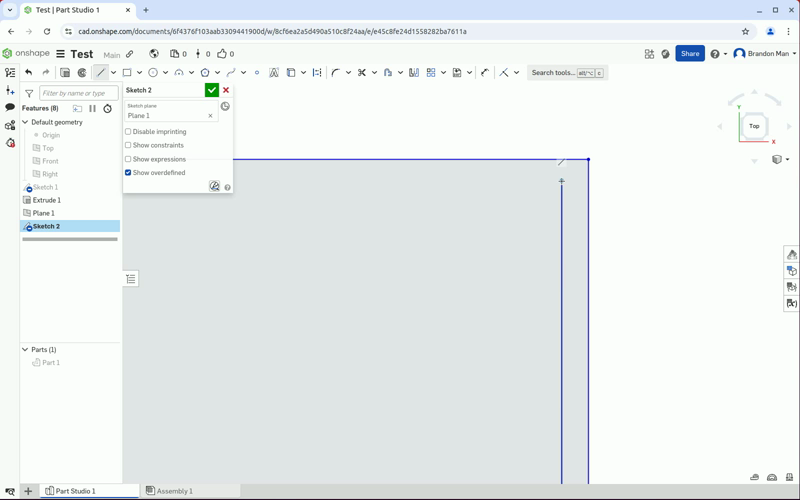
scroll(-6)
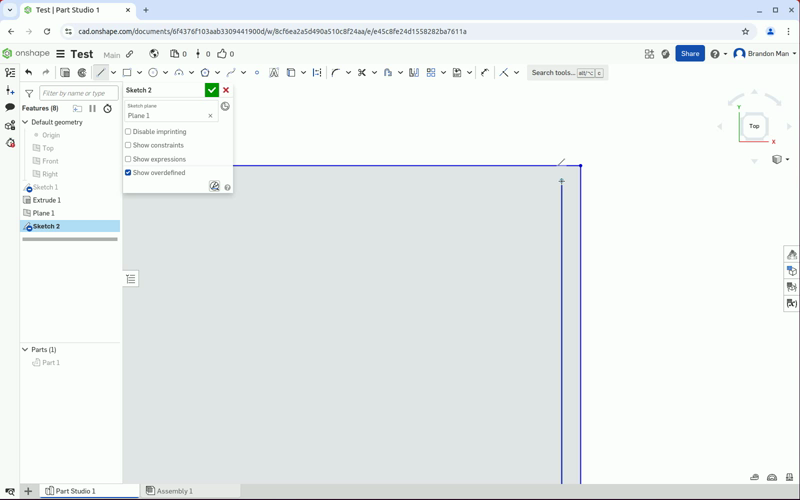
scroll(-6)
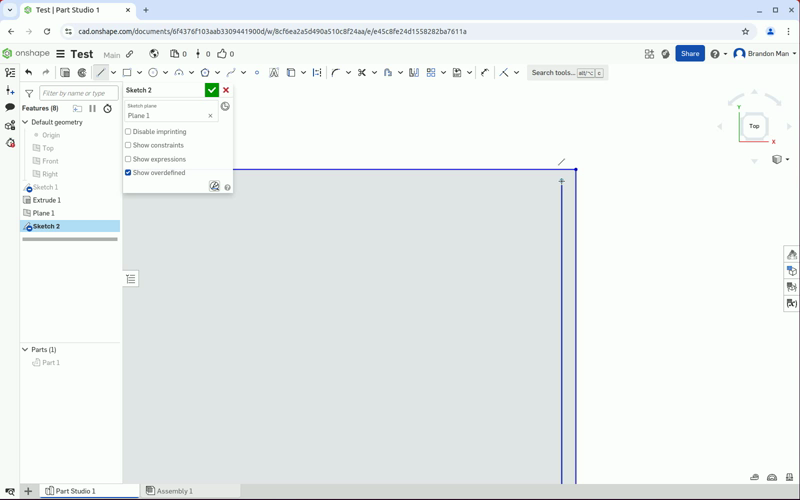
scroll(-6)
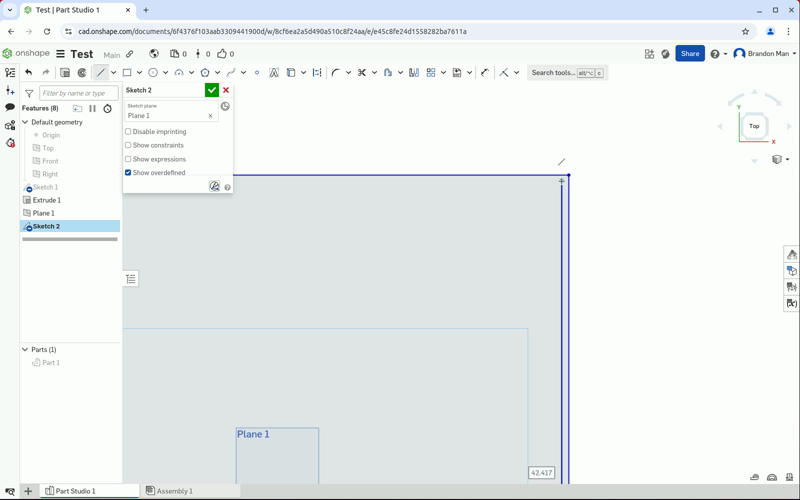
scroll(-6)
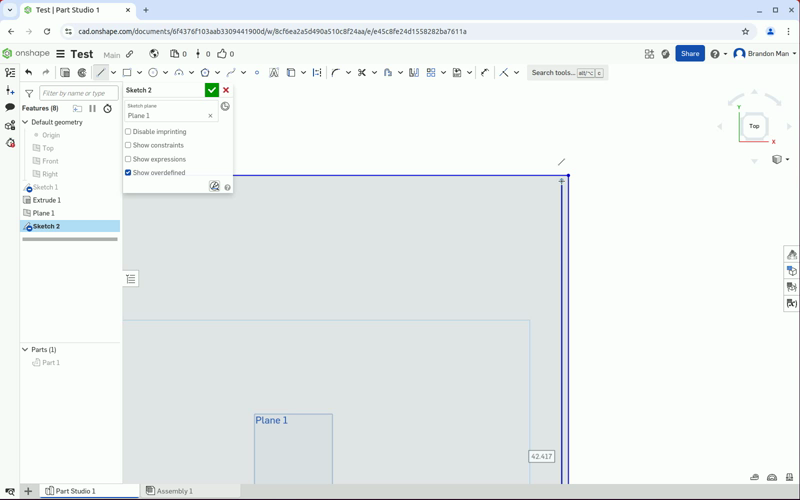
scroll(-6)
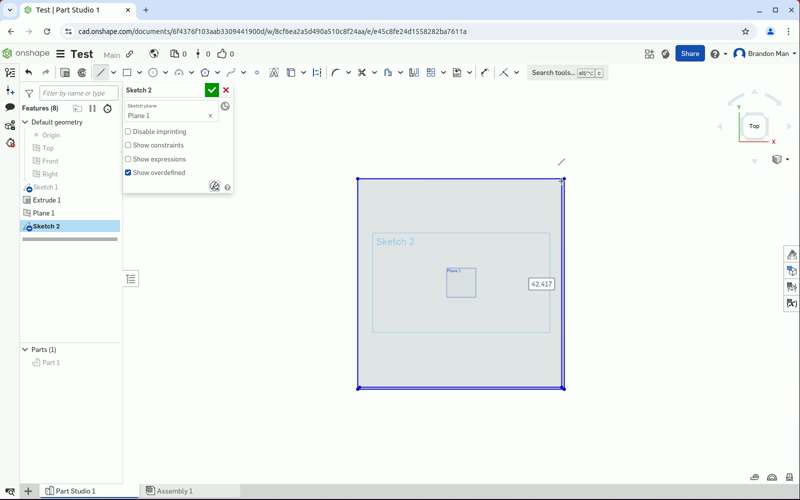
key_up(shift)
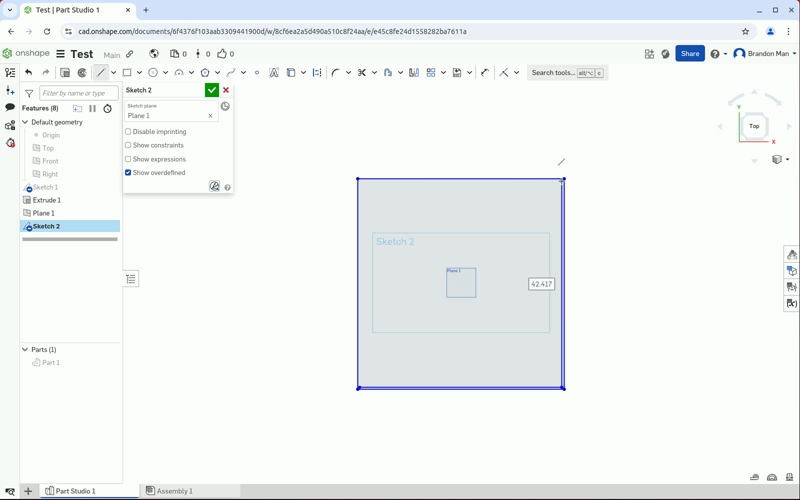
key_down(shift)
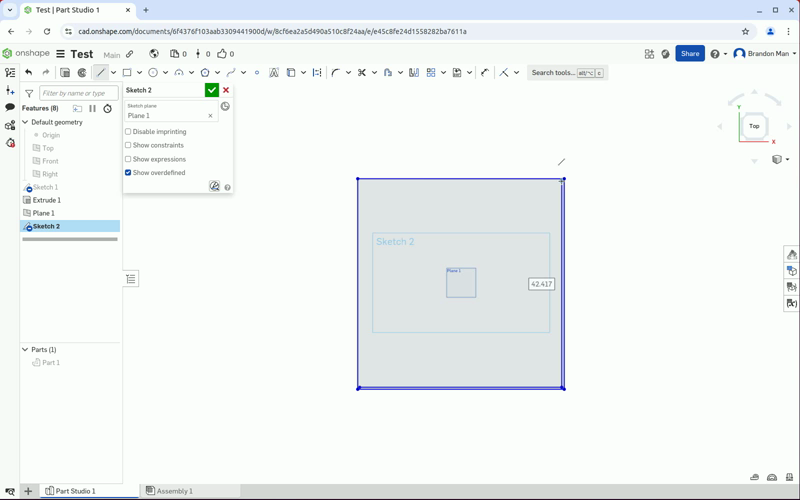
mouse_move(359, 180)
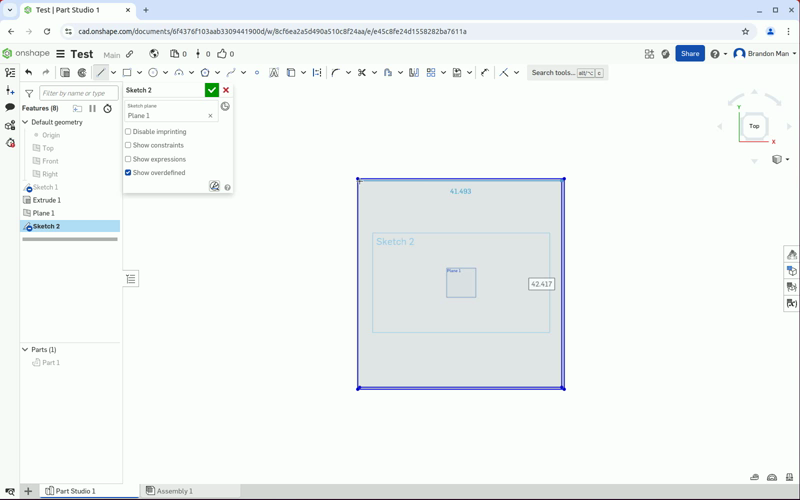
scroll(6)
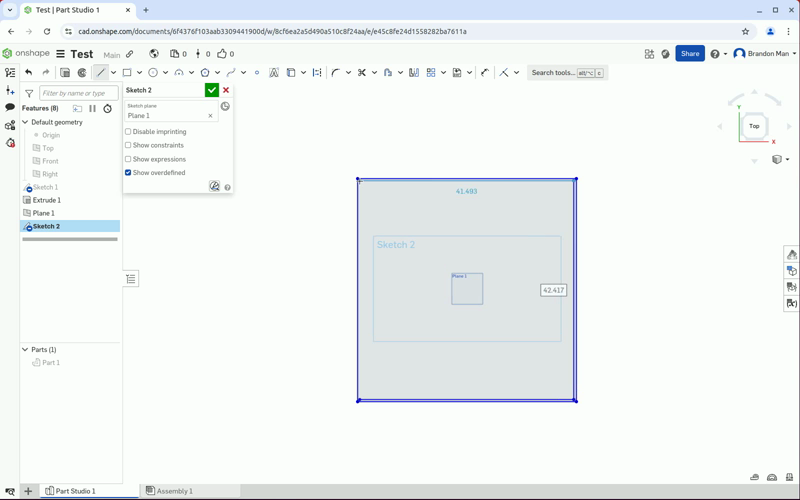
scroll(6)
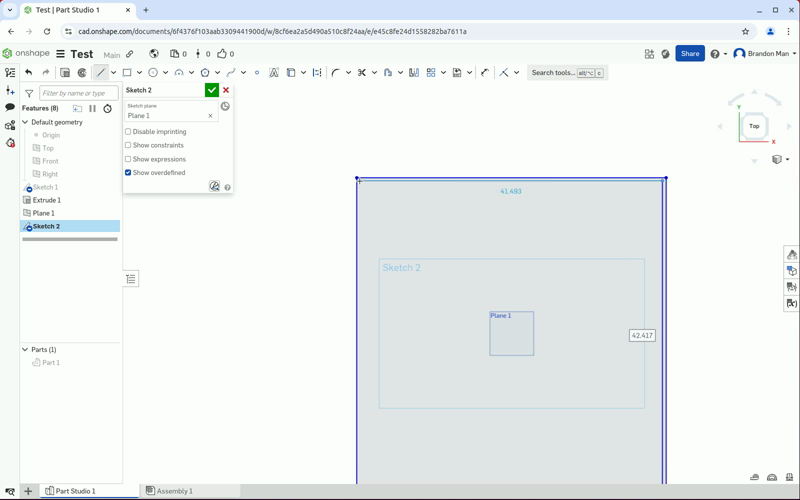
scroll(6)
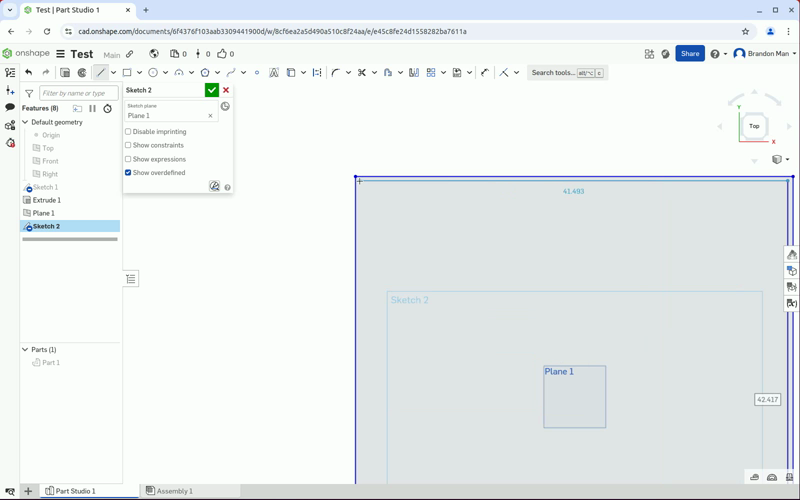
scroll(6)
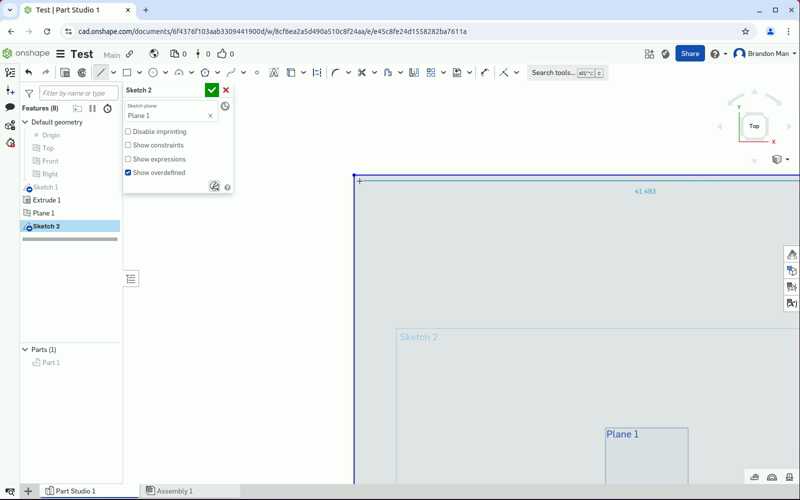
scroll(6)
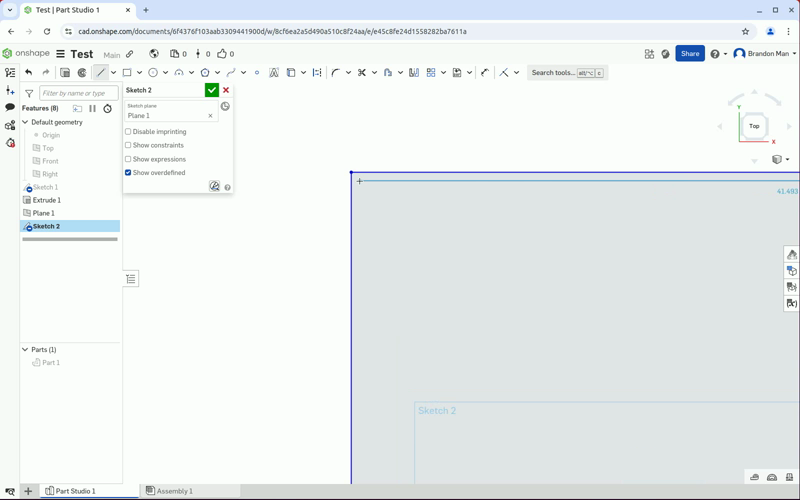
scroll(6)
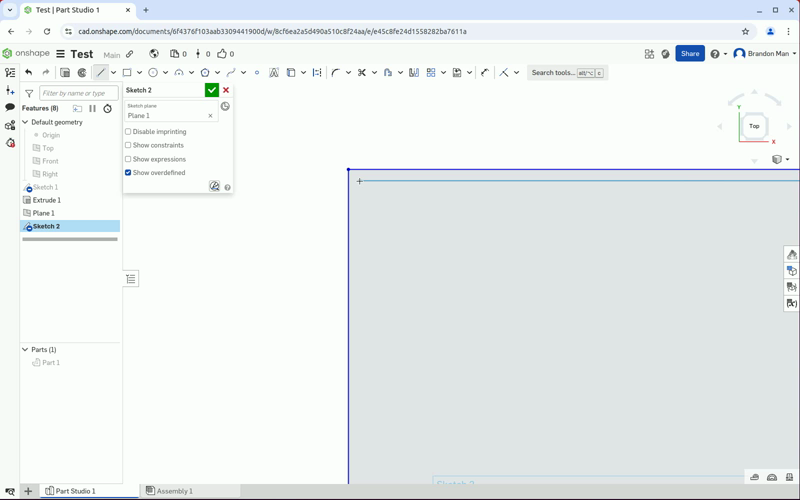
scroll(6)
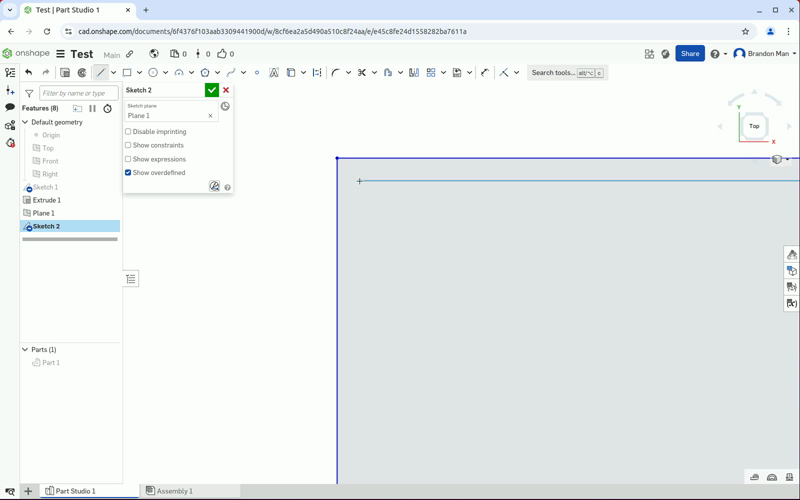
click(359, 180)
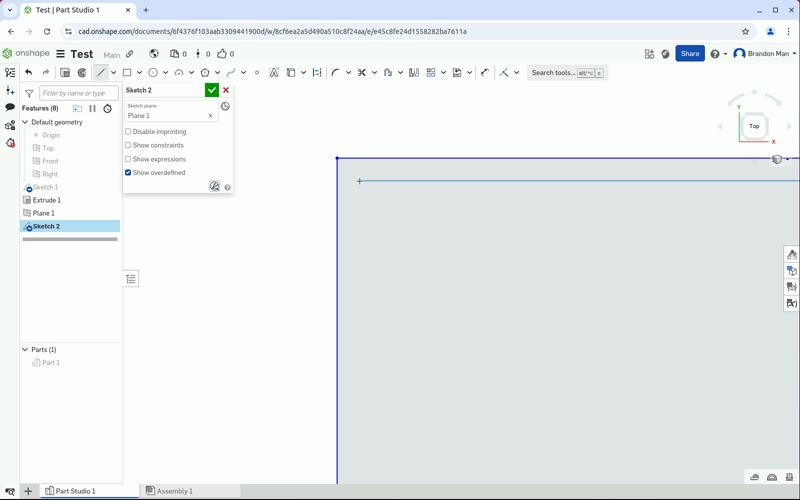
scroll(-6)
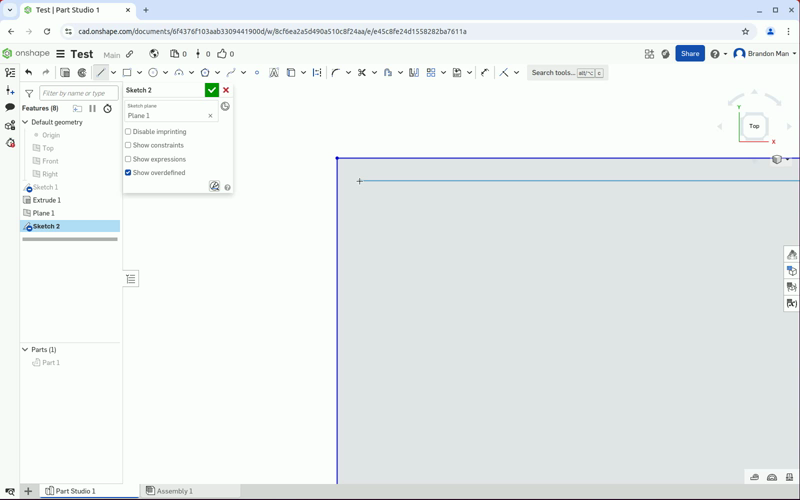
scroll(-6)
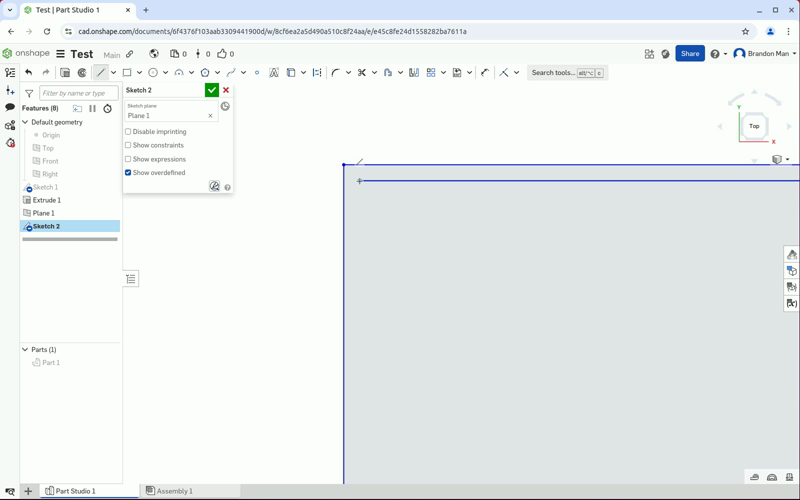
scroll(-6)
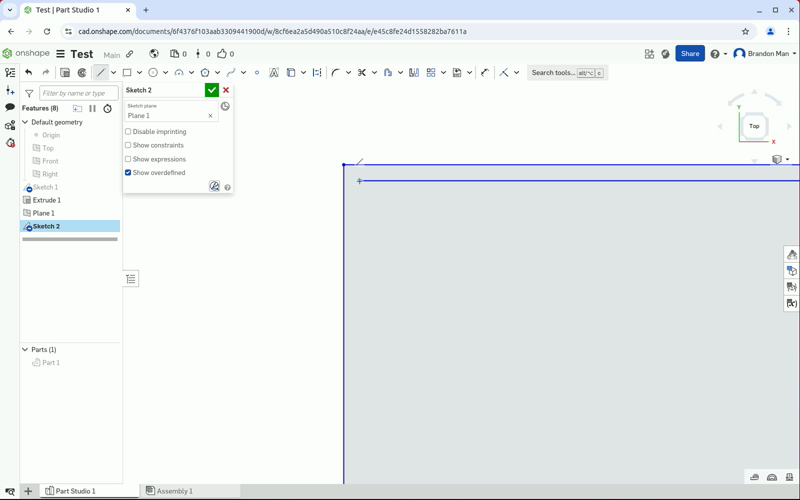
scroll(-6)
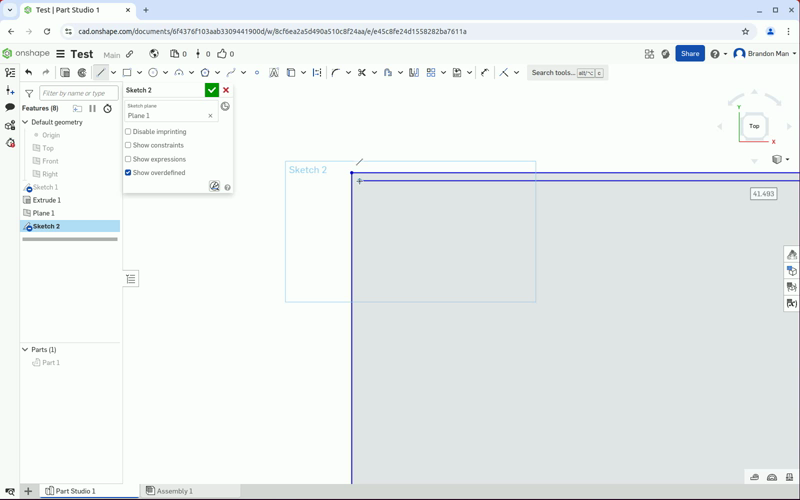
scroll(-6)
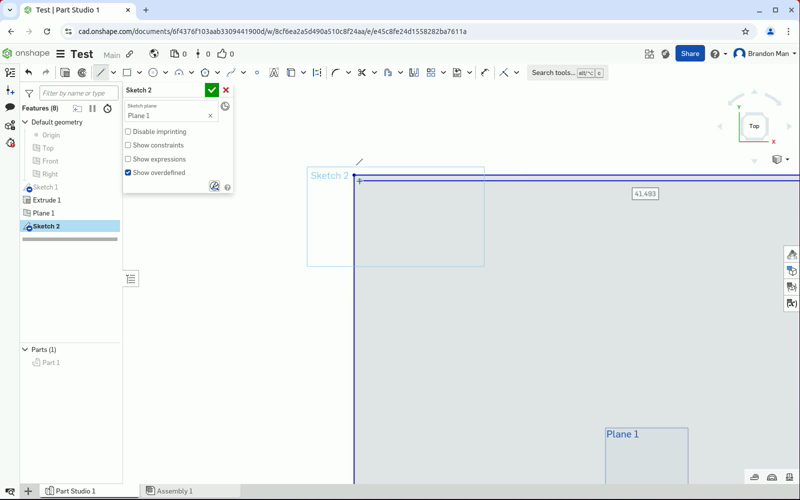
scroll(-6)
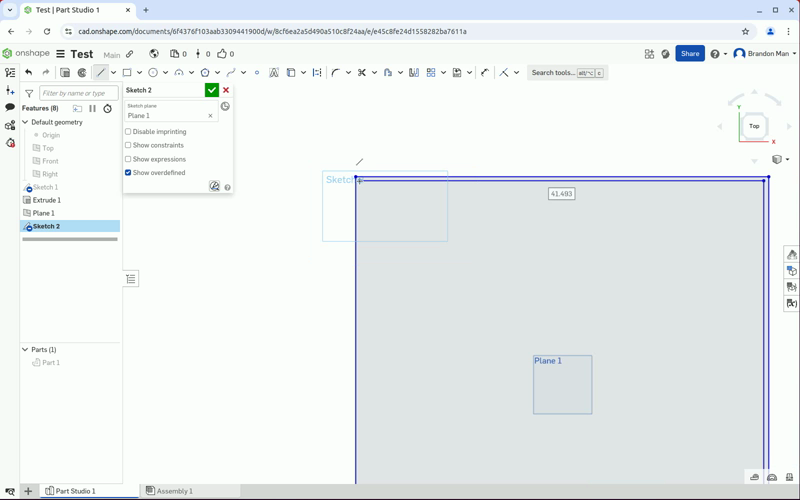
scroll(-6)
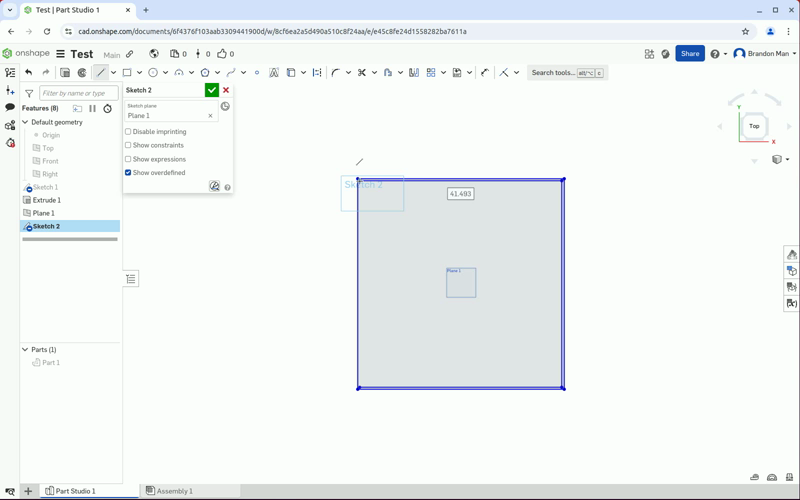
key_up(shift)
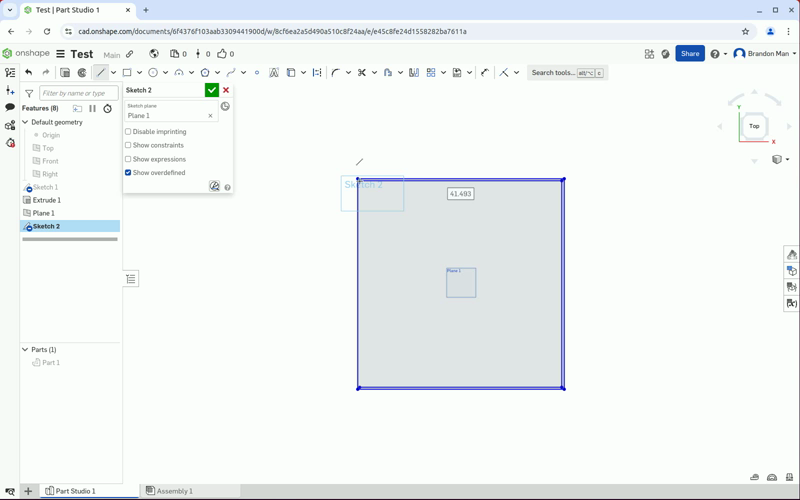
key_down(shift)
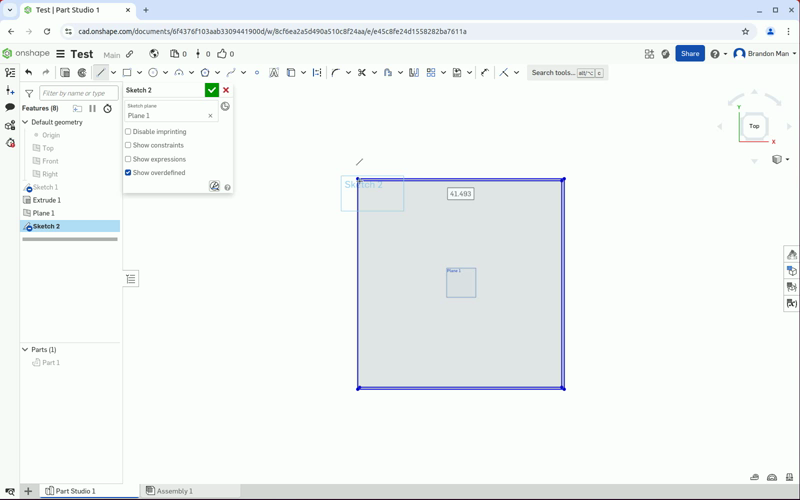
mouse_move(359, 387)
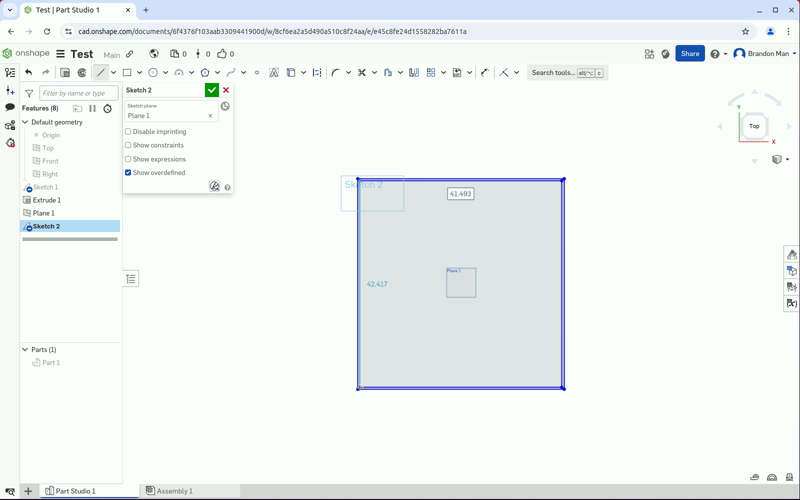
scroll(6)
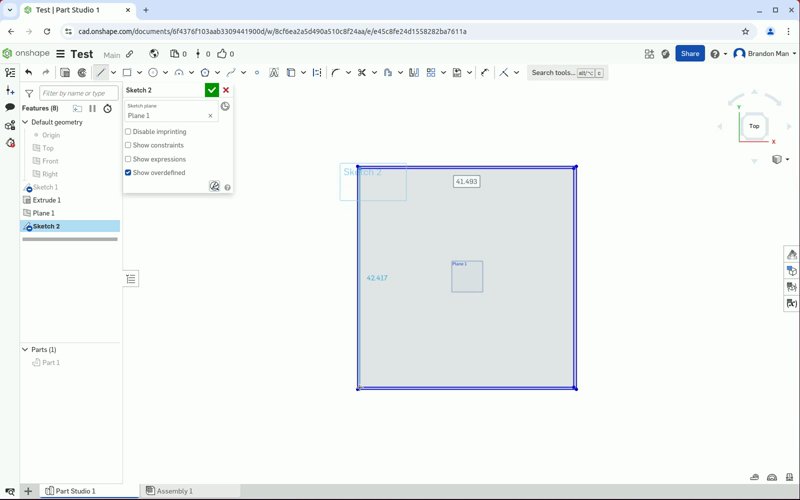
scroll(6)
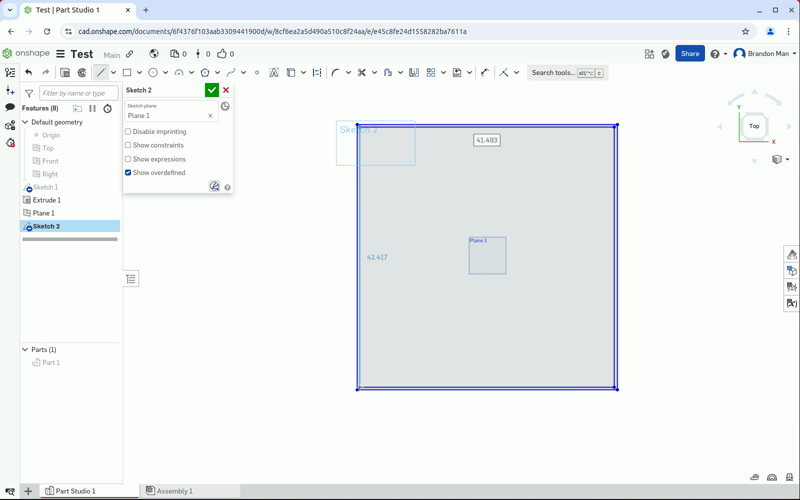
scroll(6)
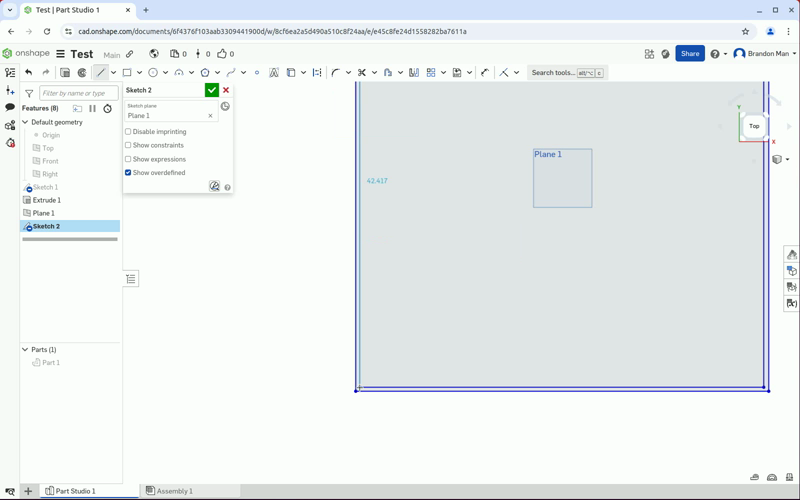
scroll(6)
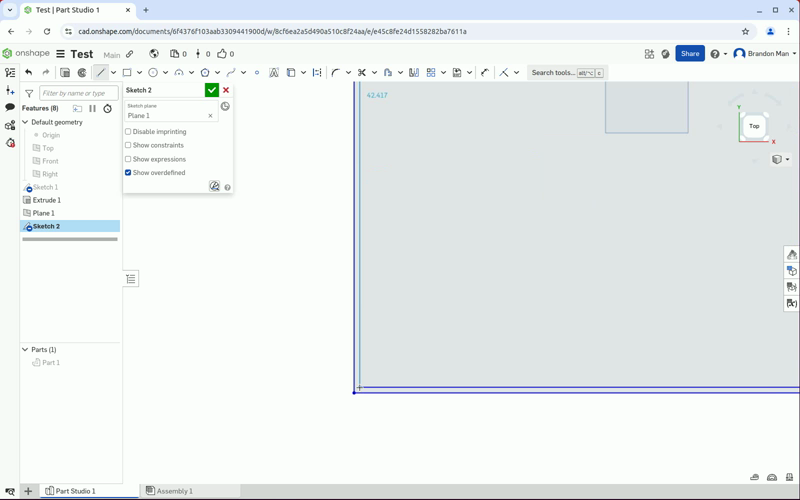
scroll(6)
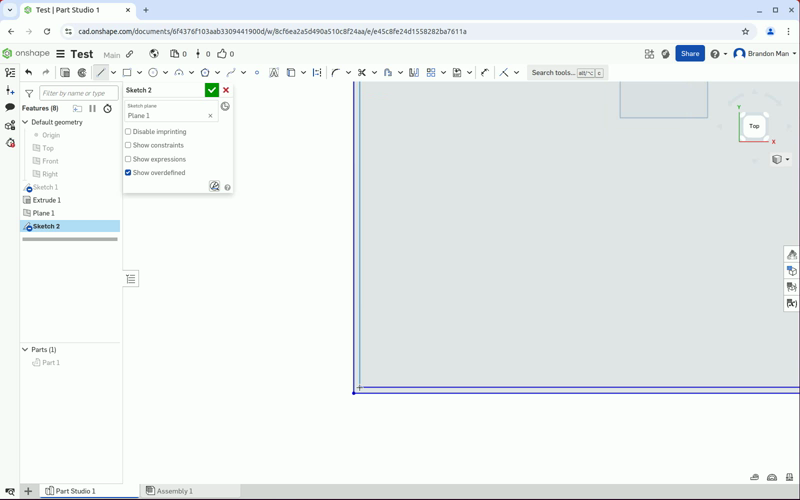
scroll(6)
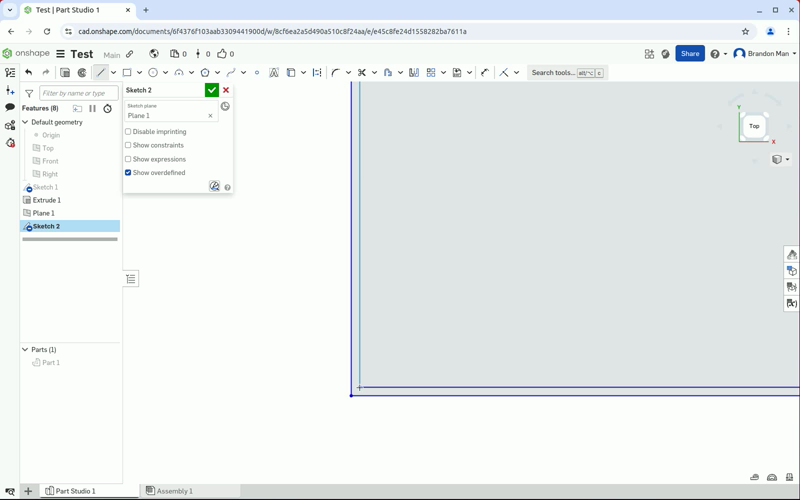
scroll(6)
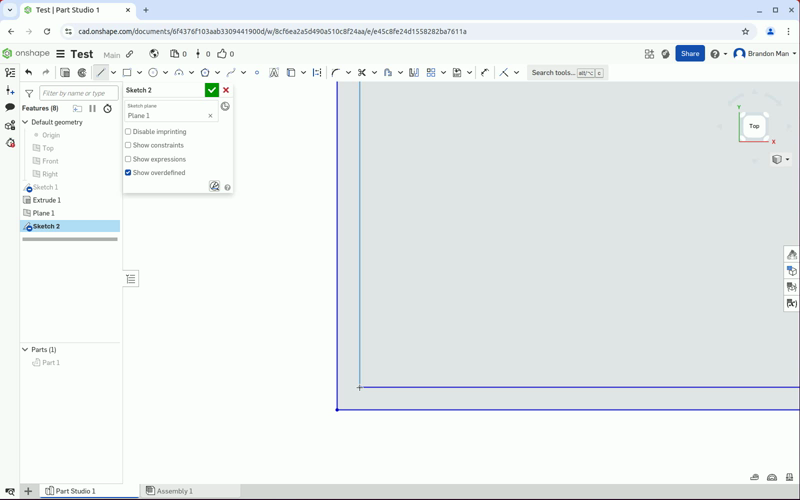
key_up(shift)
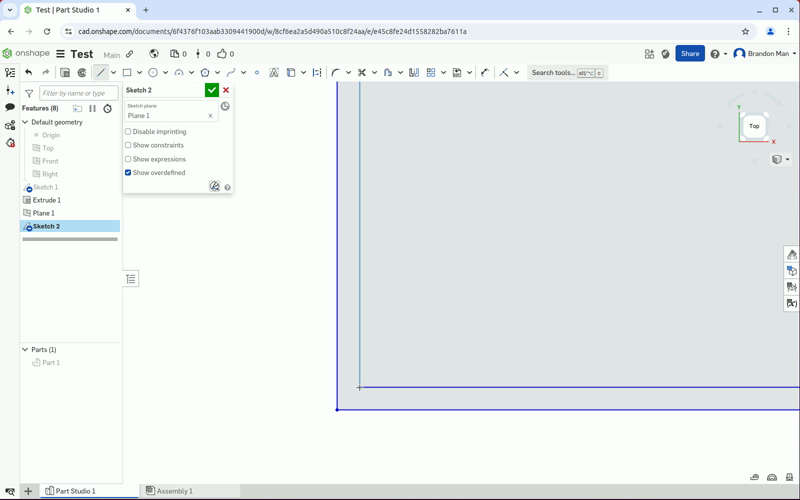
click(359, 387)
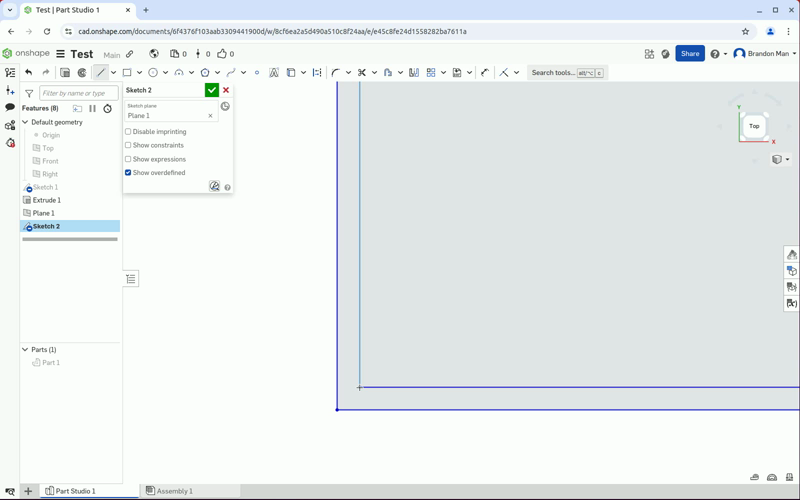
scroll(-6)
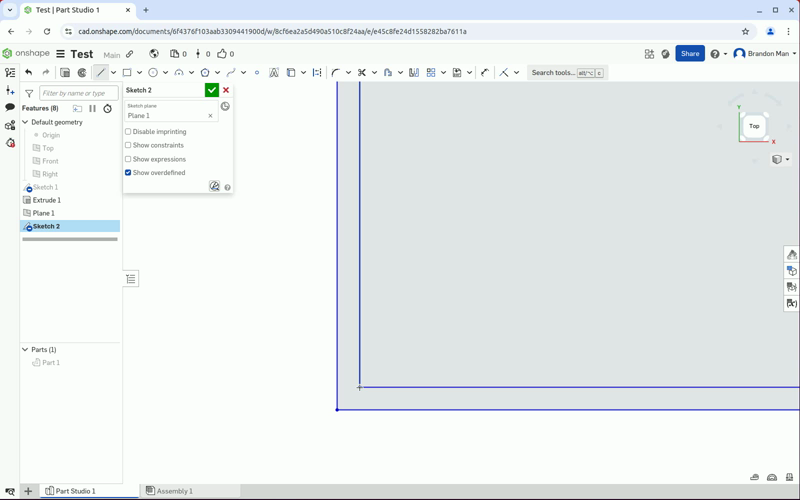
scroll(-6)
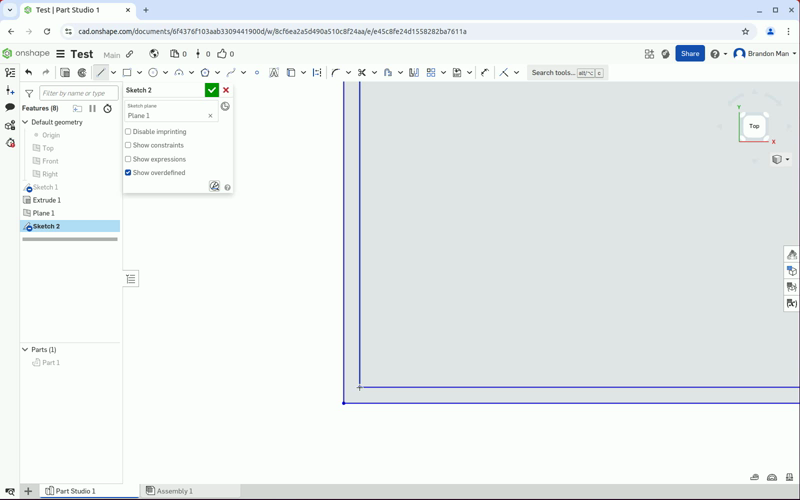
scroll(-6)
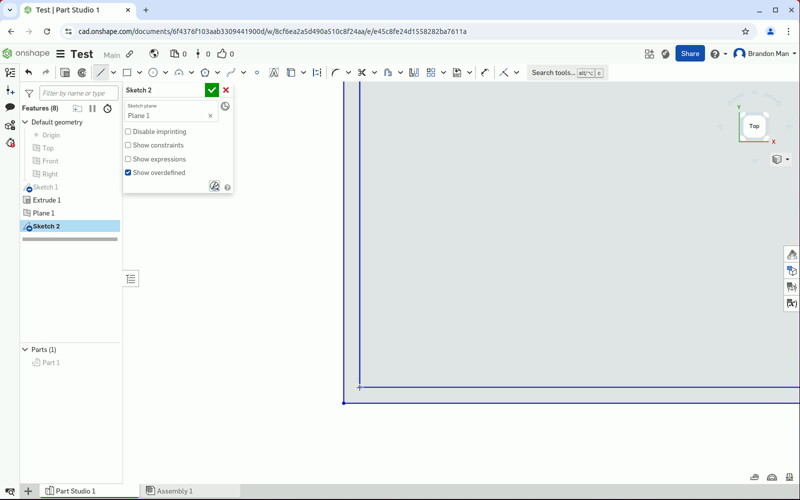
scroll(-6)
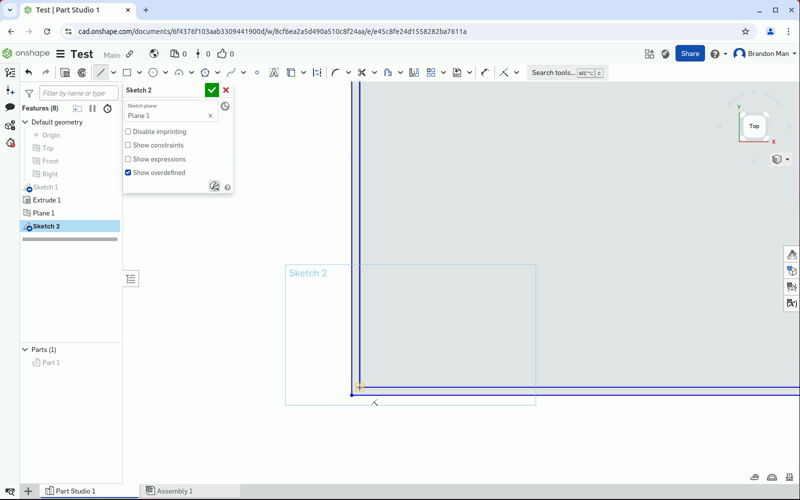
scroll(-6)
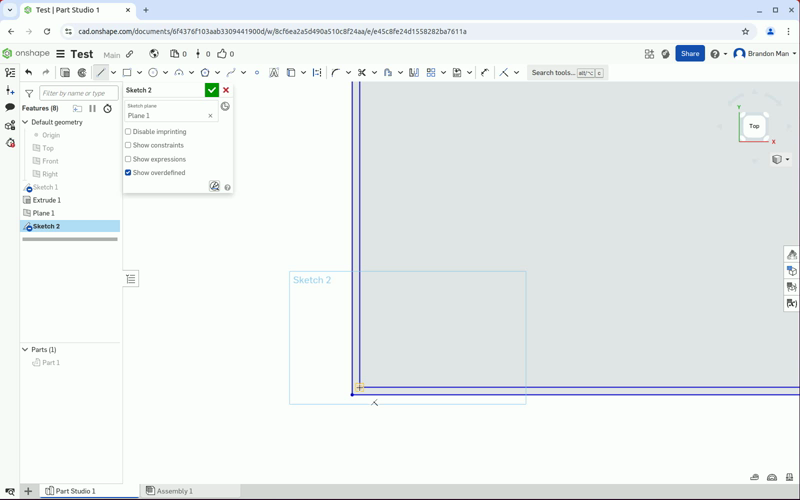
scroll(-6)
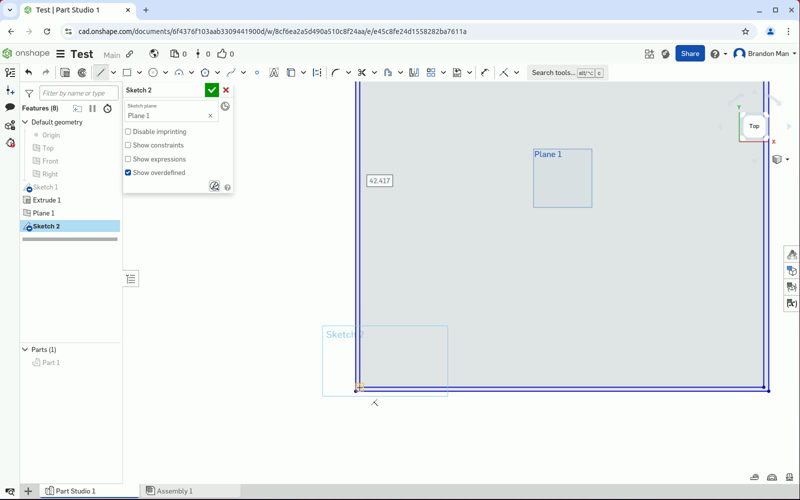
scroll(-6)
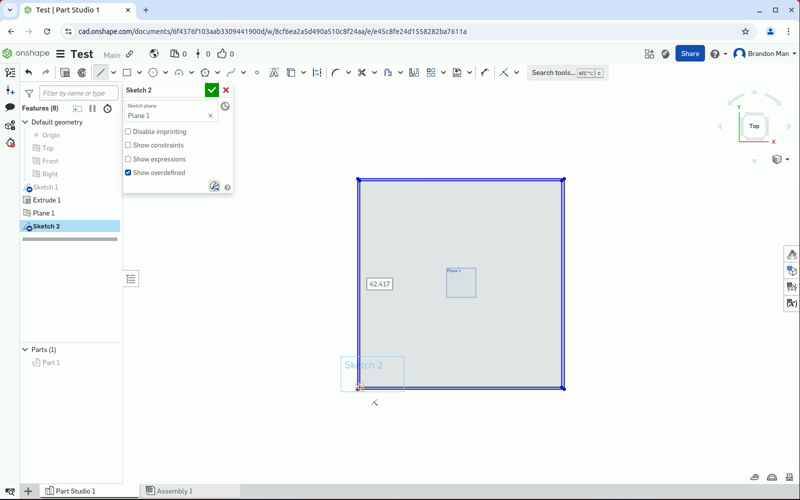
key(esc)
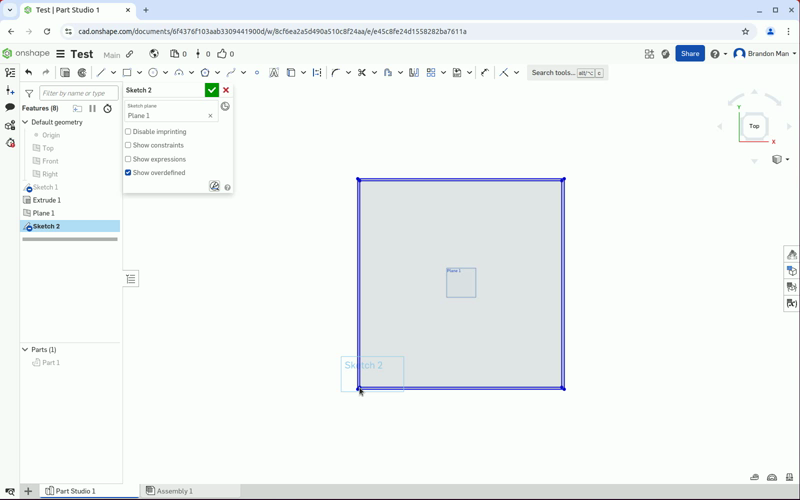
mouse_move(563, 371)
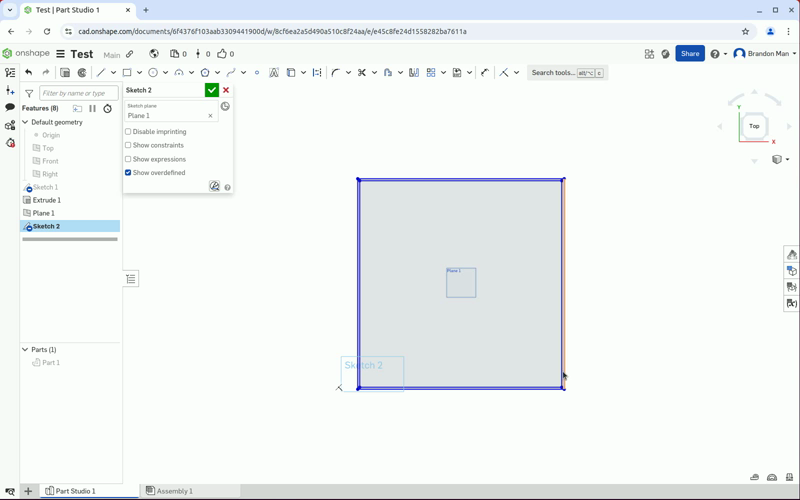
scroll(6)
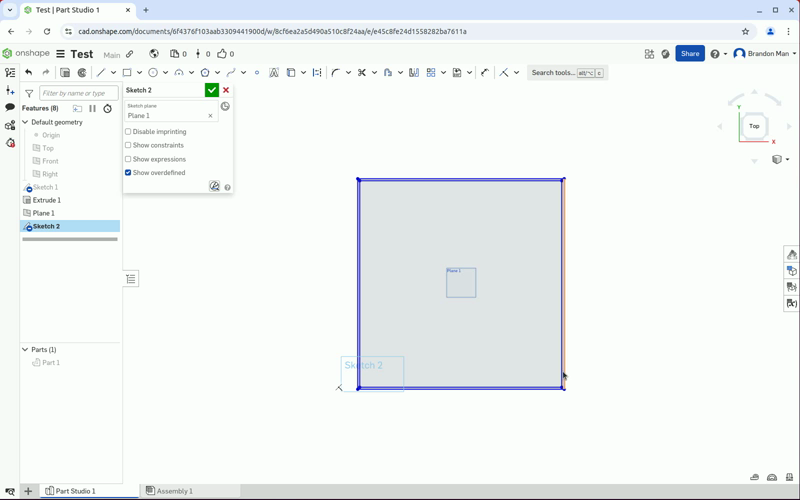
scroll(6)
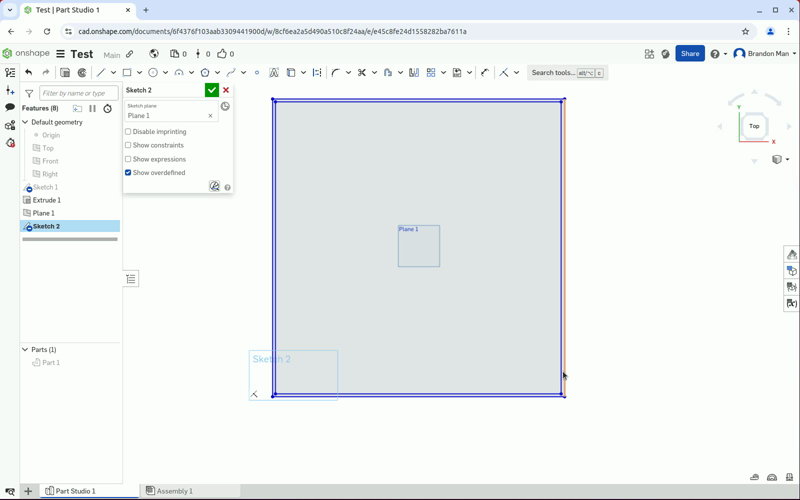
scroll(6)
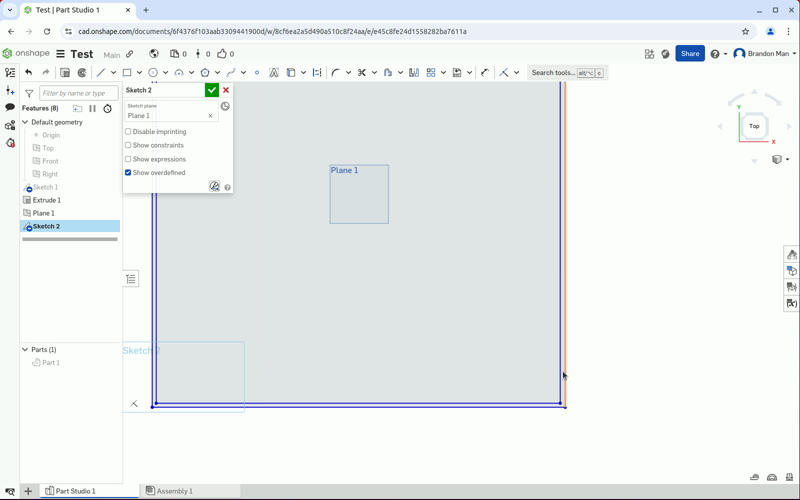
scroll(6)
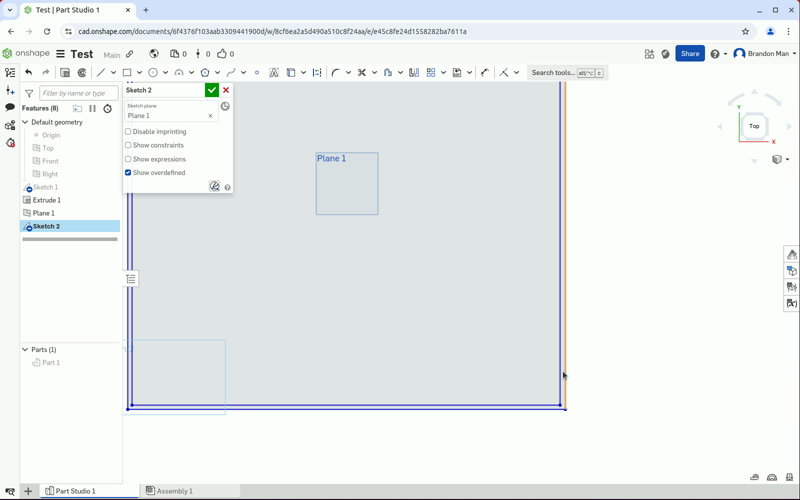
scroll(6)
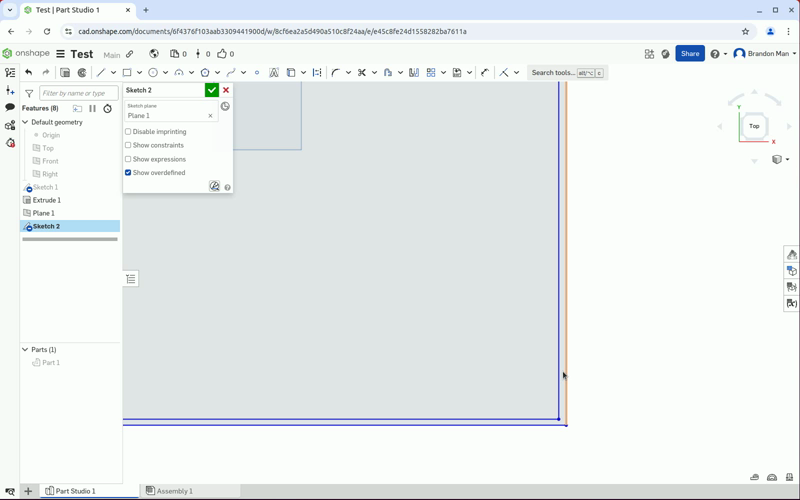
scroll(6)
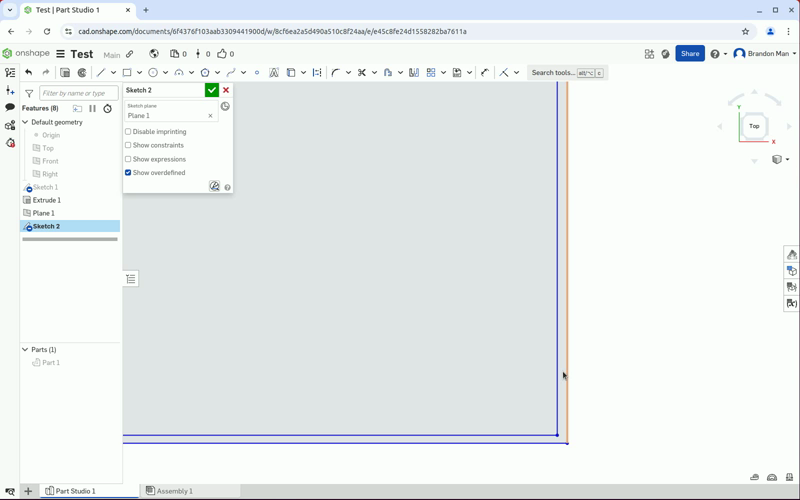
scroll(6)
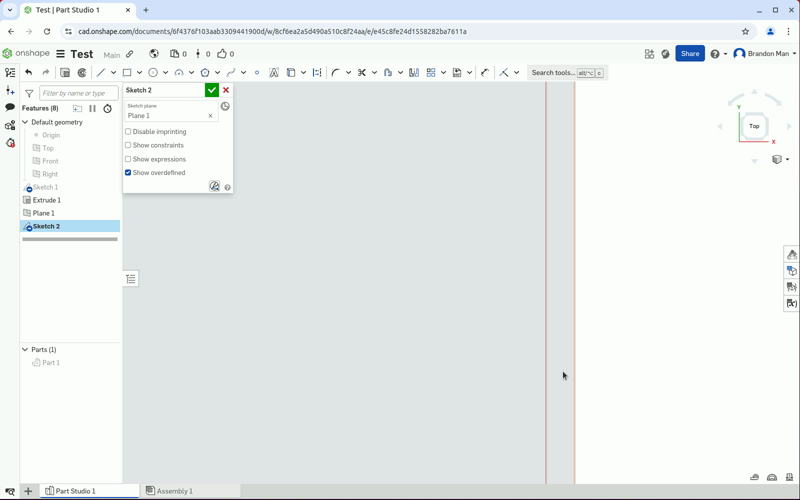
click(563, 371)
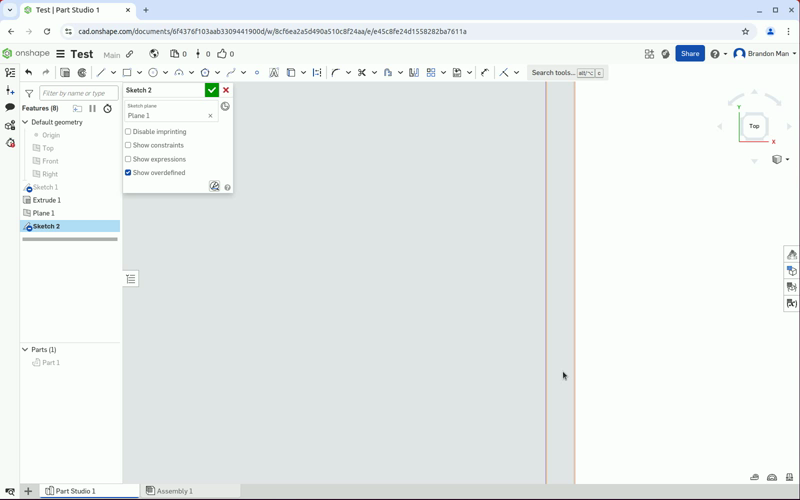
scroll(-6)
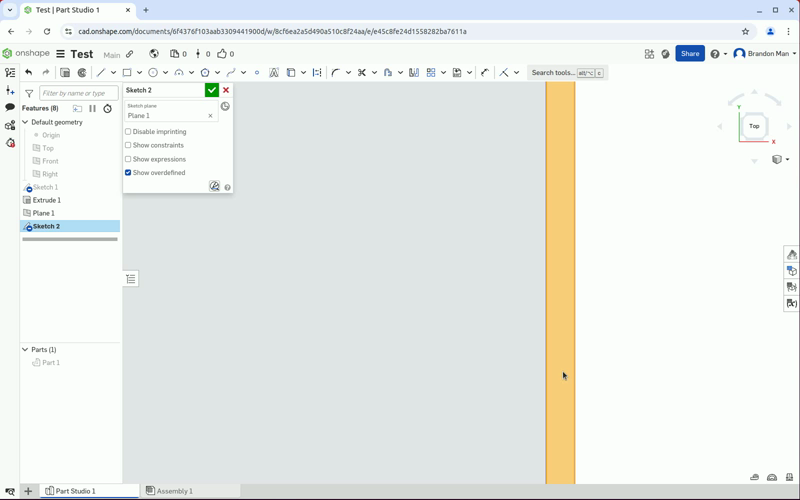
scroll(-6)
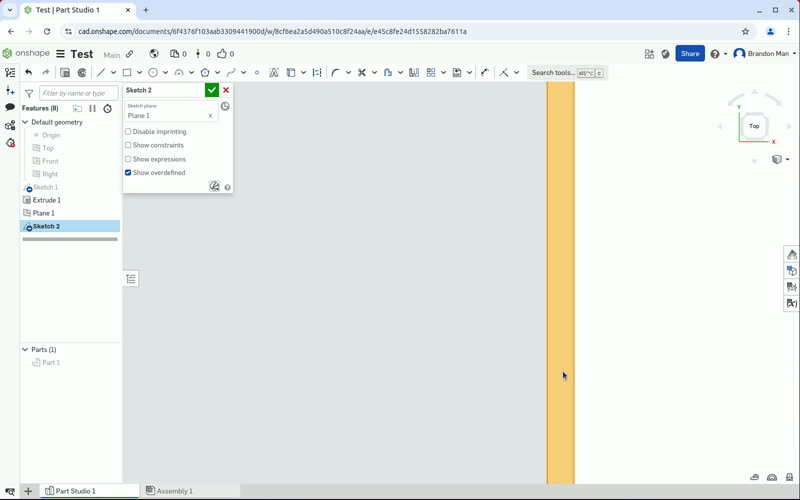
scroll(-6)
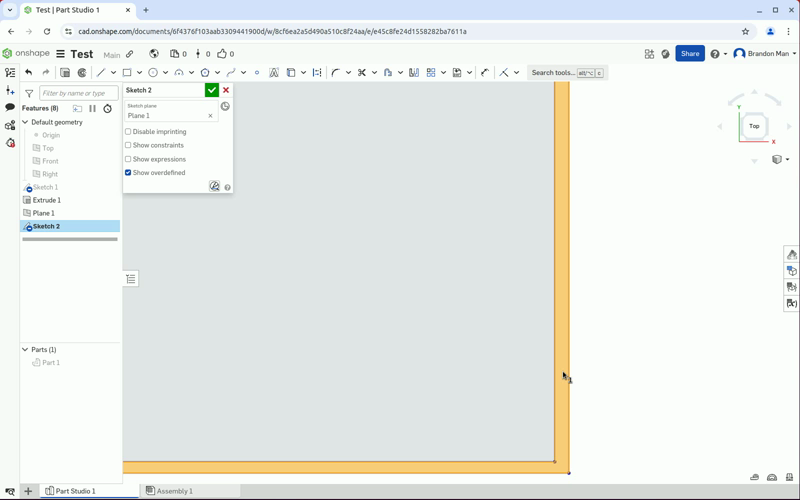
scroll(-6)
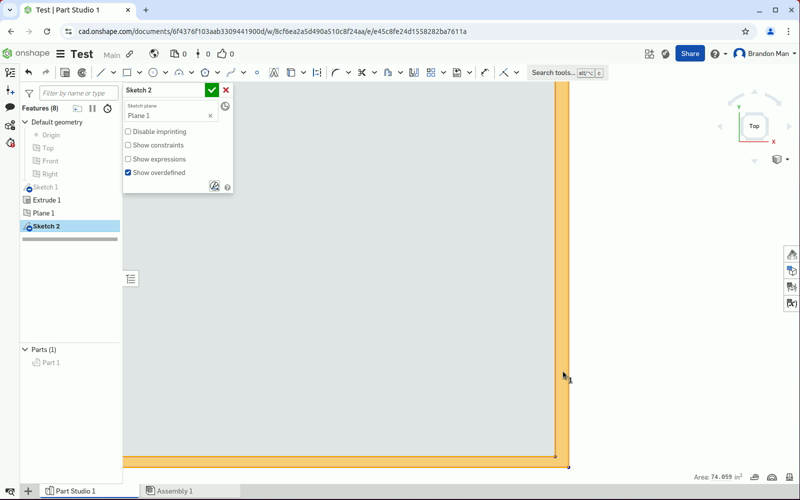
scroll(-6)
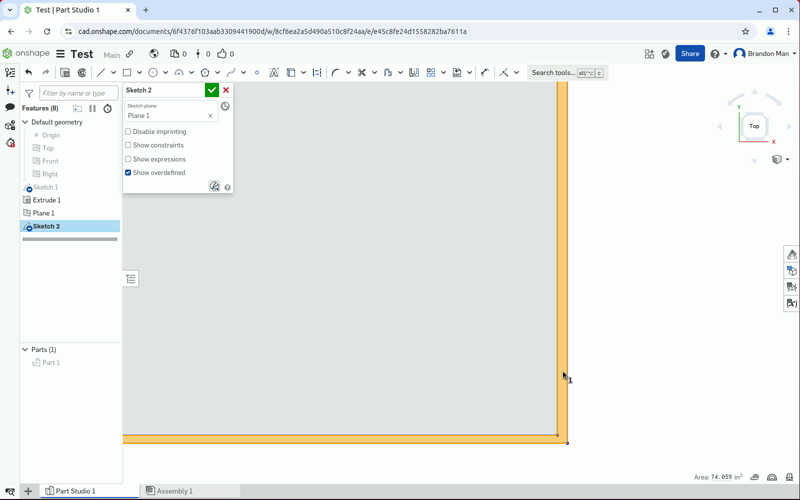
scroll(-6)
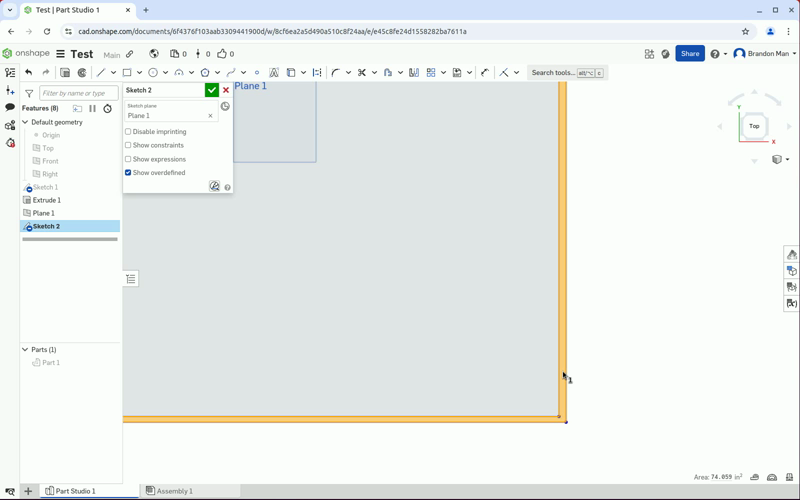
scroll(-6)
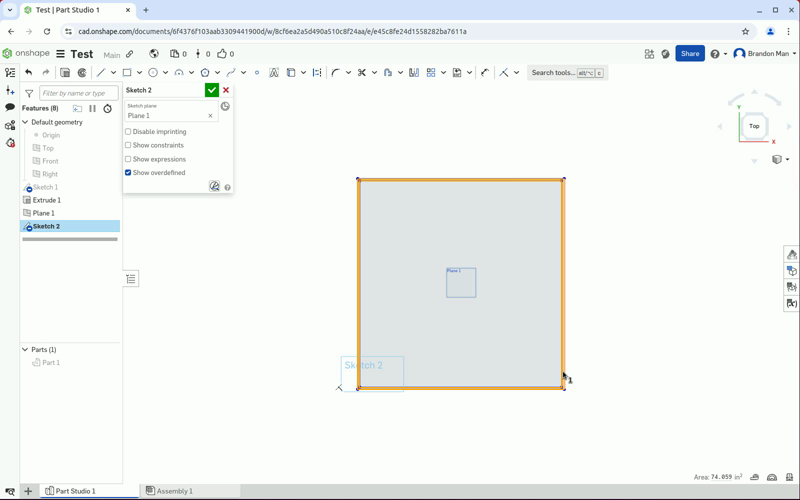
mouse_move(73, 352)
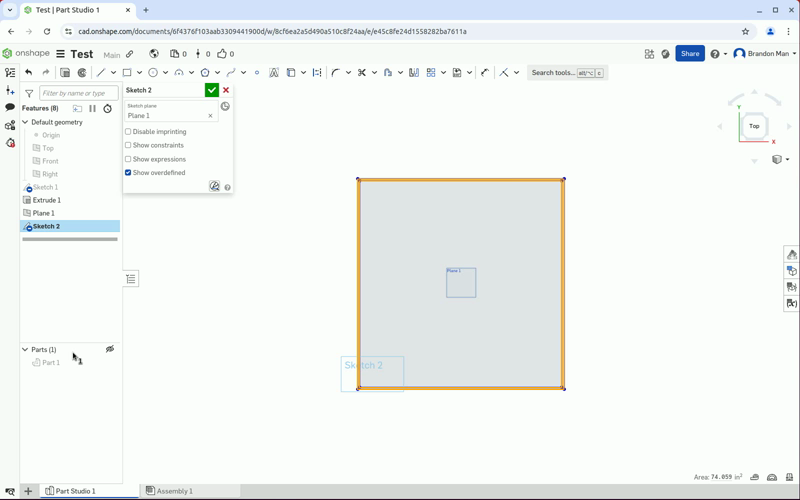
key(shift+y)
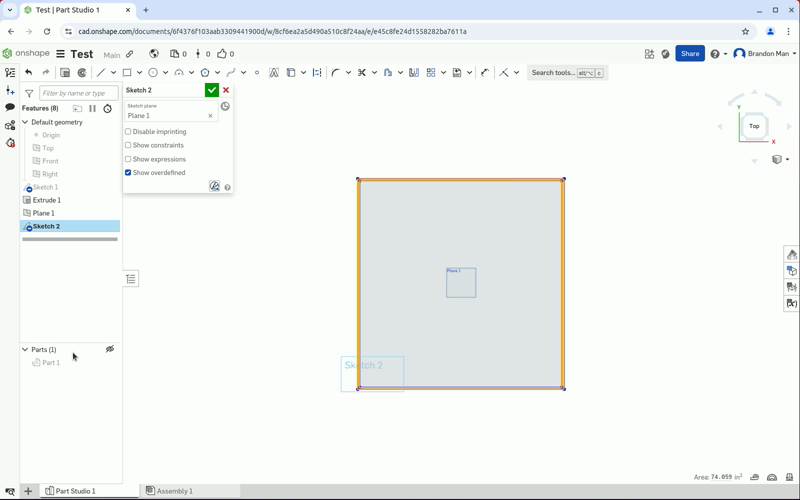
key(shift+e)
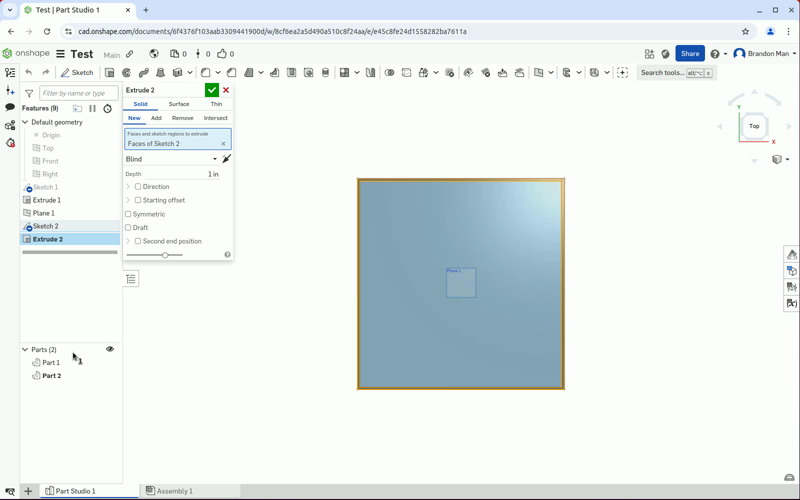
mouse_move(143, 106)
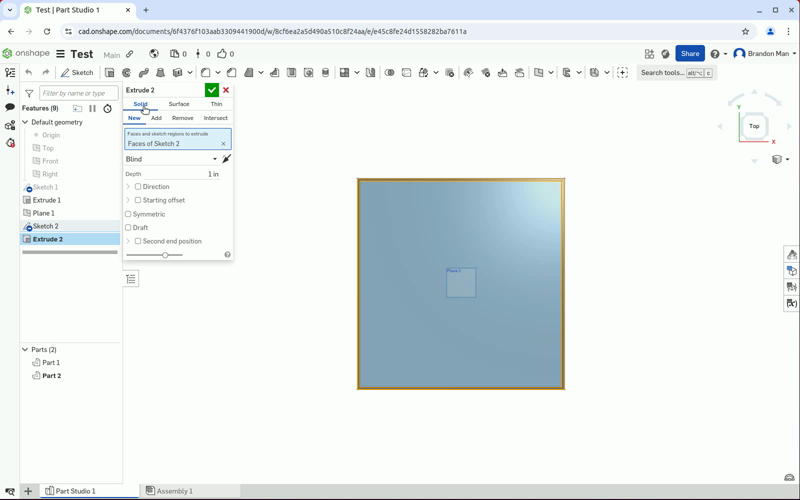
click(143, 106)
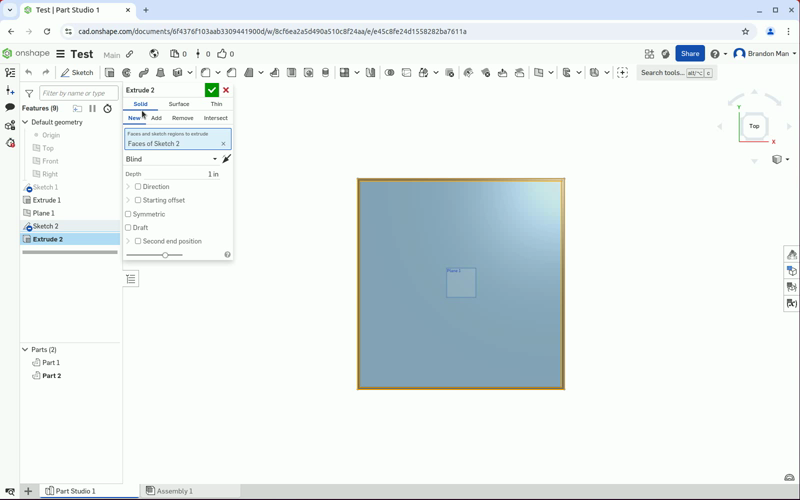
mouse_move(137, 120)
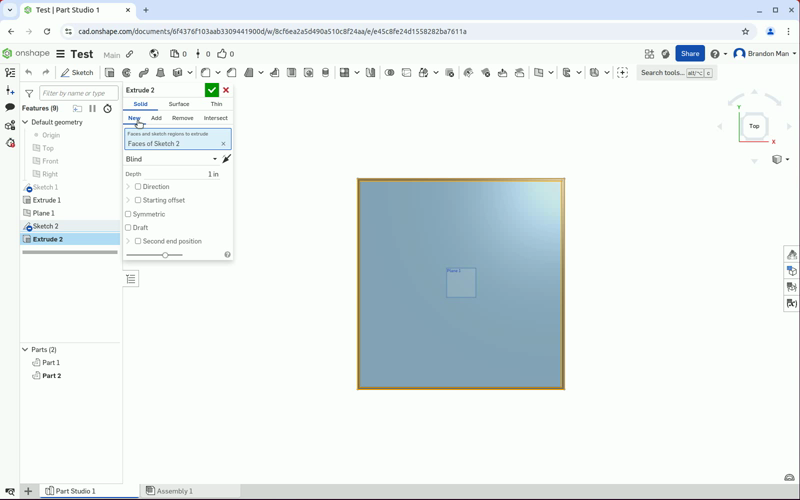
click(137, 120)
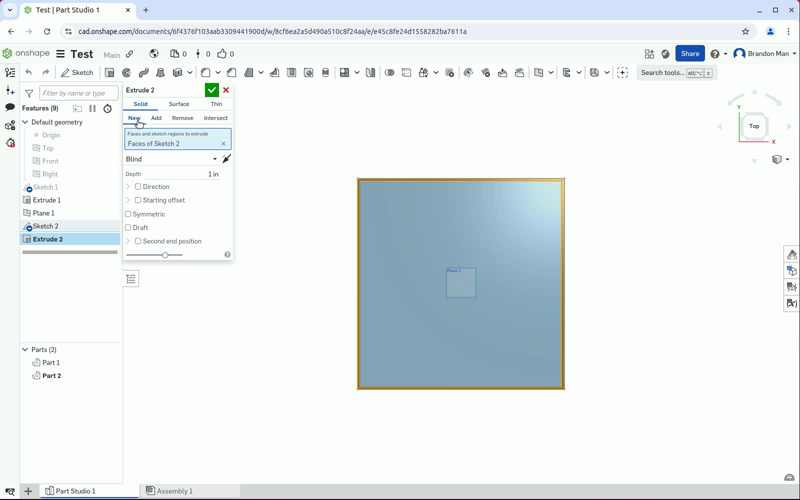
key(tab, 4)
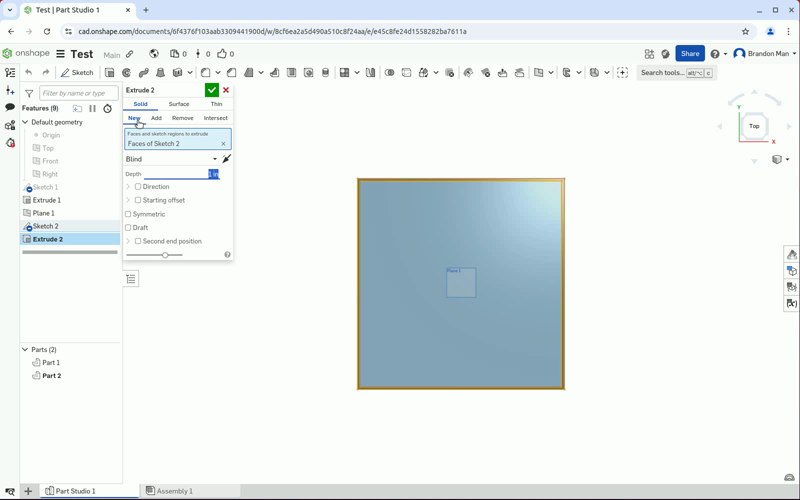
text(5.536)
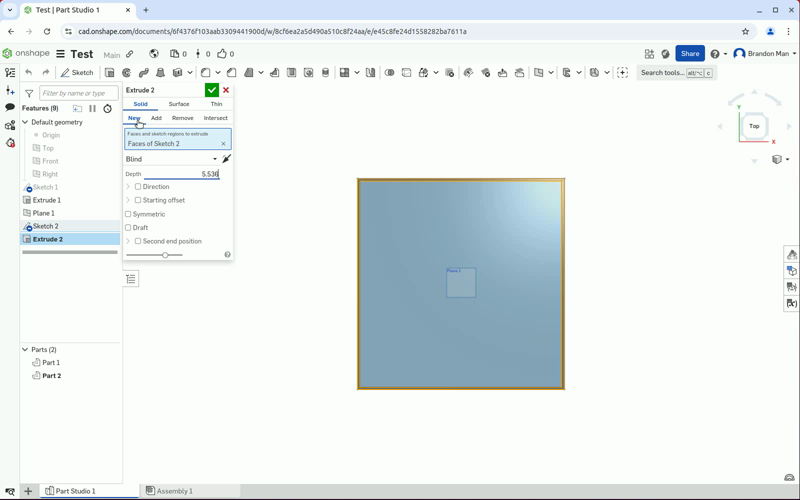
key(enter)
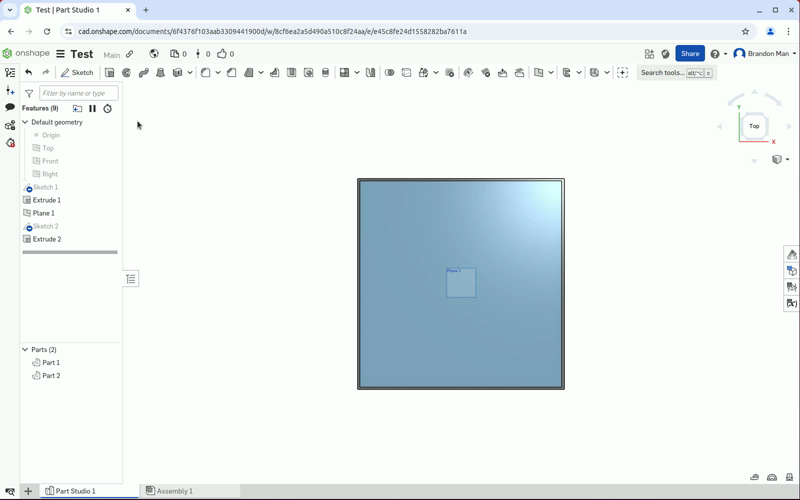
key(shift+h)
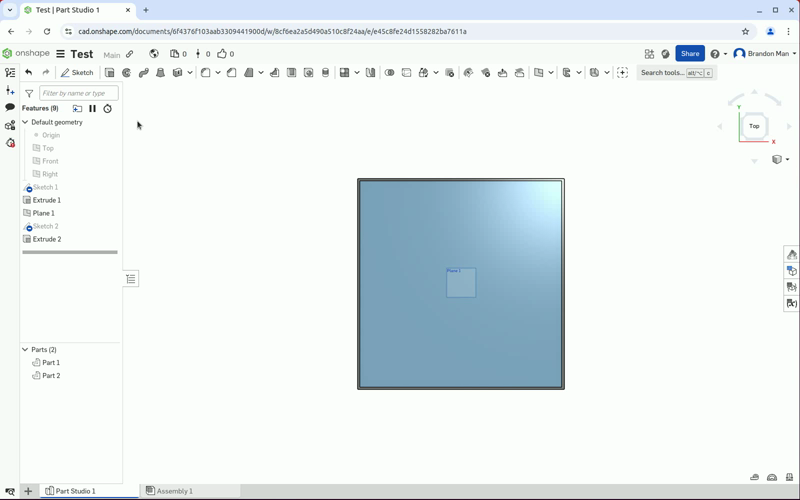
key(shift+h)
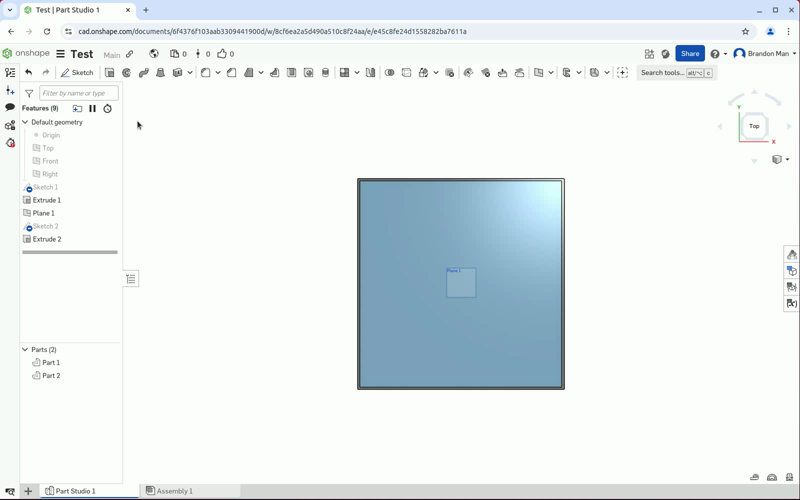
mouse_move(73, 189)
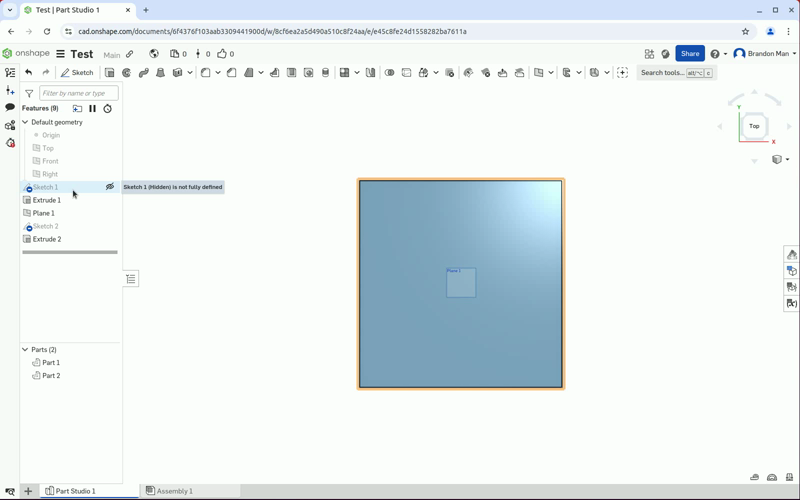
click(73, 189)
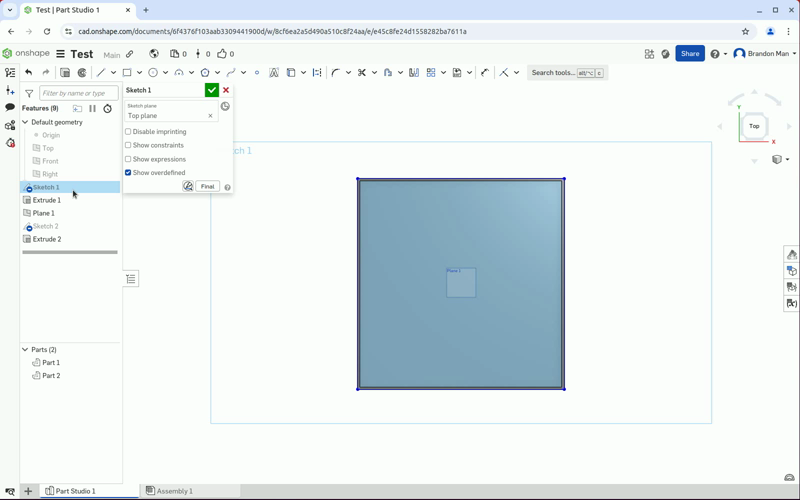
mouse_move(229, 92)
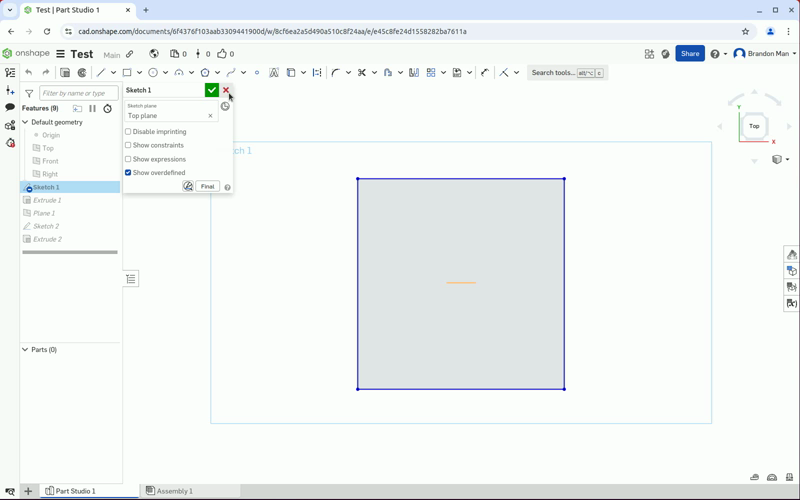
click(229, 92)
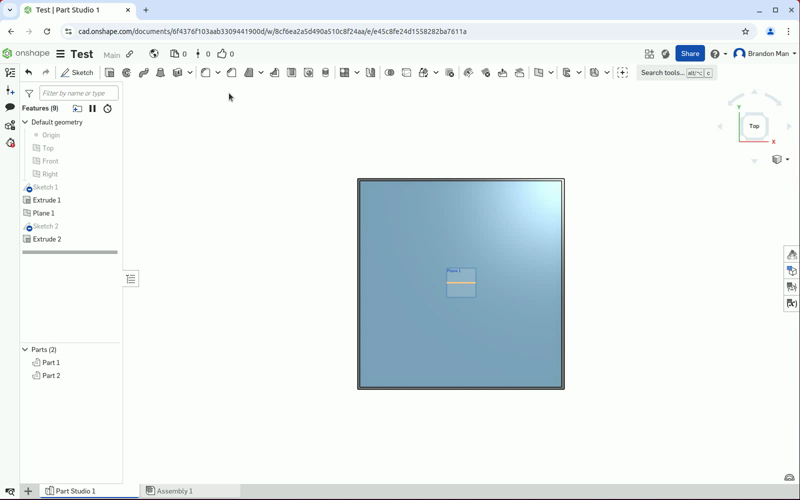
mouse_move(73, 352)
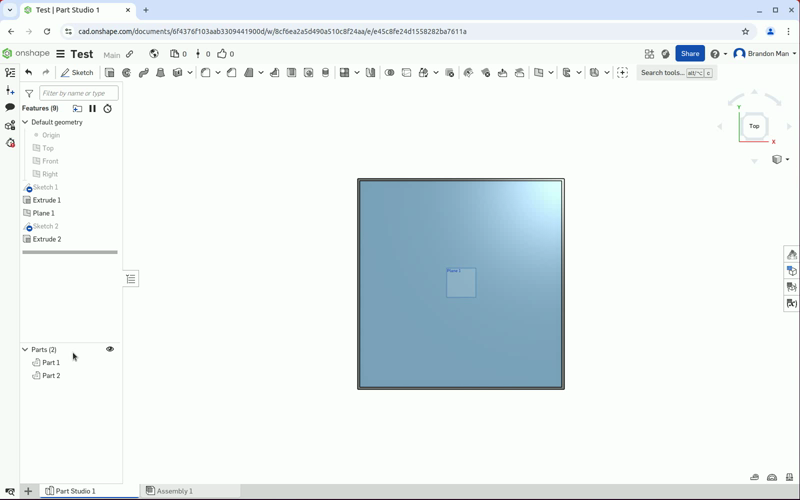
key(y)
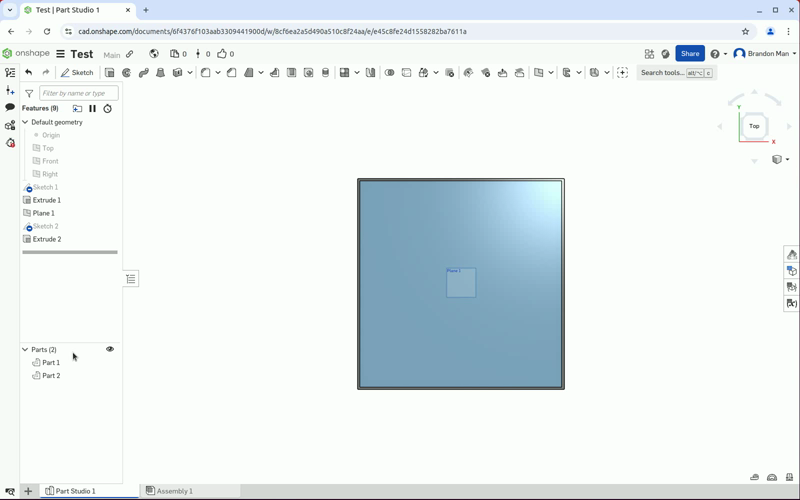
key(shift+p)
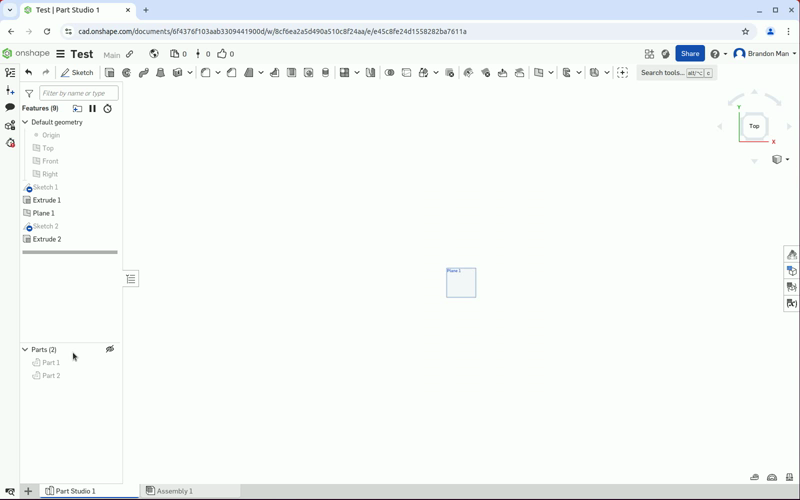
key(space)
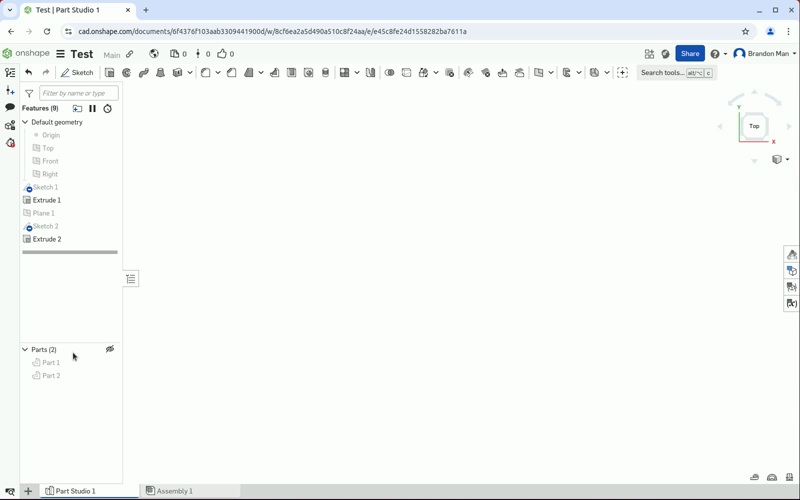
key_down(shift)
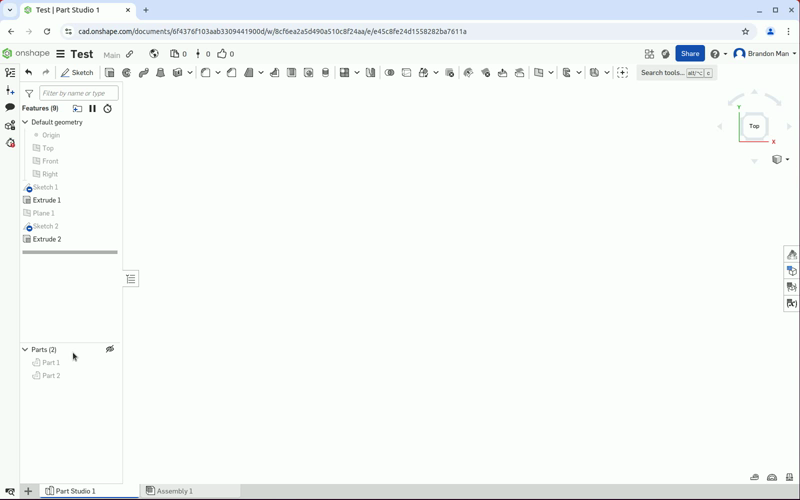
key(up)
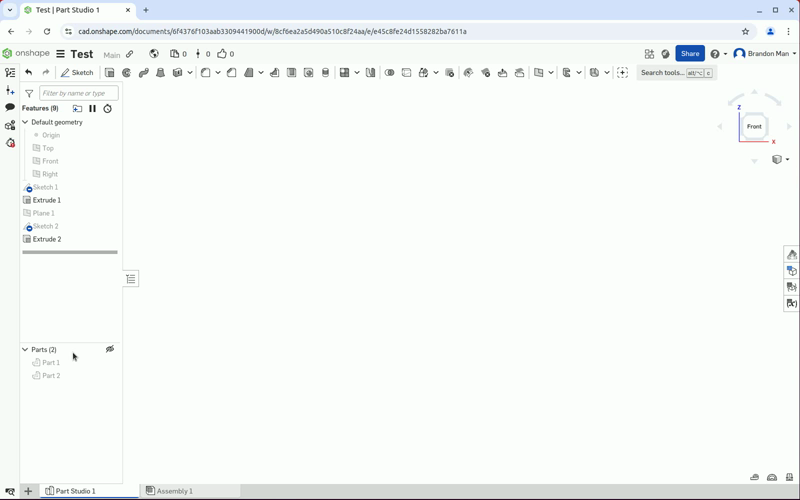
key_up(shift)
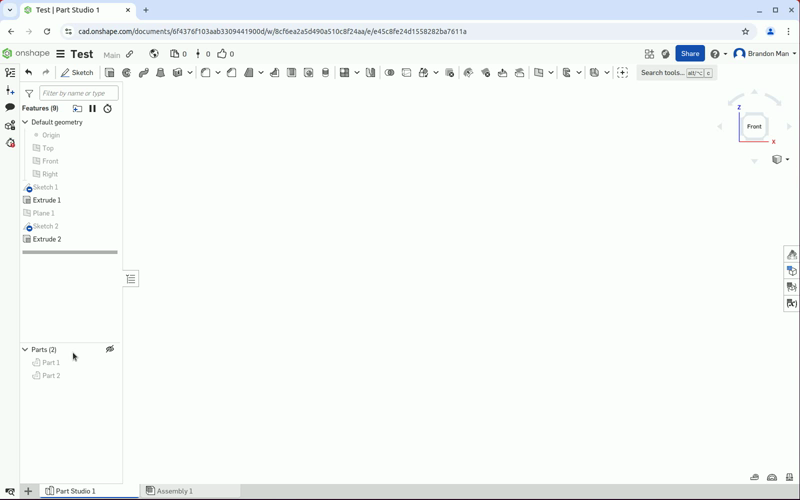
key(space)
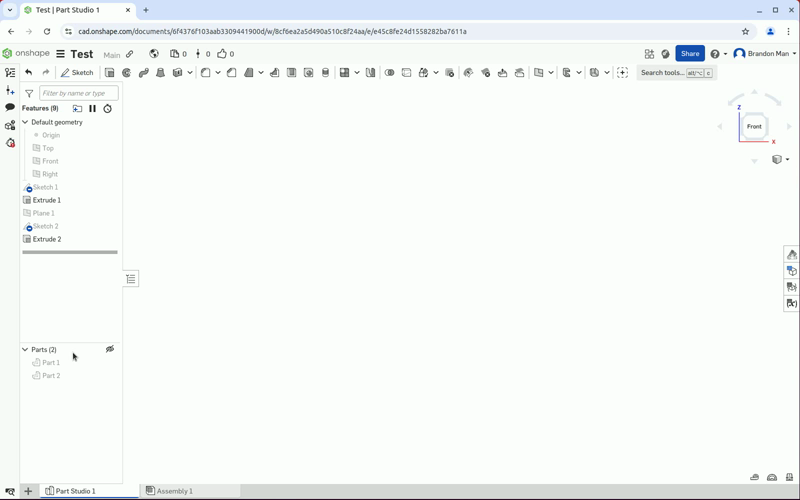
key_down(shift)
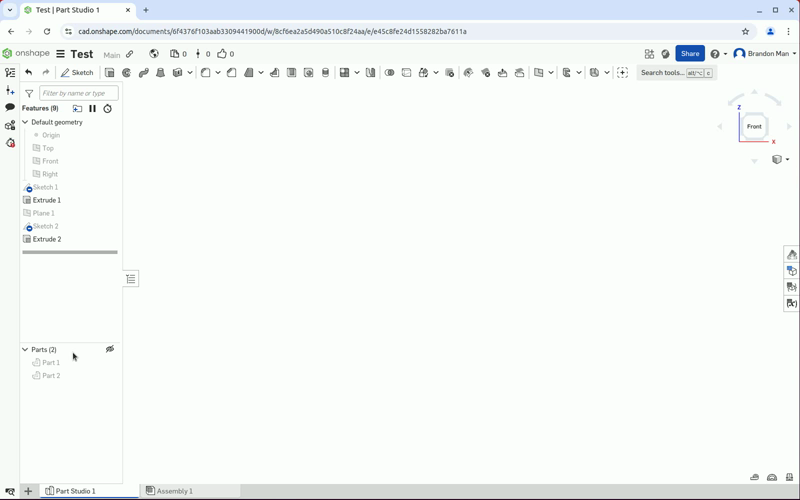
key(left)
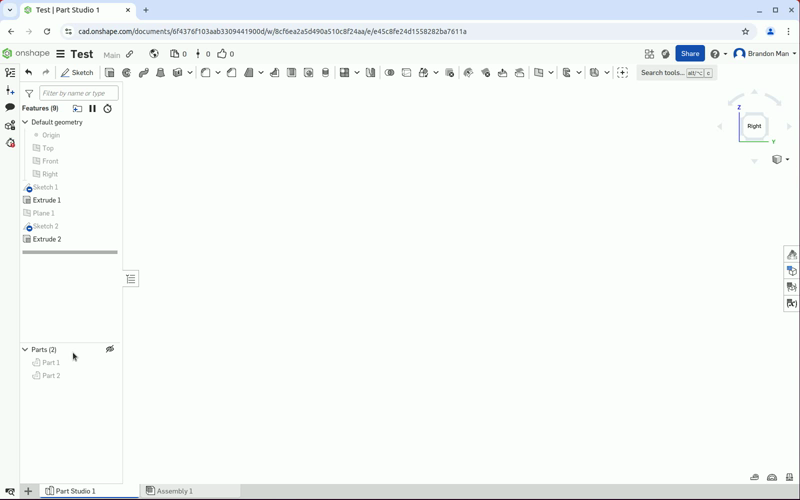
key_up(shift)
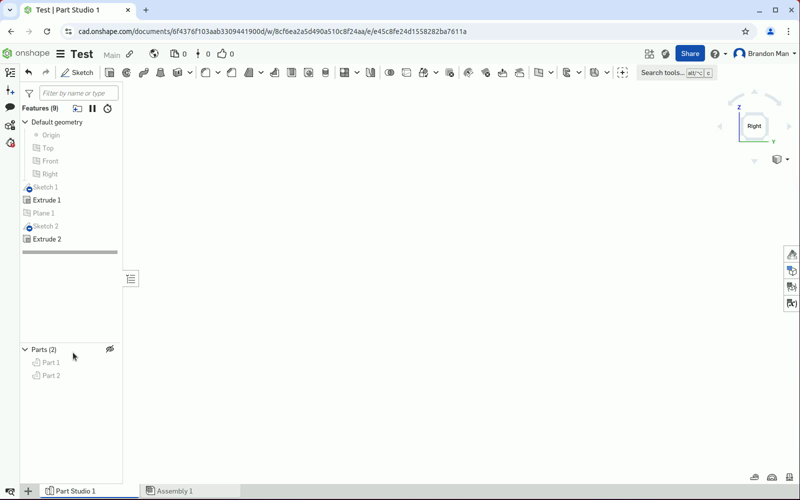
mouse_move(73, 352)
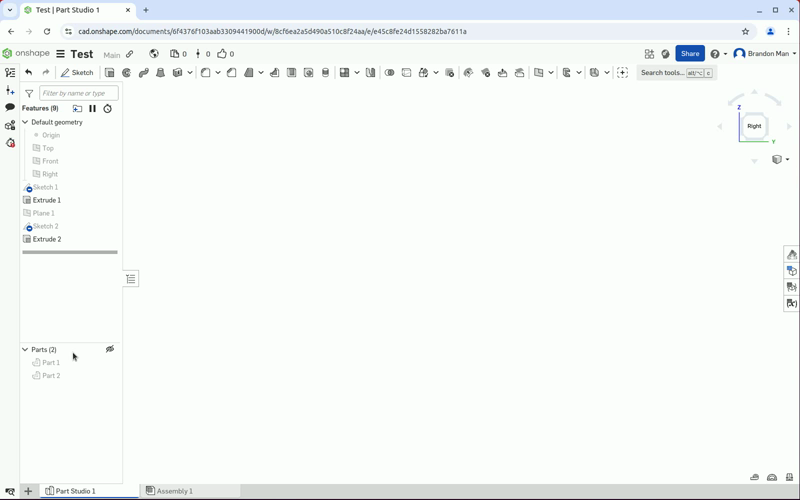
key(shift+y)
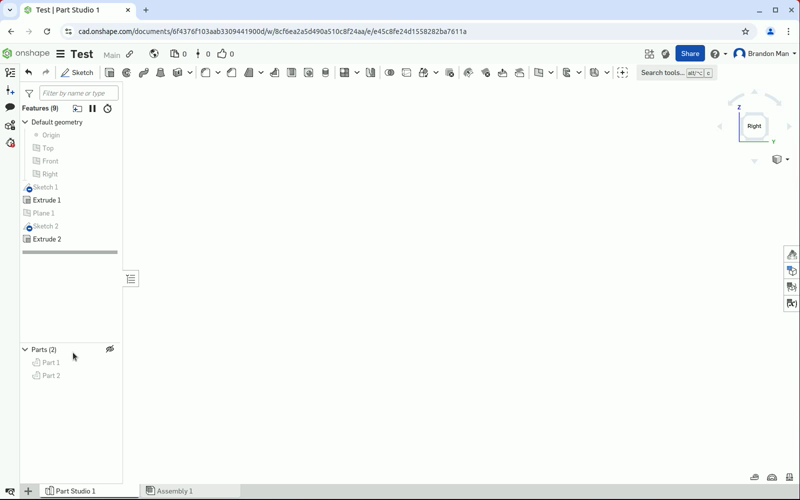
key(shift+s)
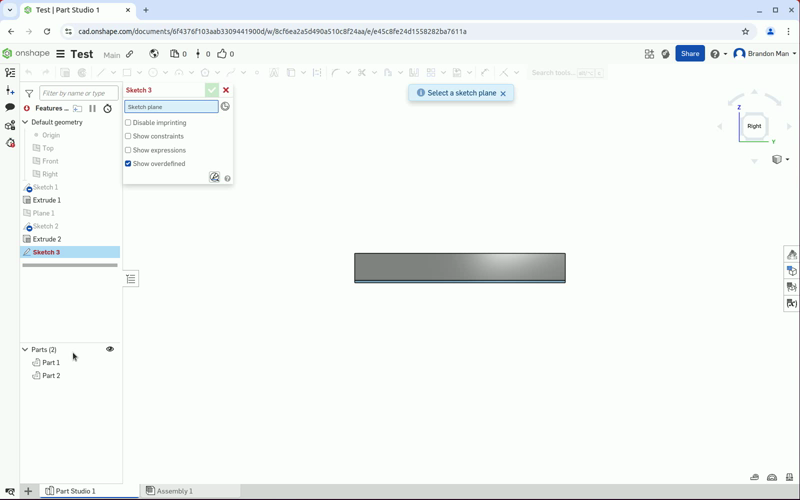
mouse_move(73, 176)
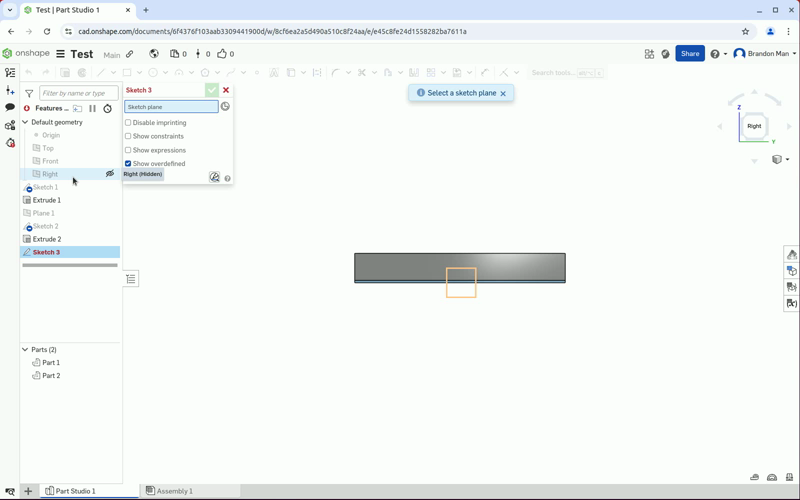
click(73, 176)
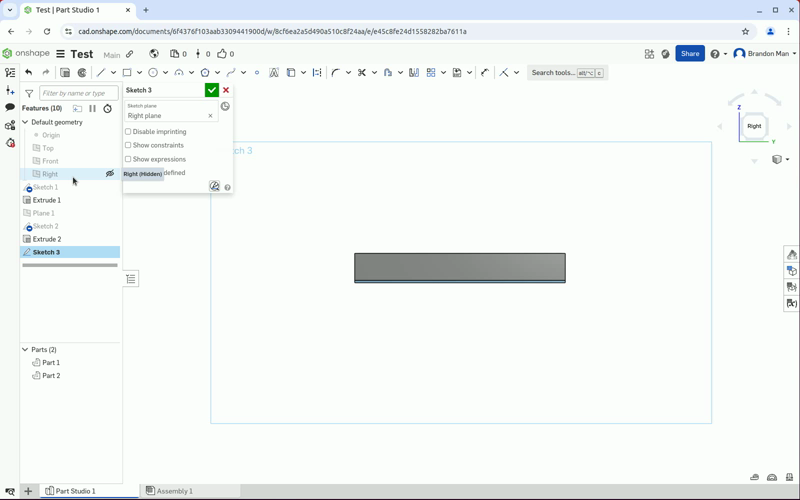
mouse_move(73, 352)
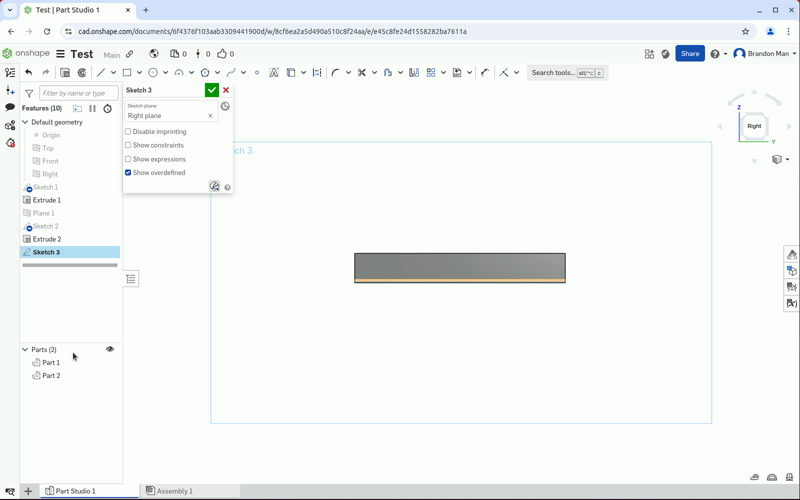
key(y)
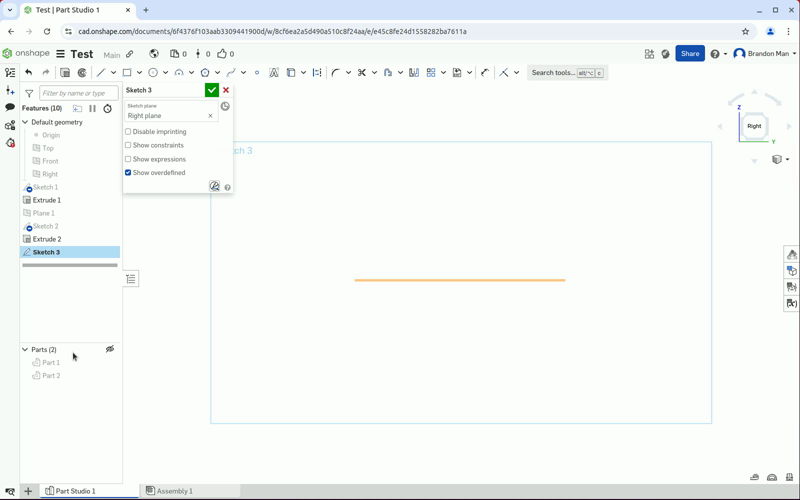
key(l)
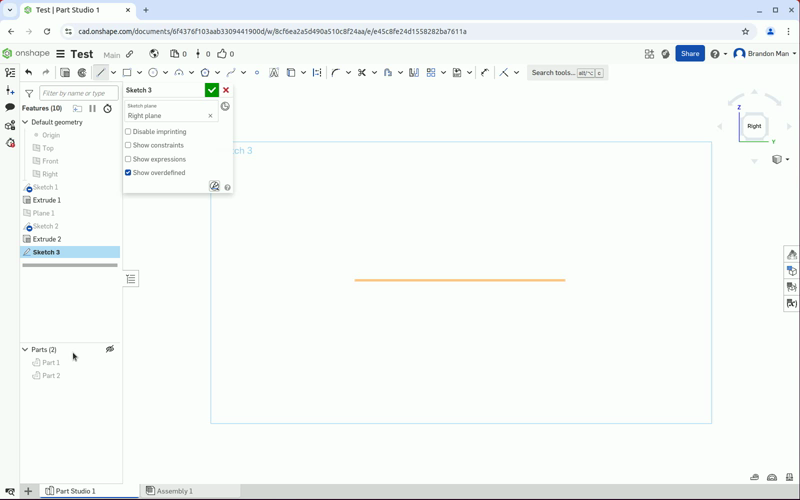
key_down(shift)
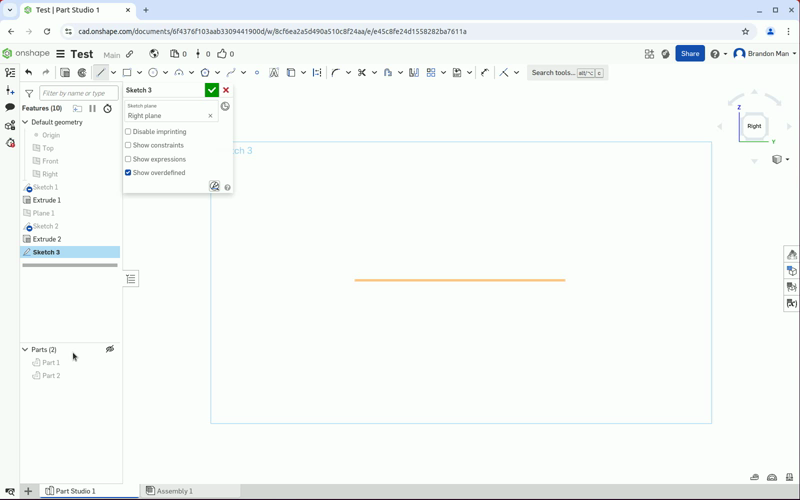
mouse_move(353, 273)
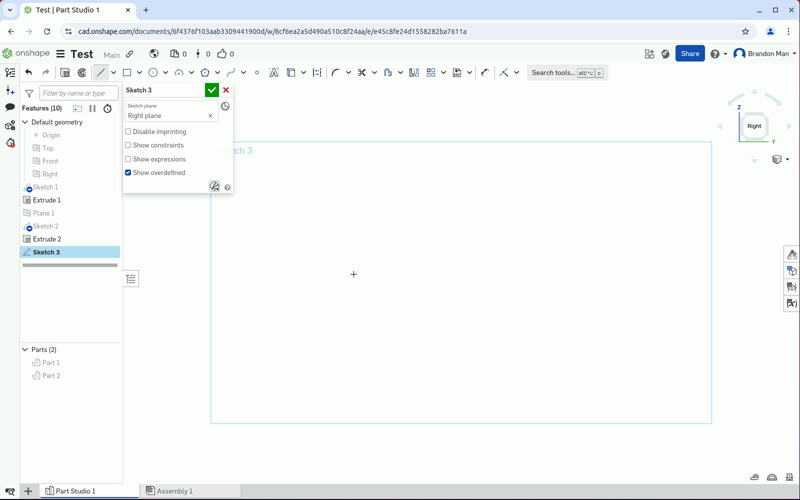
click(353, 273)
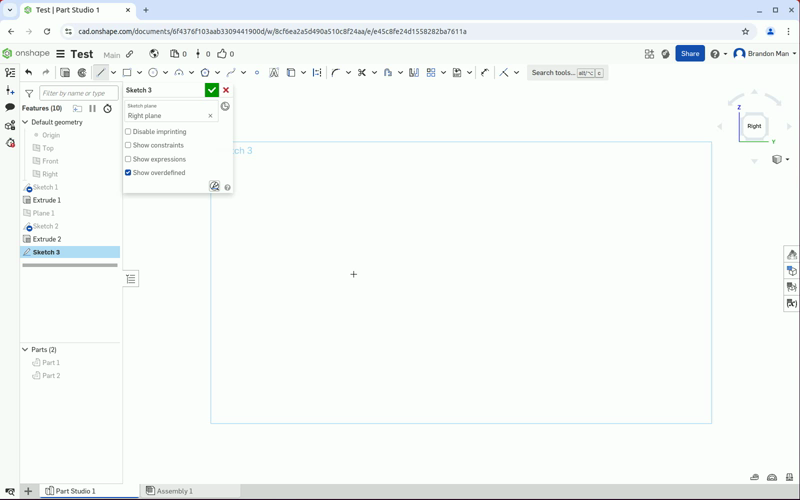
key_up(shift)
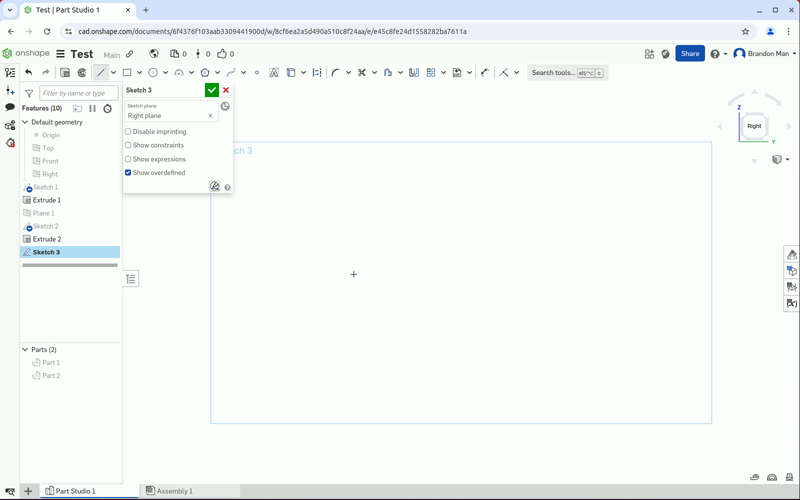
key_down(shift)
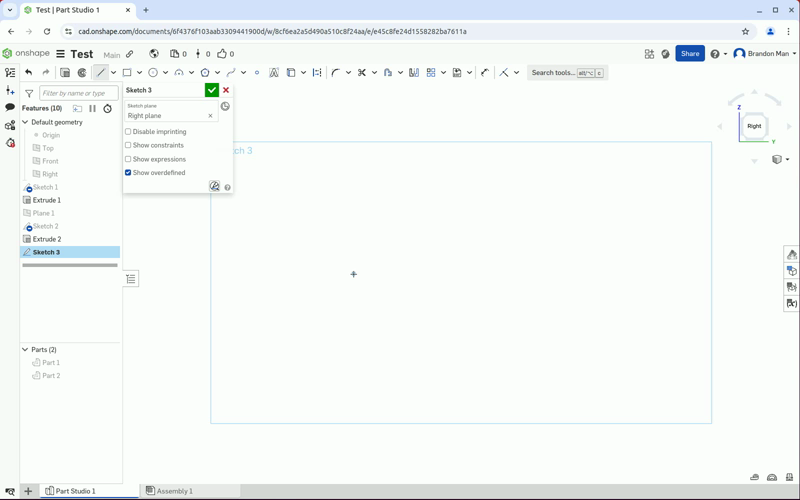
mouse_move(383, 273)
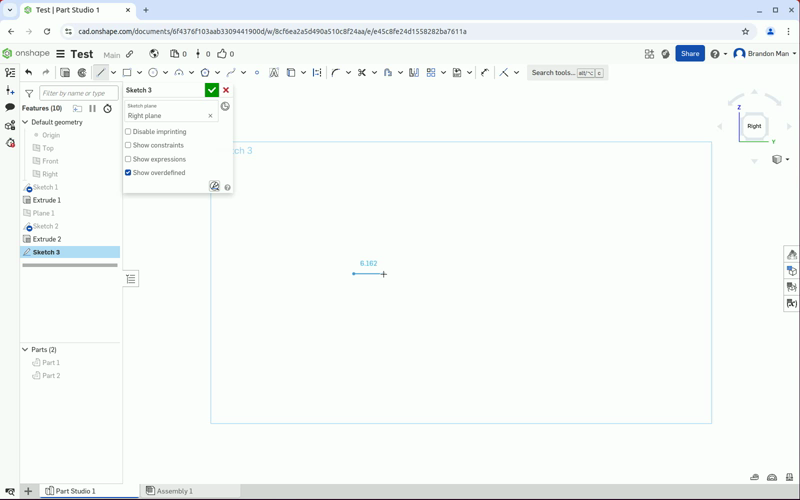
mouse_move(353, 255)
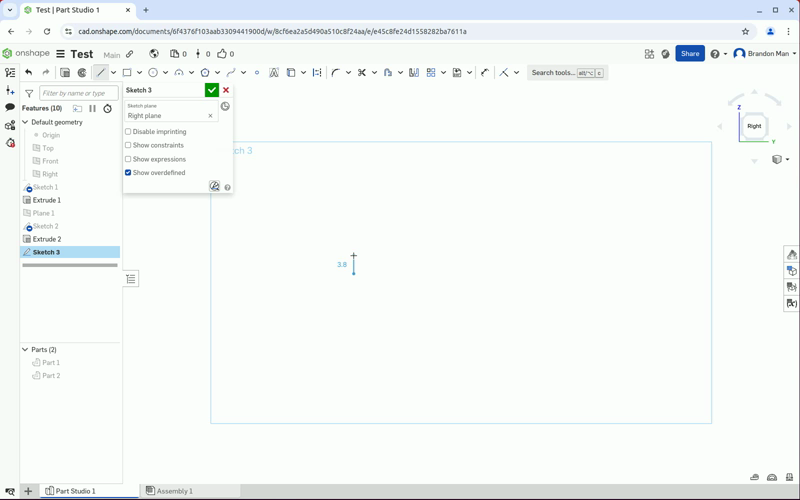
click(353, 255)
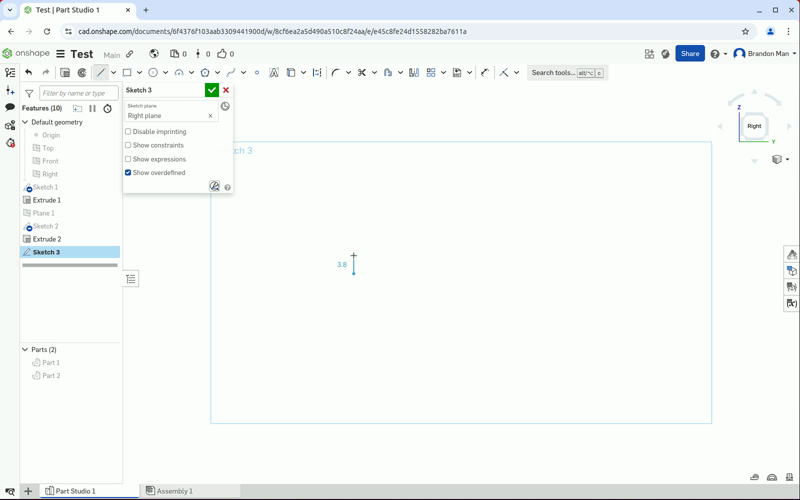
key_up(shift)
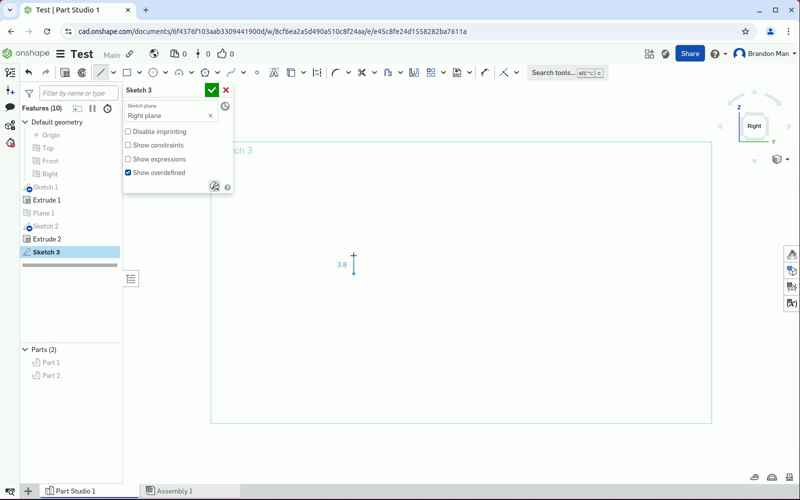
key(esc)
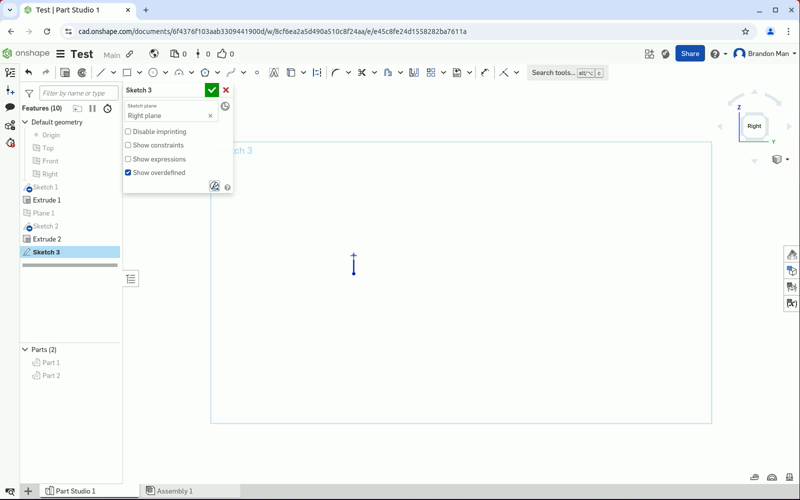
key(a)
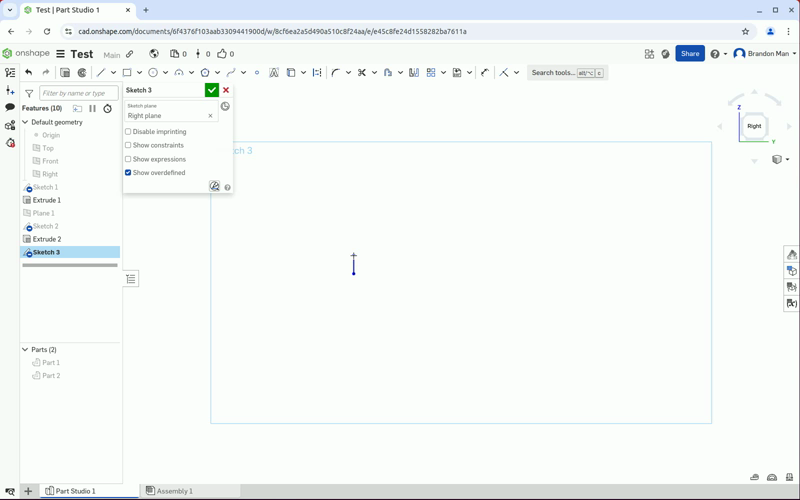
mouse_move(353, 255)
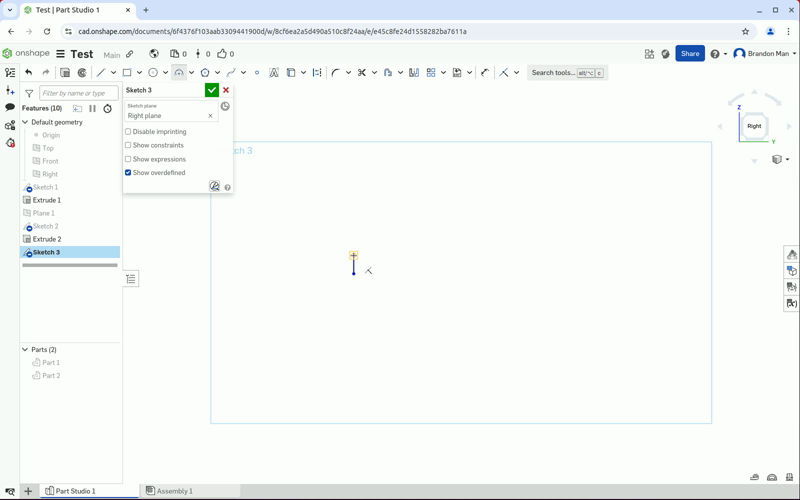
click(353, 255)
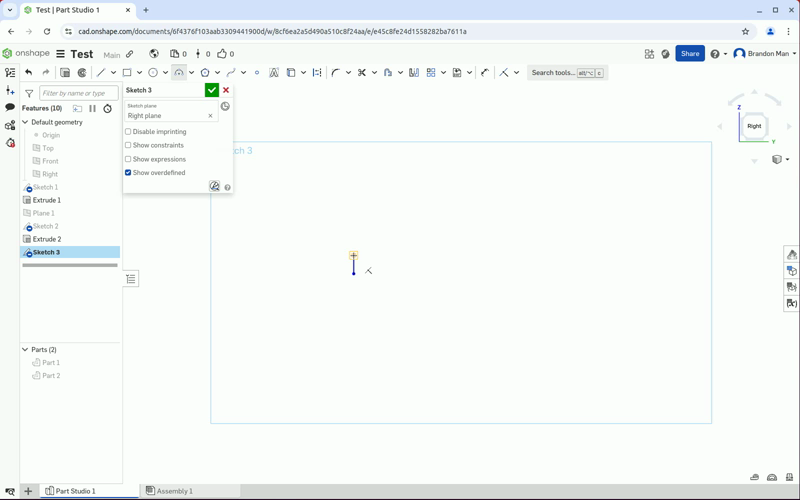
mouse_move(353, 273)
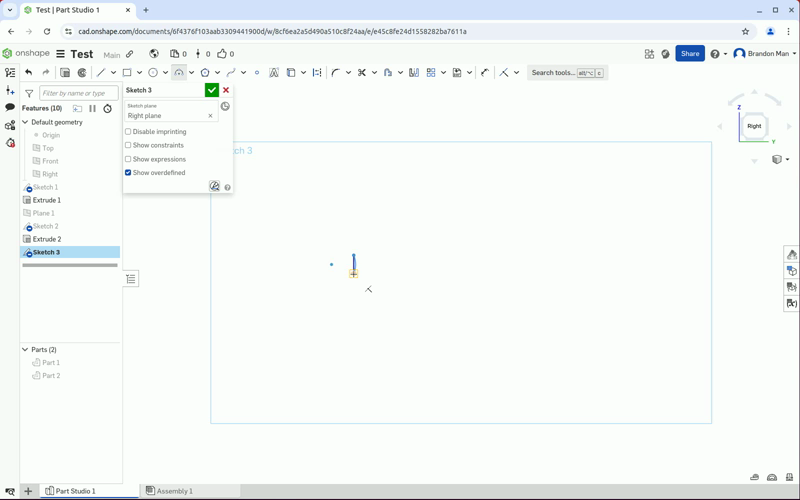
click(353, 273)
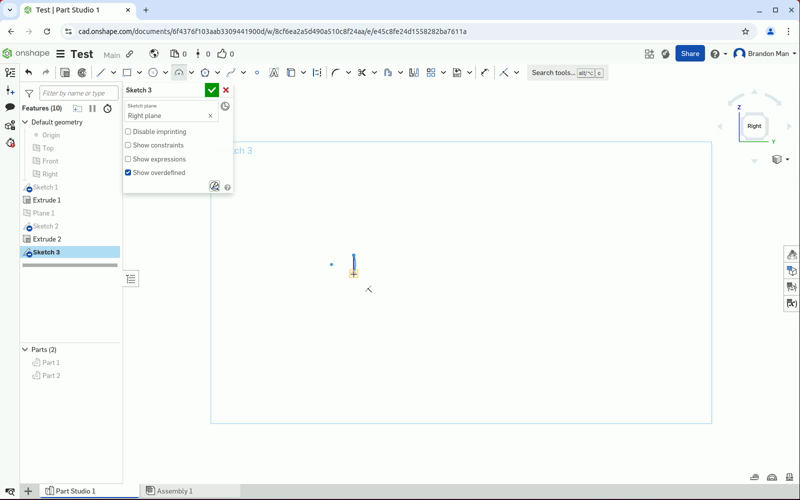
key_down(shift)
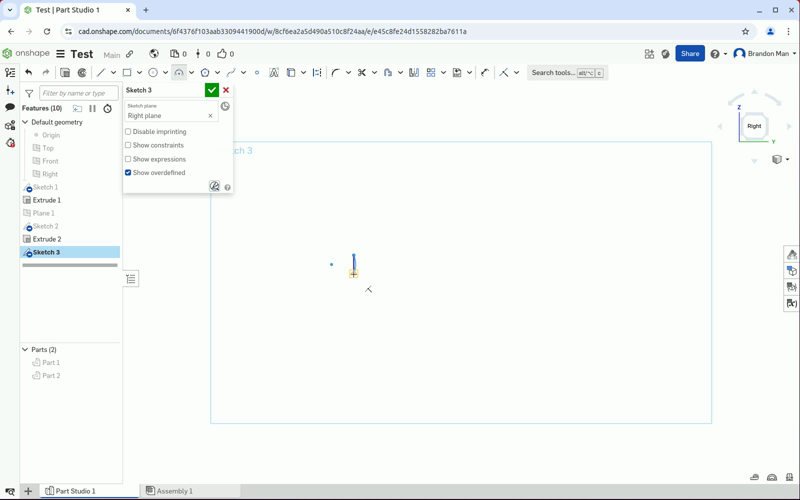
mouse_move(347, 264)
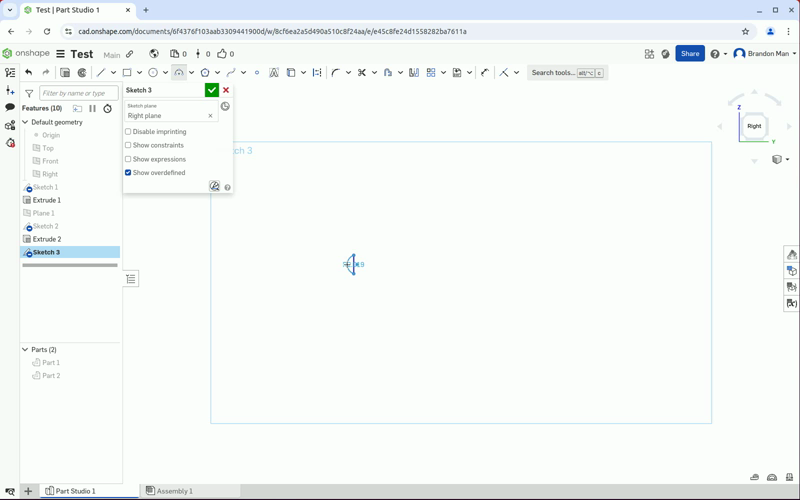
click(347, 264)
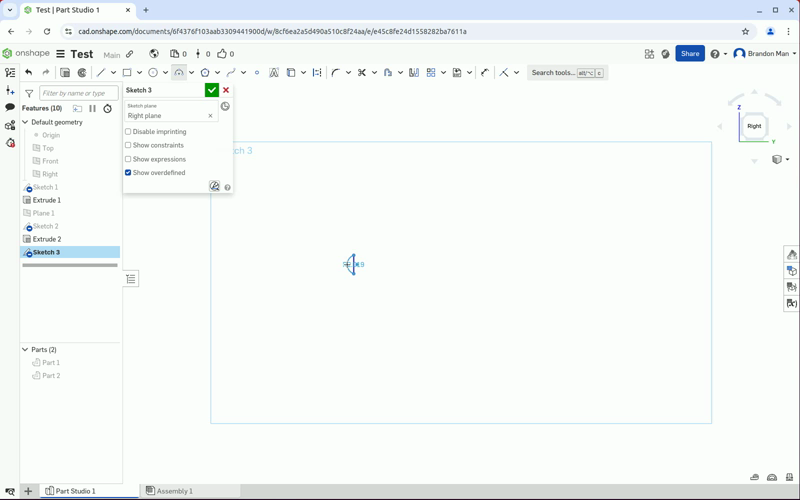
key_up(shift)
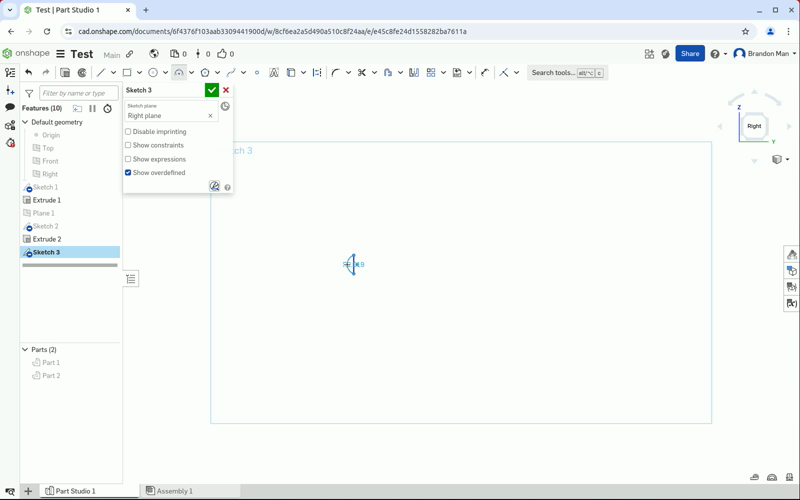
key(esc)
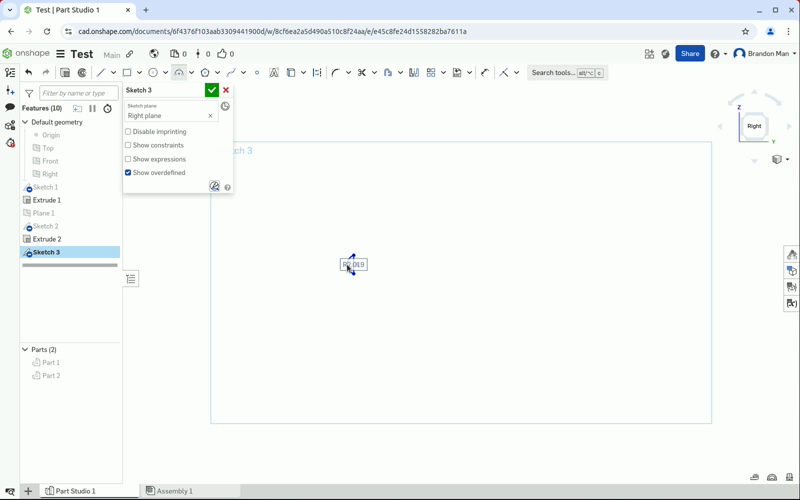
mouse_move(351, 256)
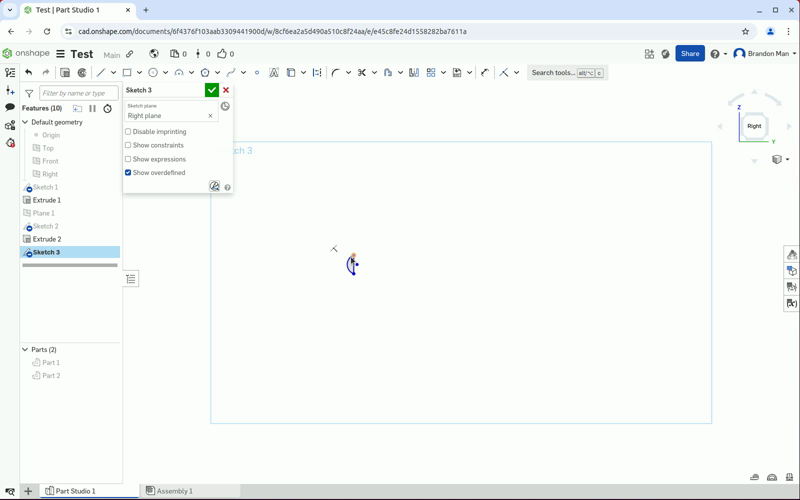
scroll(6)
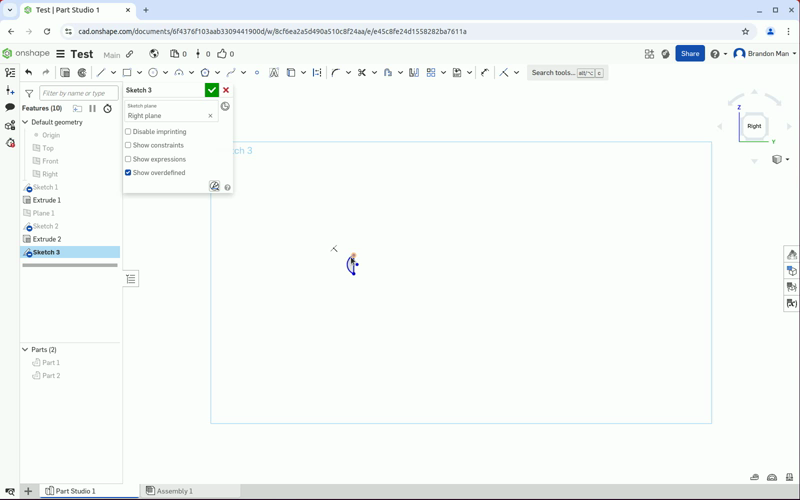
scroll(6)
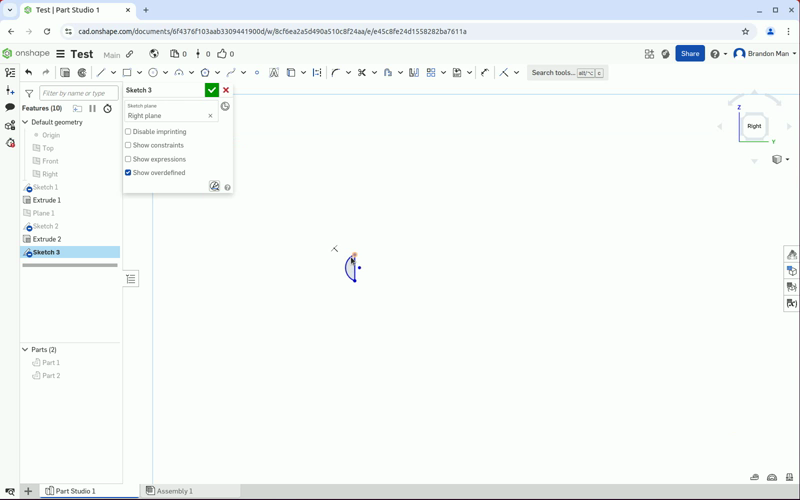
scroll(6)
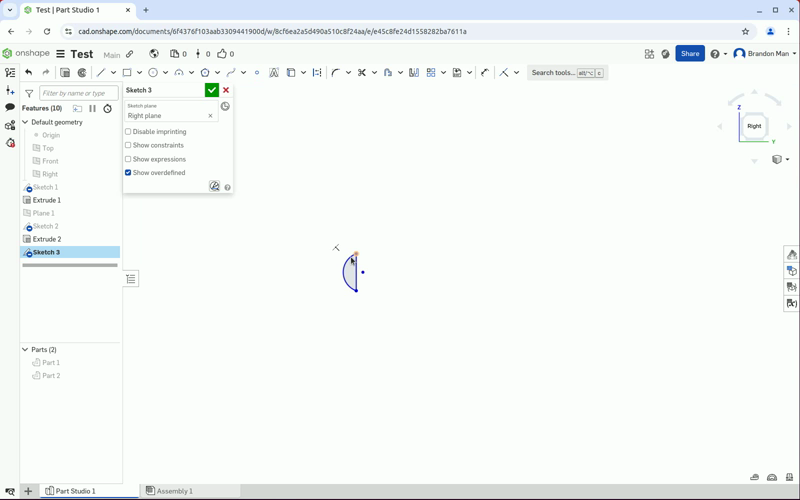
scroll(6)
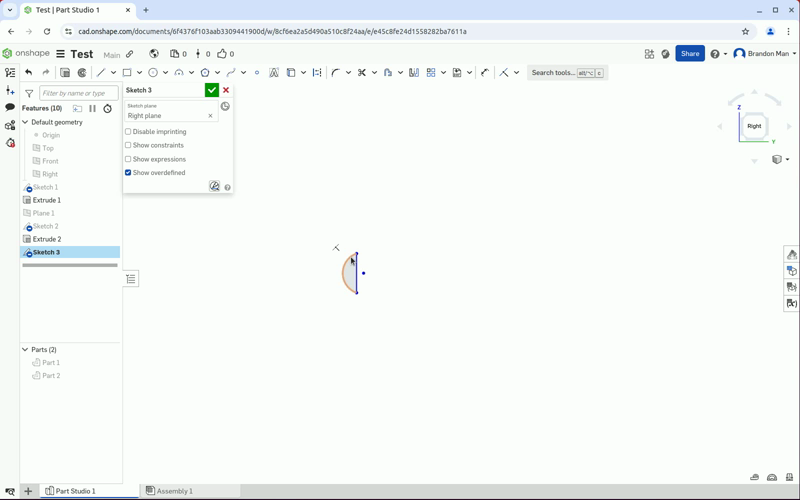
scroll(6)
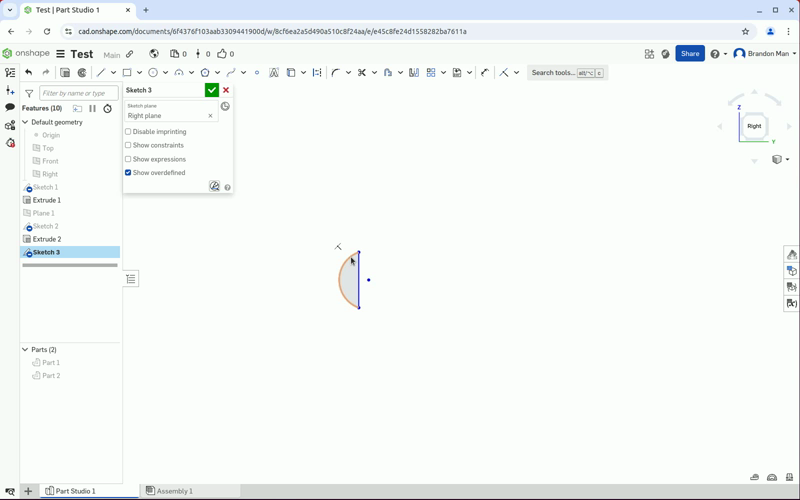
scroll(6)
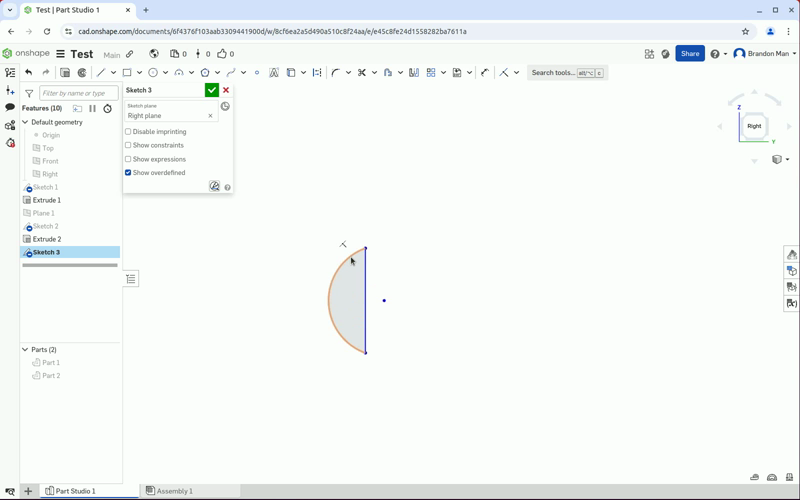
scroll(6)
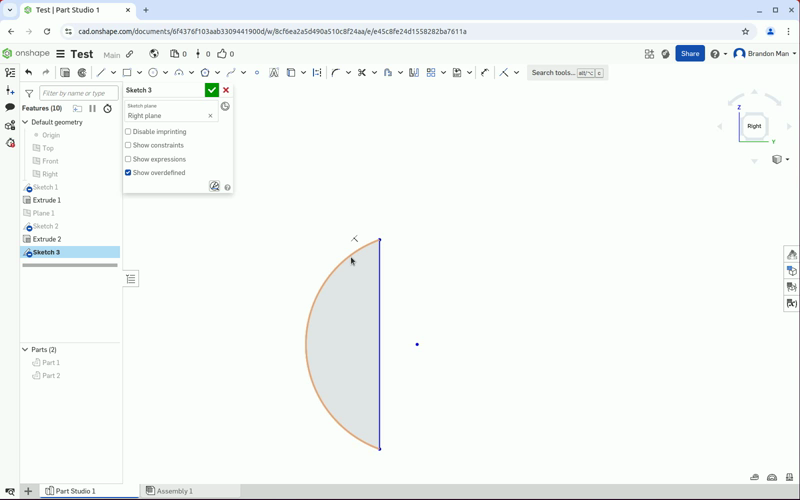
click(351, 256)
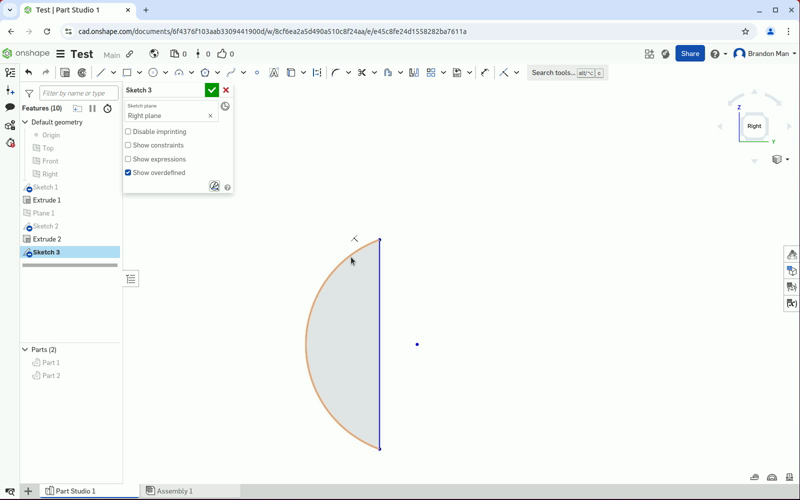
scroll(-6)
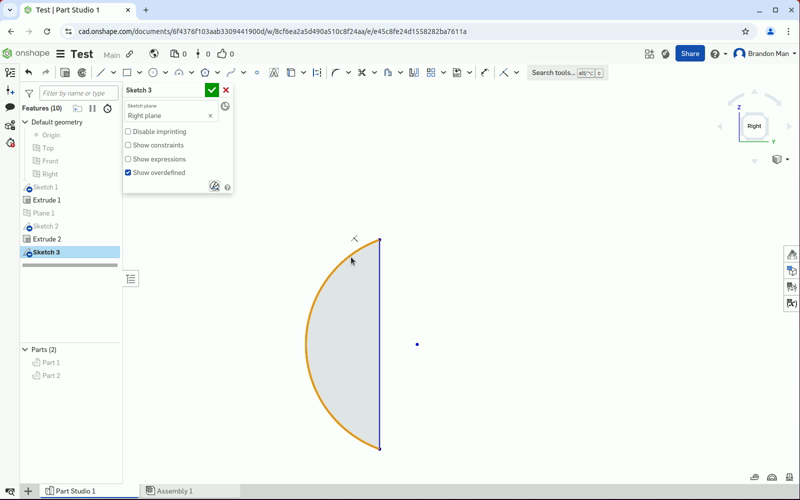
scroll(-6)
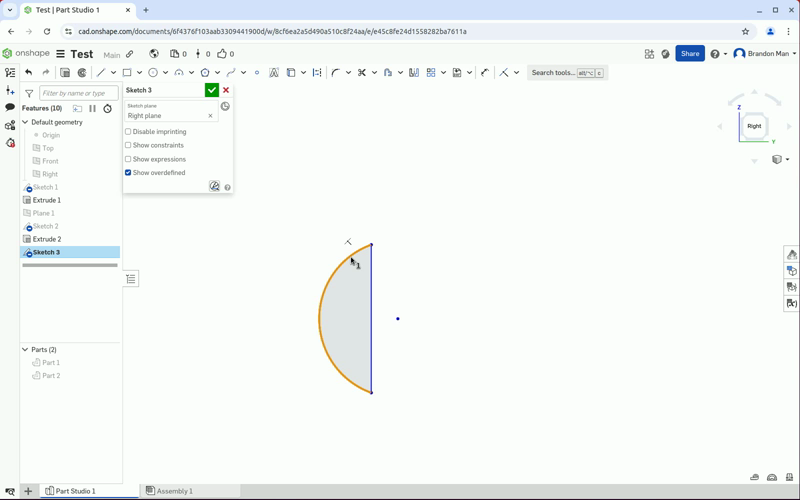
scroll(-6)
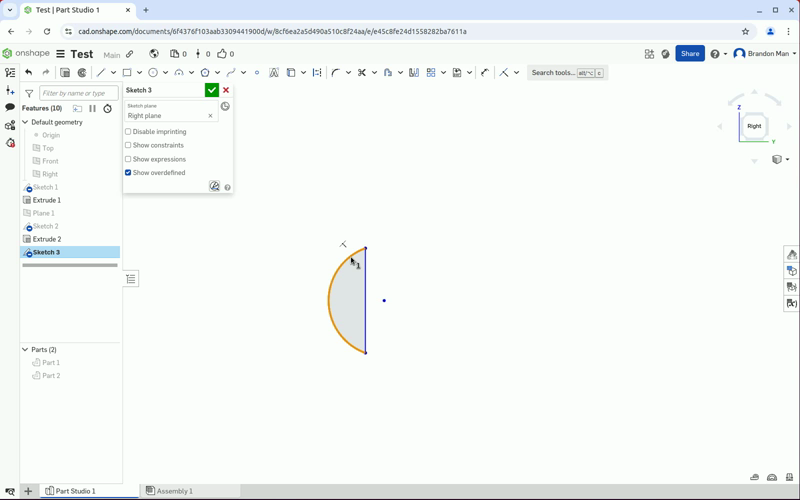
scroll(-6)
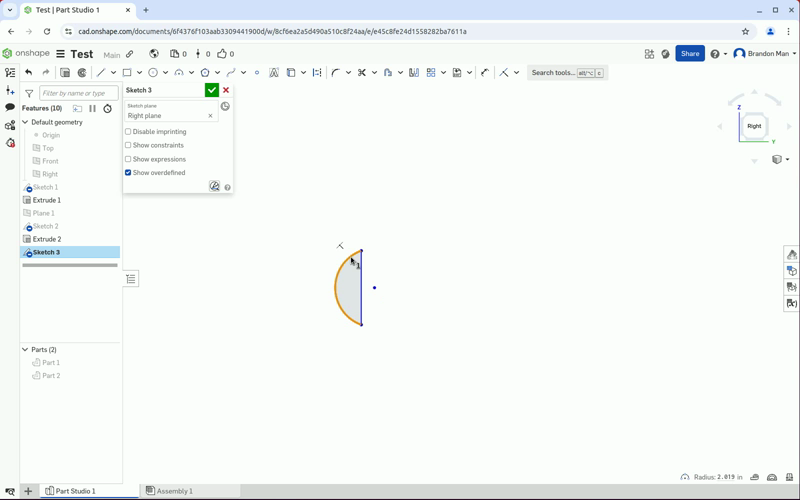
scroll(-6)
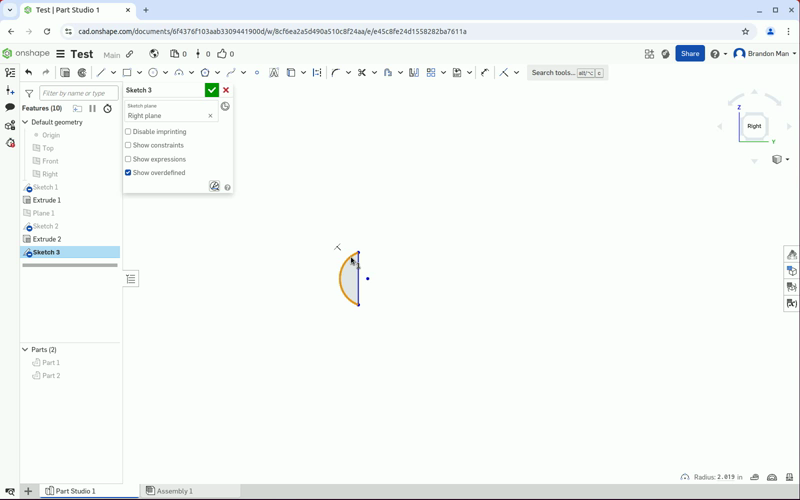
scroll(-6)
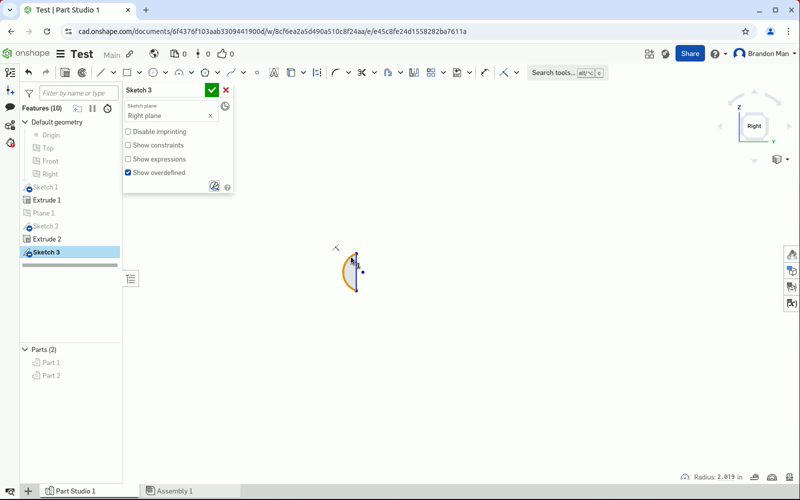
scroll(-6)
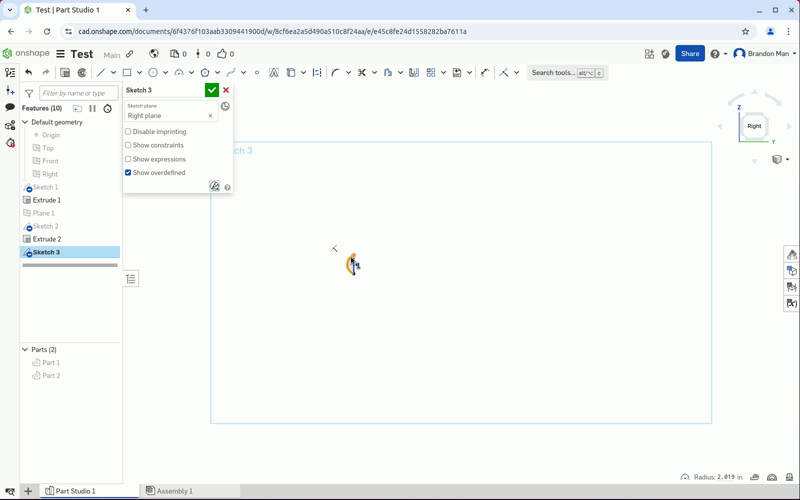
mouse_move(73, 352)
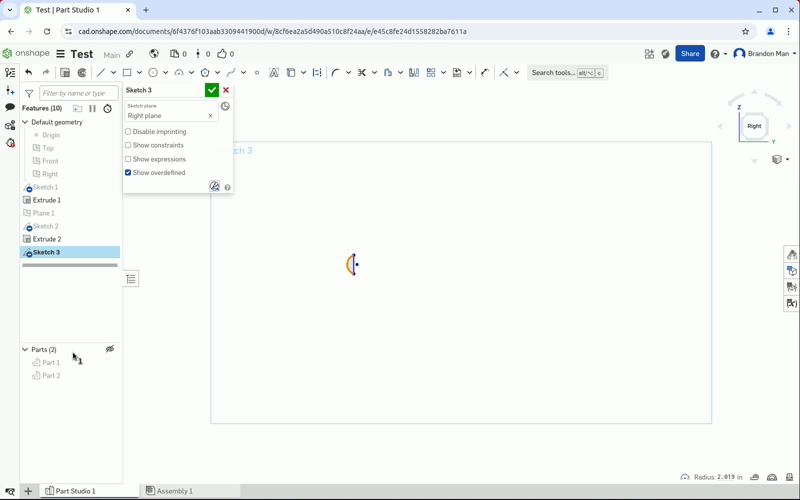
key(shift+y)
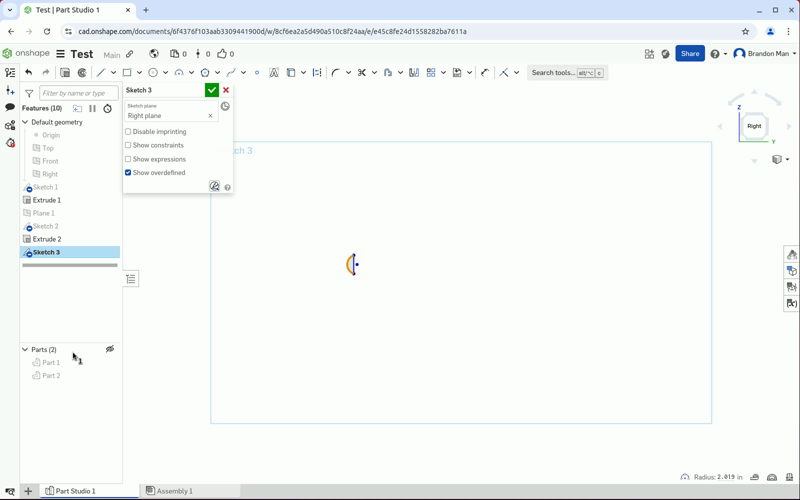
key(shift+e)
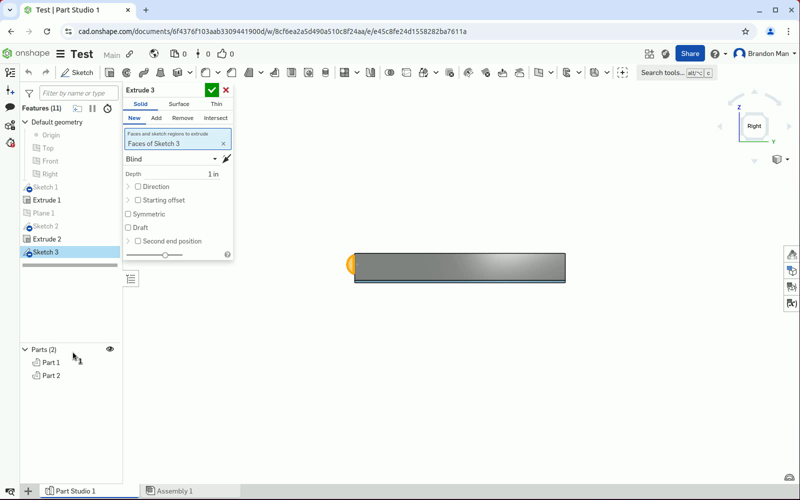
mouse_move(143, 106)
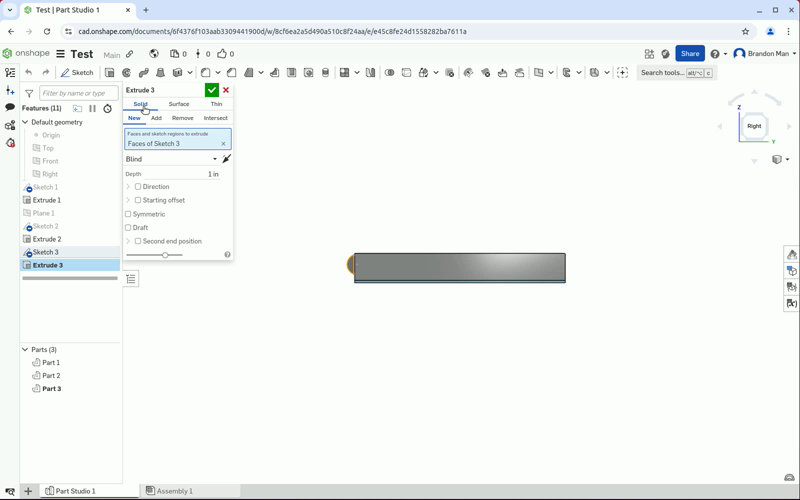
click(143, 106)
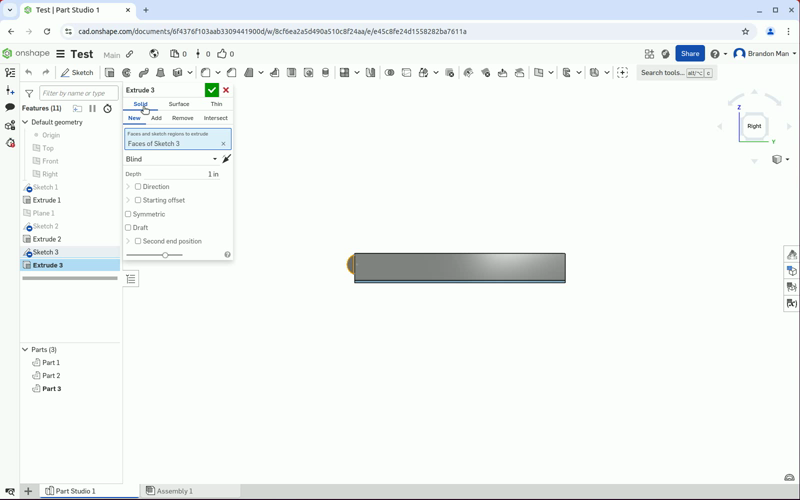
mouse_move(137, 120)
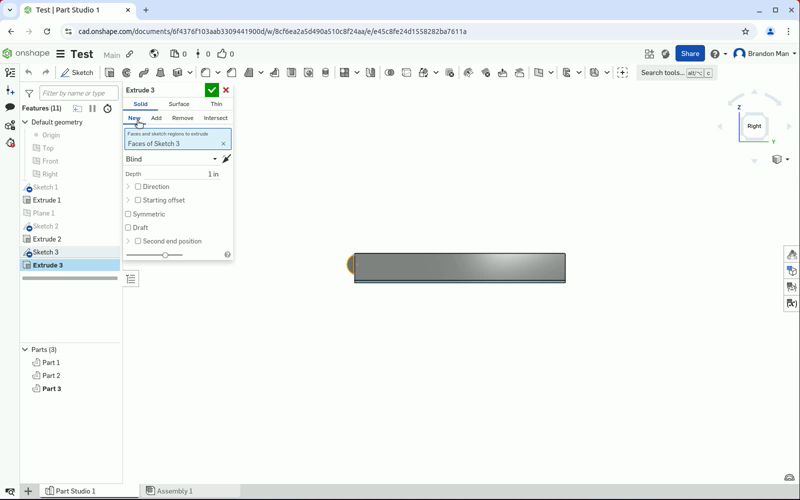
click(137, 120)
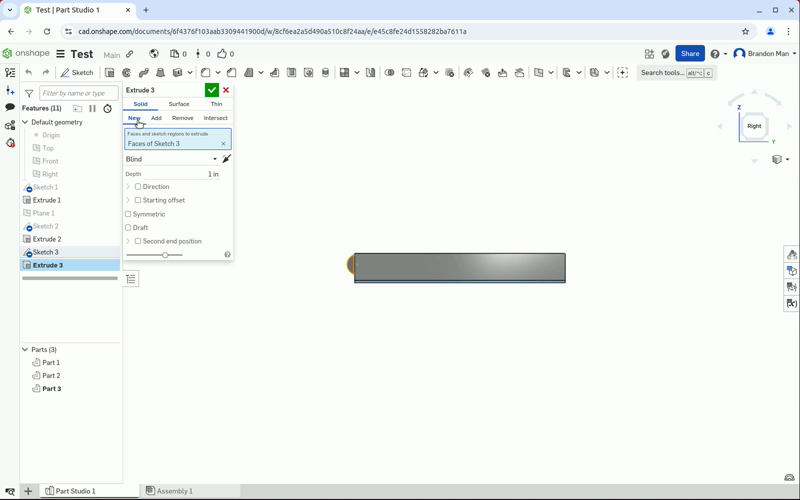
key(tab, 4)
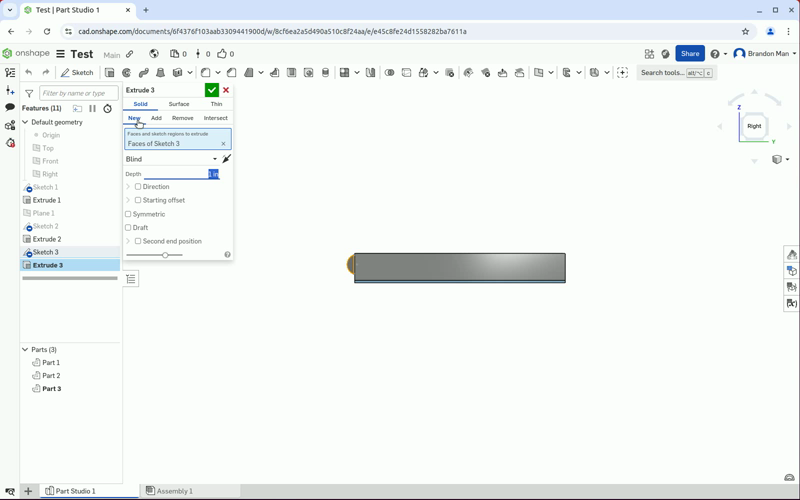
text(0.482)
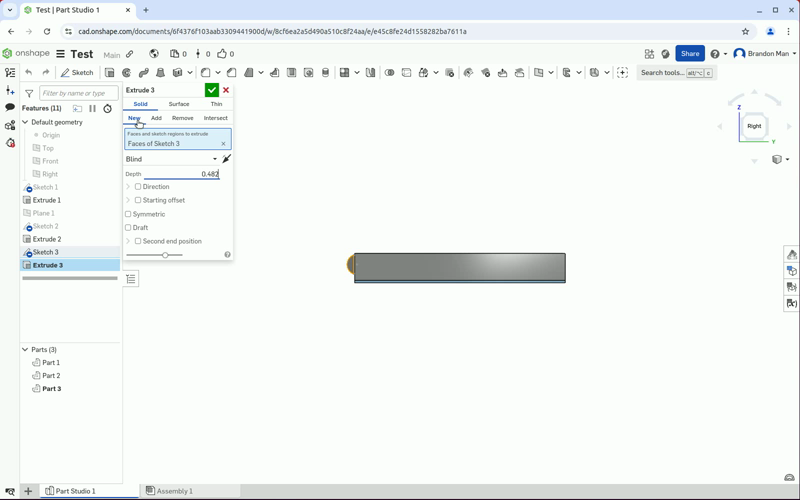
key(tab, 3)
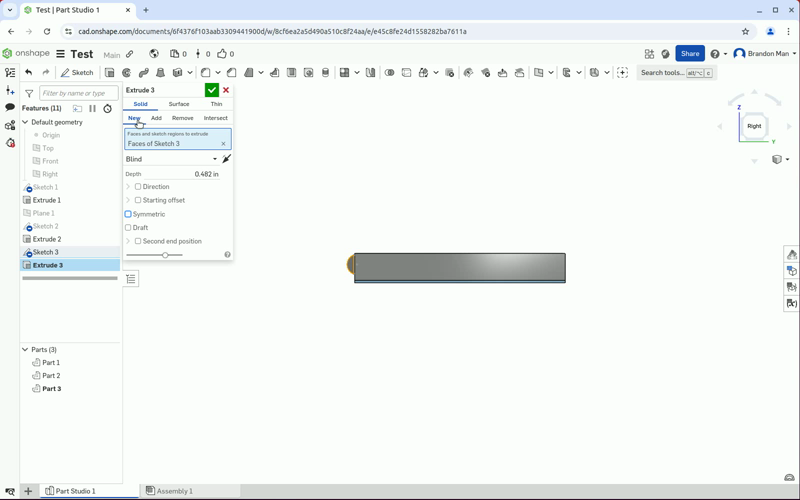
key(space)
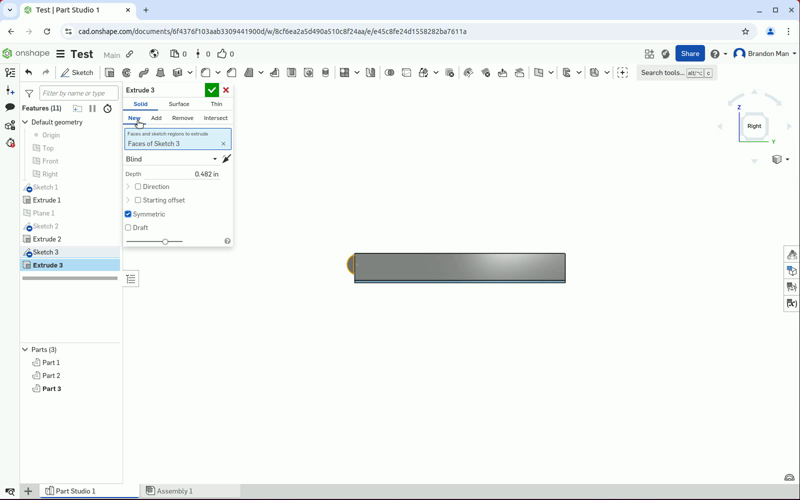
key(enter)
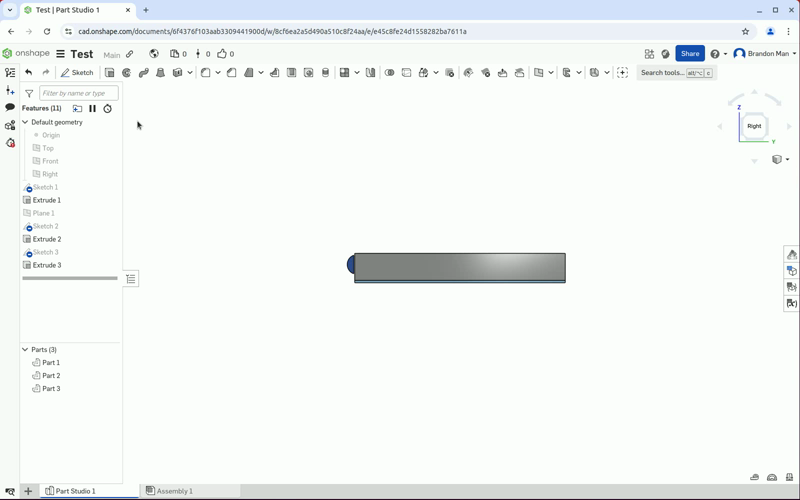
key(shift+h)
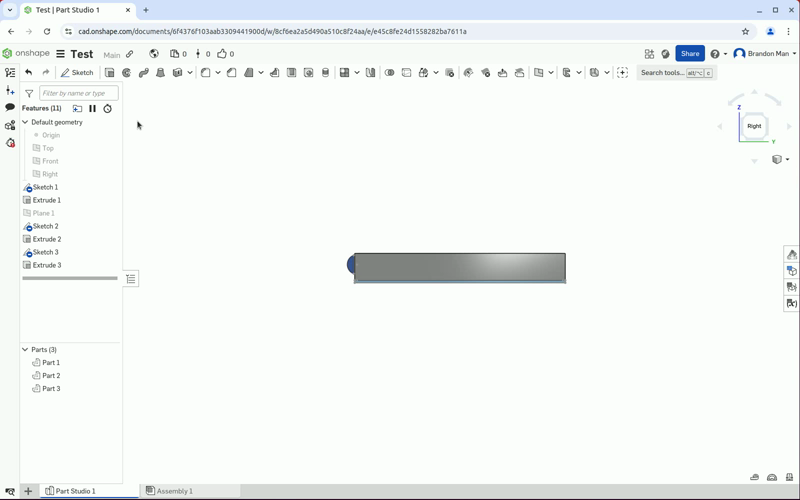
key(shift+h)
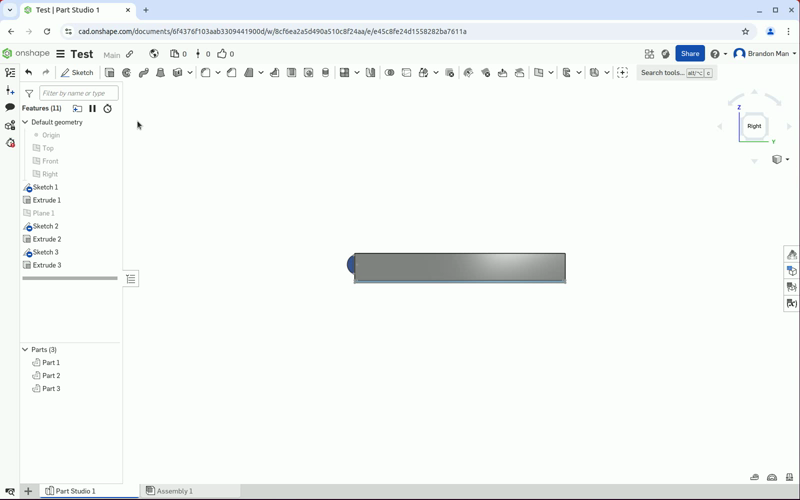
key(shift+7)
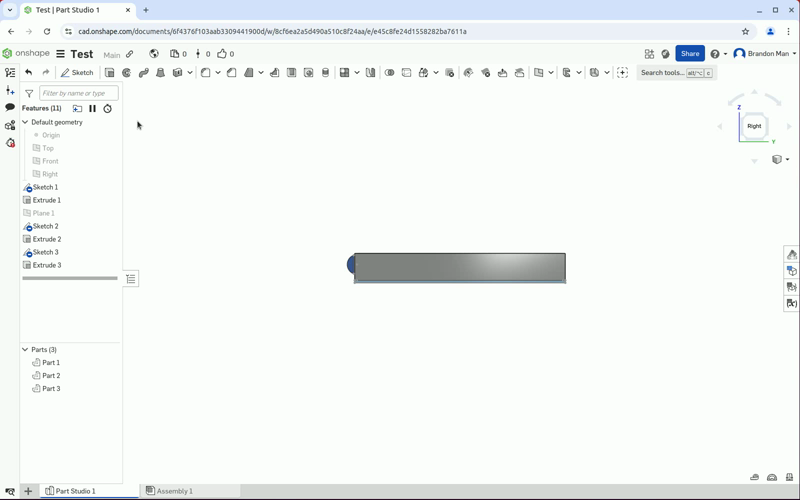
key(right, 2)
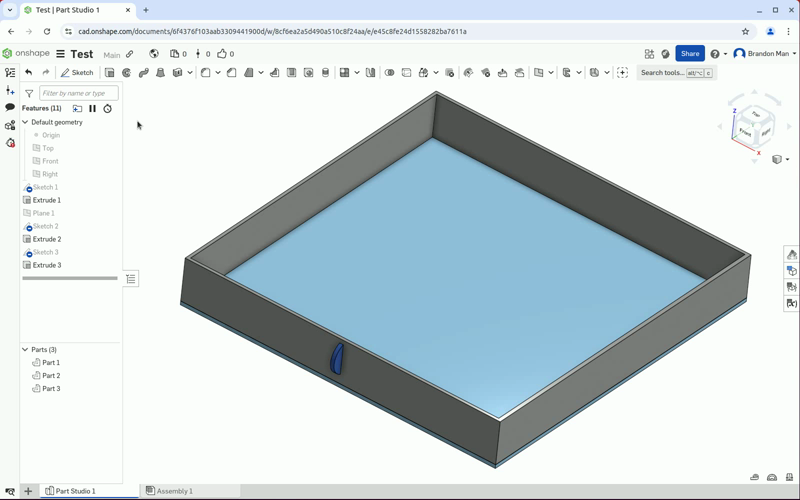
key(down, 2)
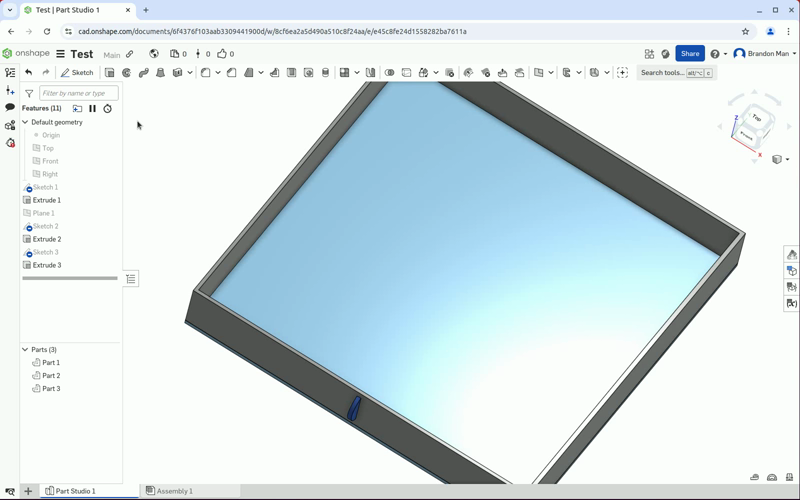
key(up, 2)
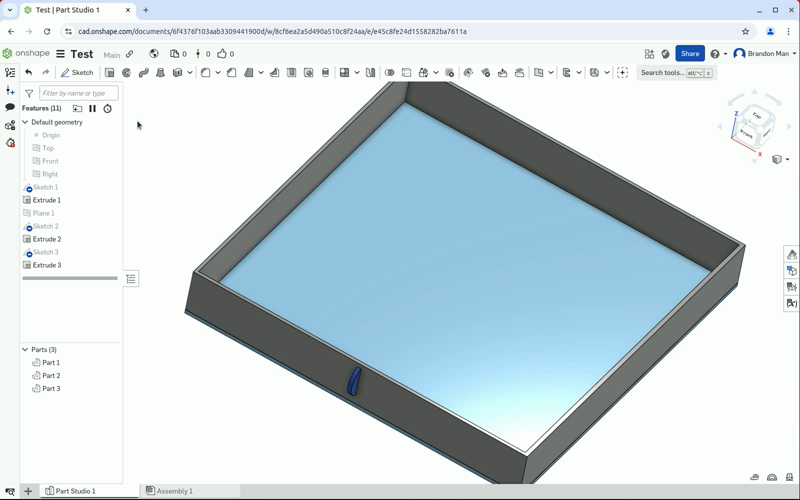
key(left, 2)
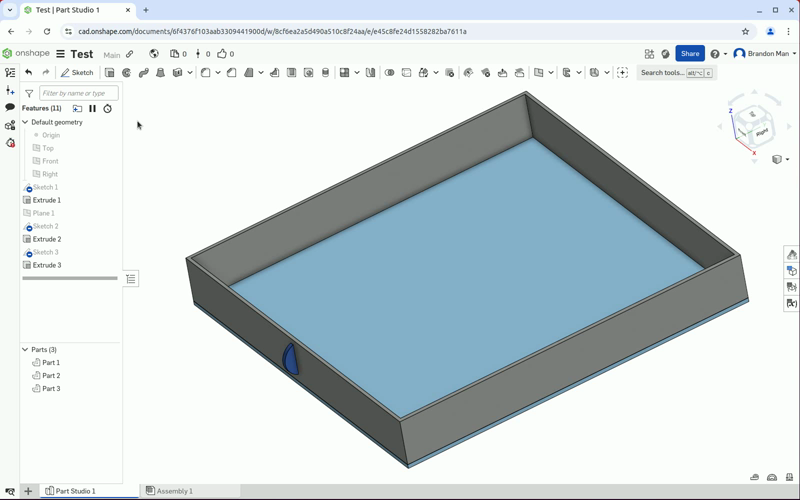
mouse_move(73, 189)
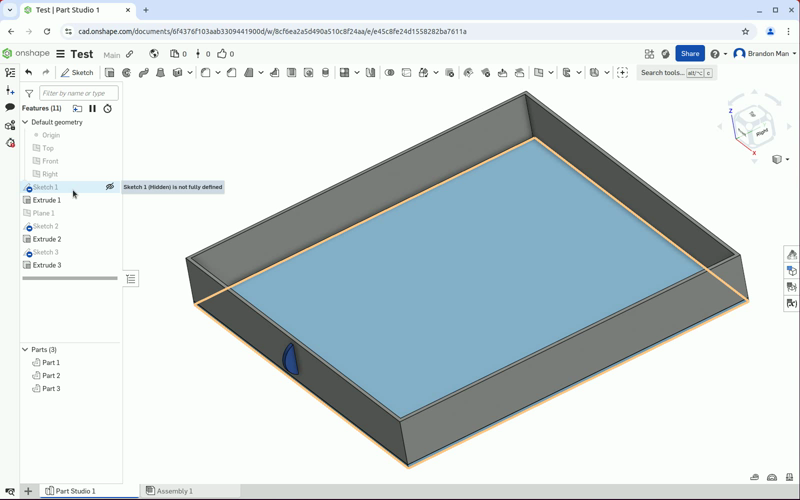
click(73, 189)